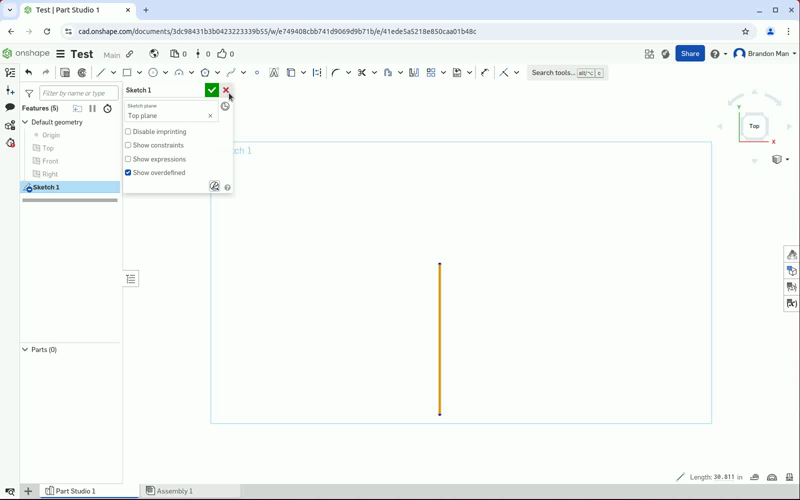
key(shift+h)
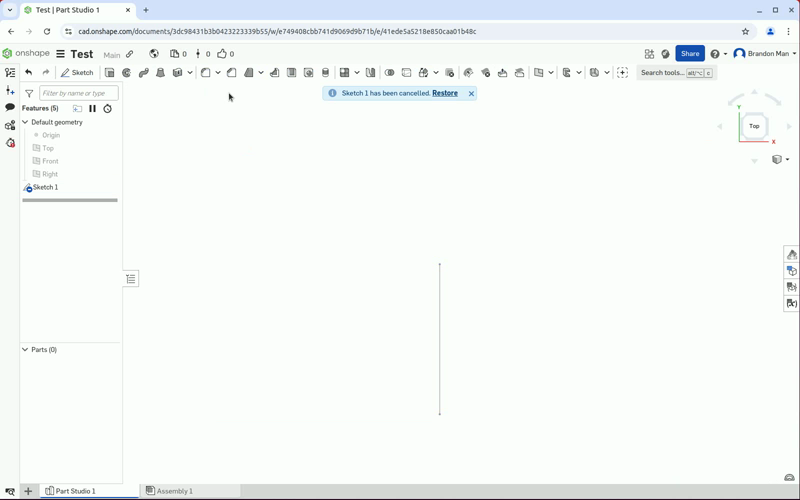
key(shift+s)
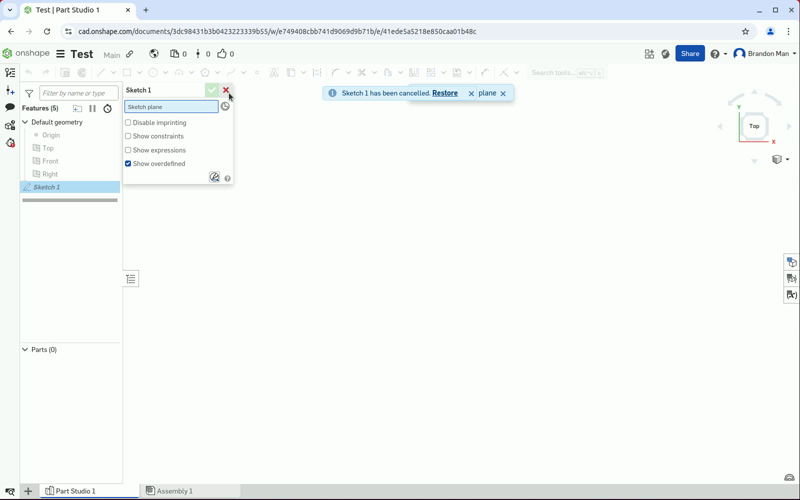
mouse_move(73, 150)
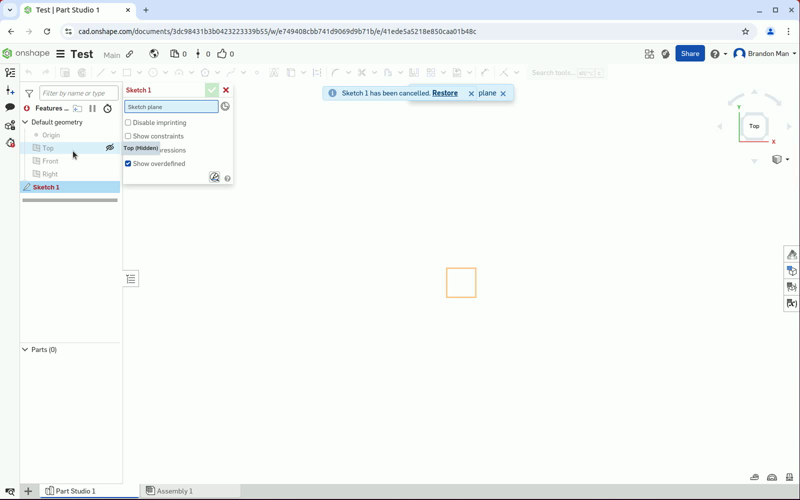
click(73, 150)
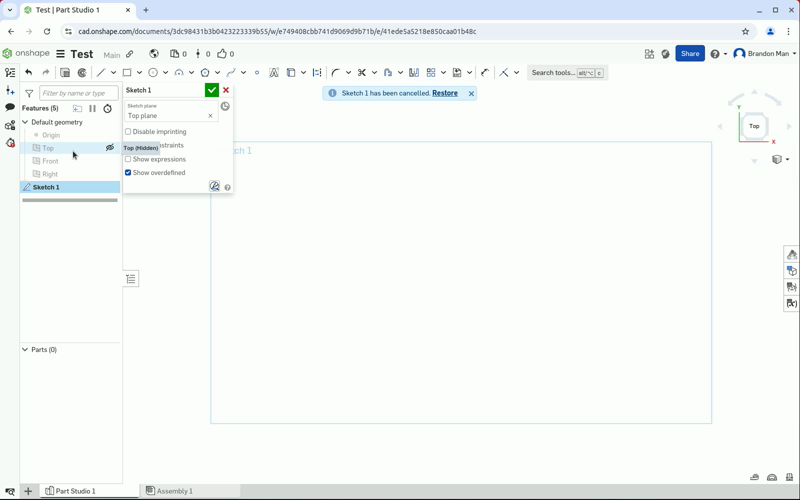
mouse_move(73, 352)
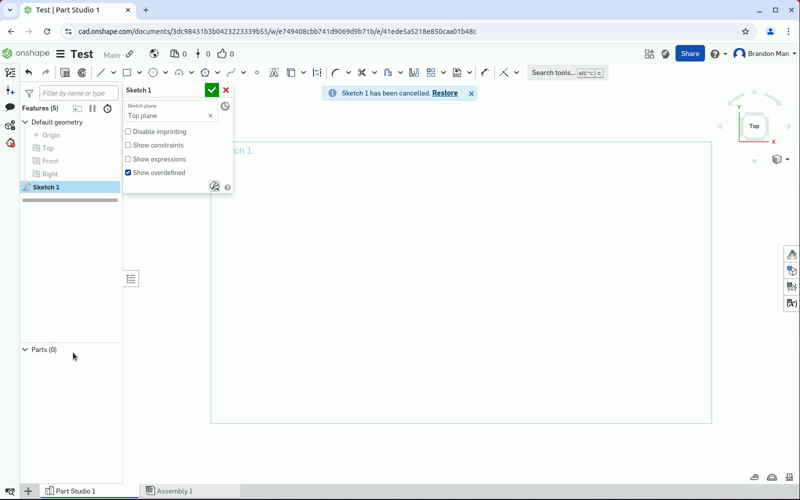
key(y)
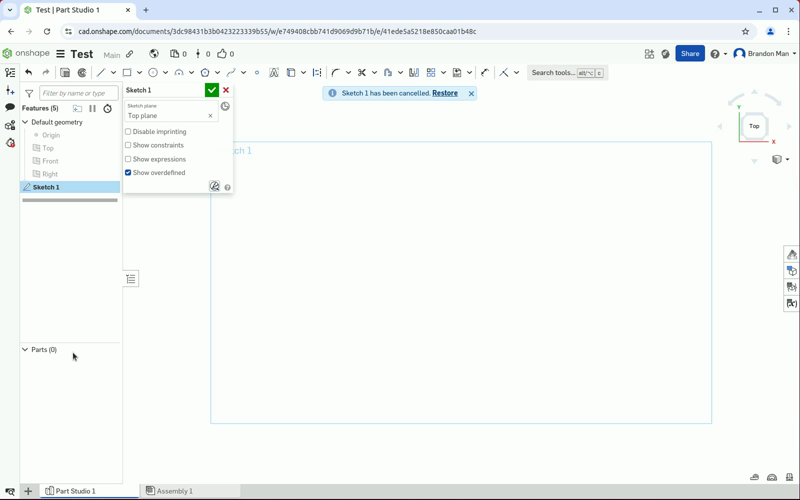
key(l)
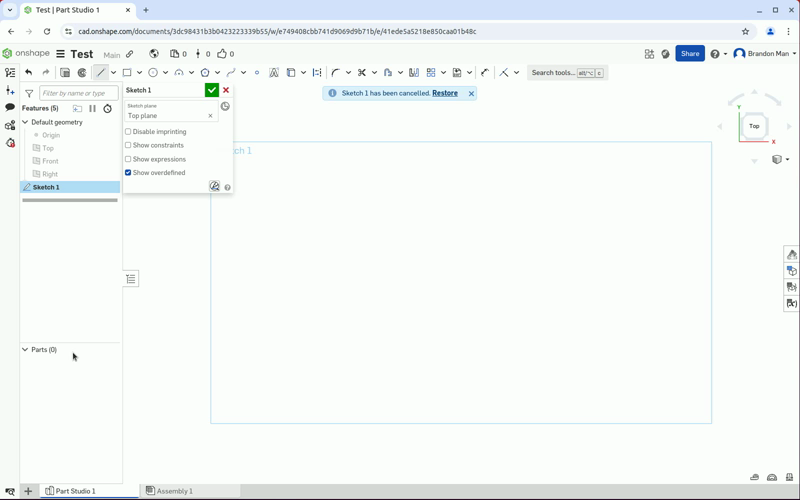
key_down(shift)
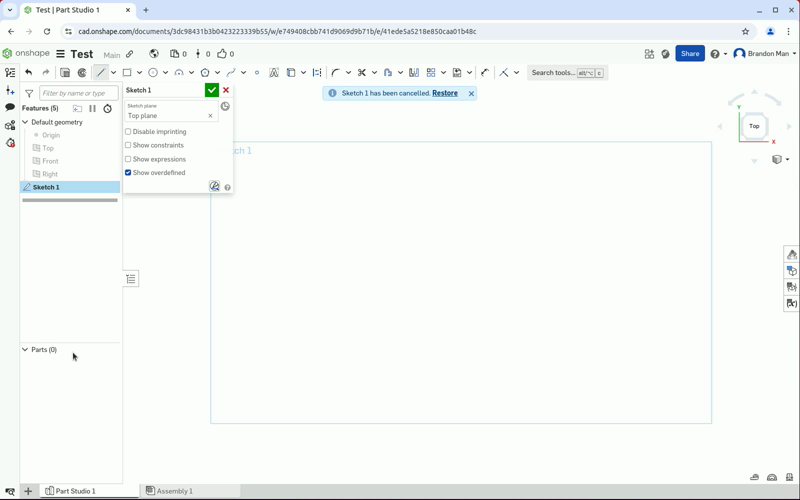
mouse_move(457, 285)
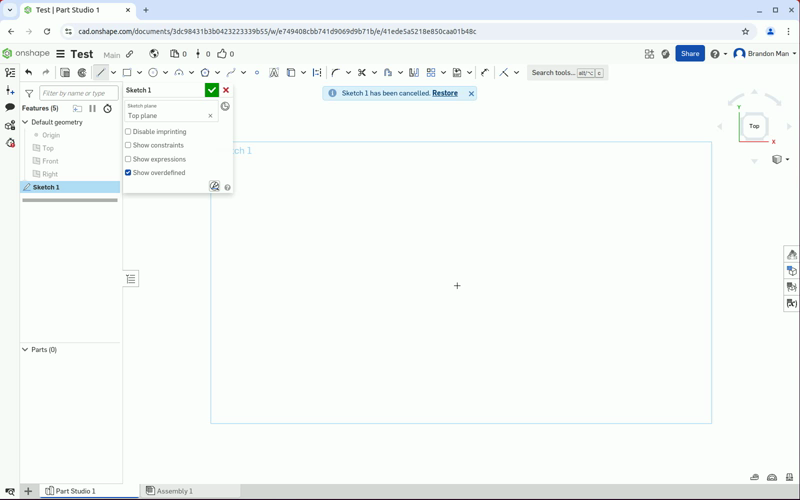
click(457, 285)
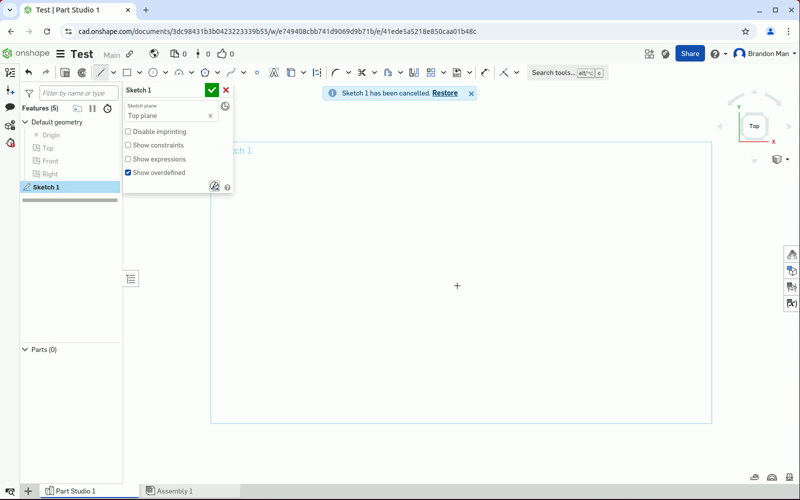
key_up(shift)
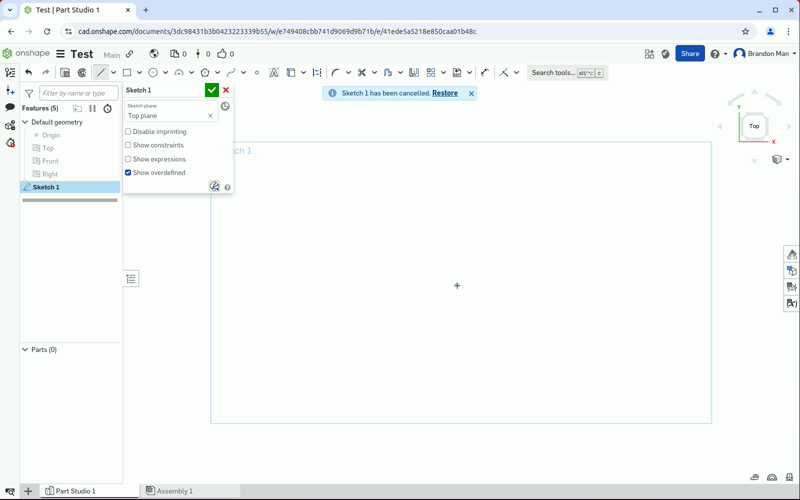
key_down(shift)
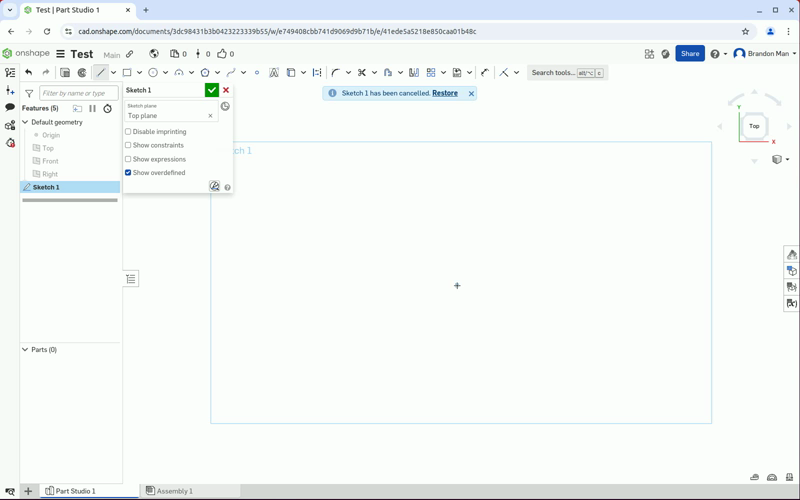
mouse_move(487, 285)
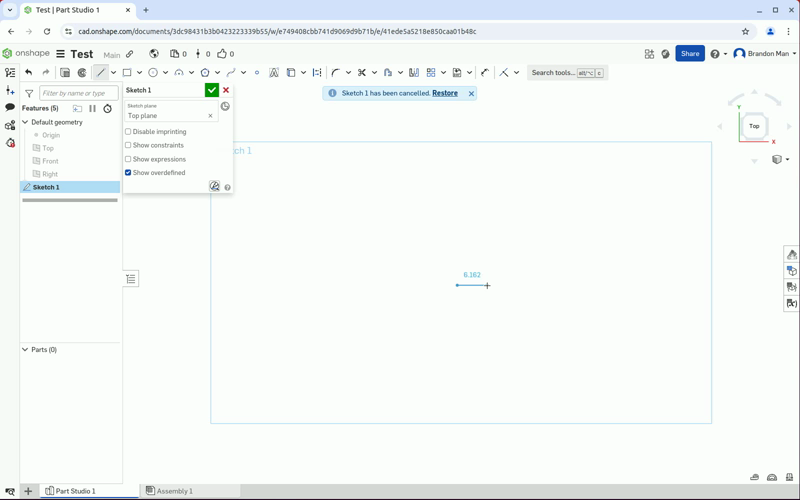
mouse_move(459, 285)
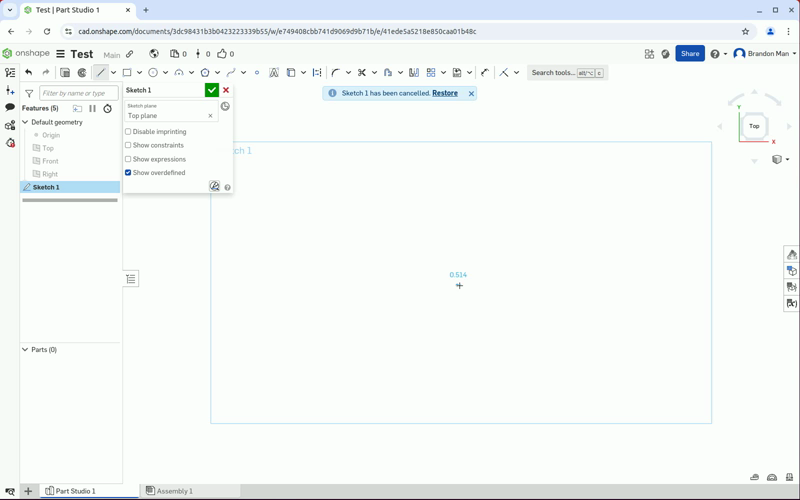
scroll(6)
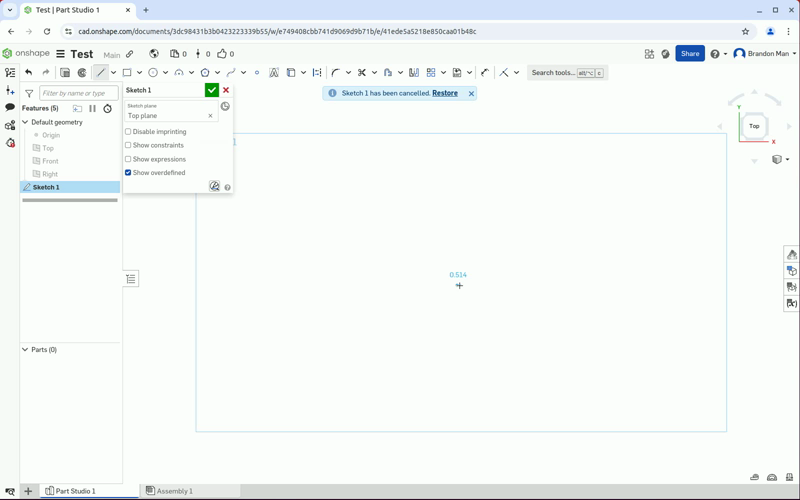
scroll(6)
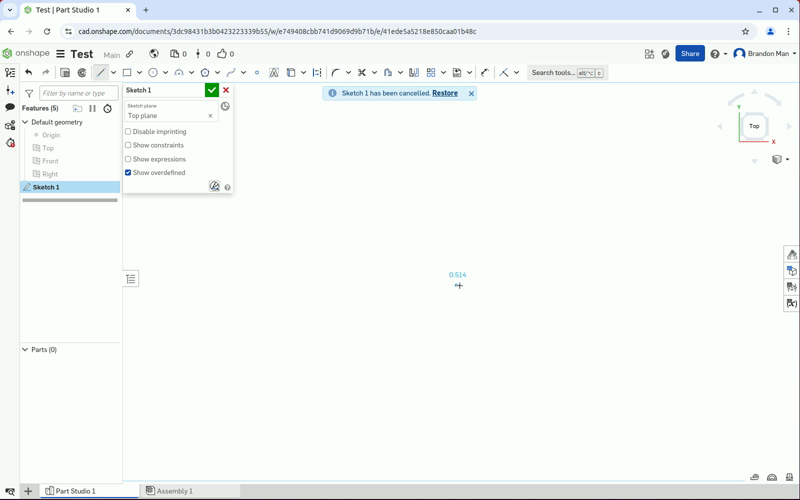
scroll(6)
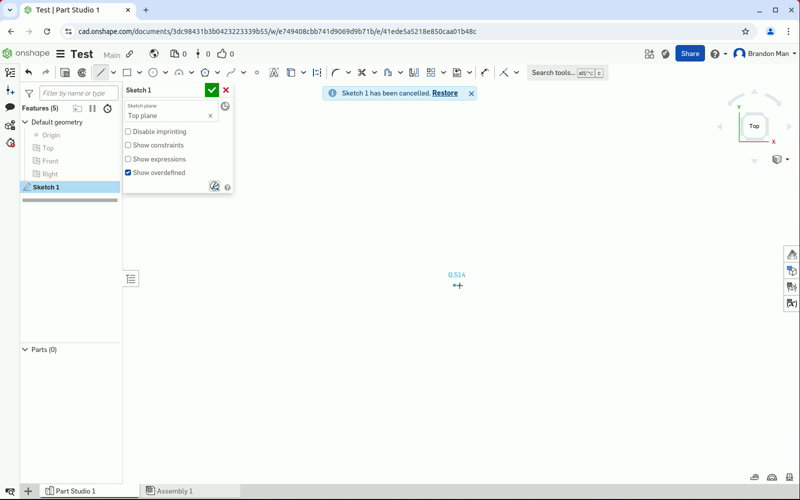
scroll(6)
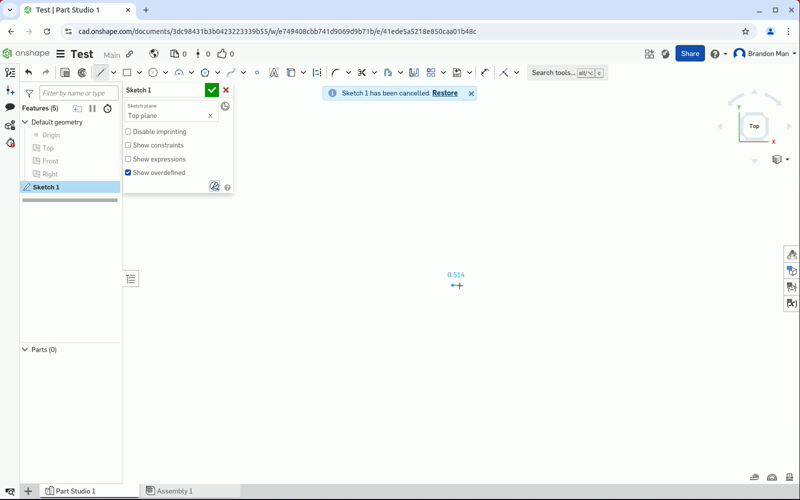
scroll(6)
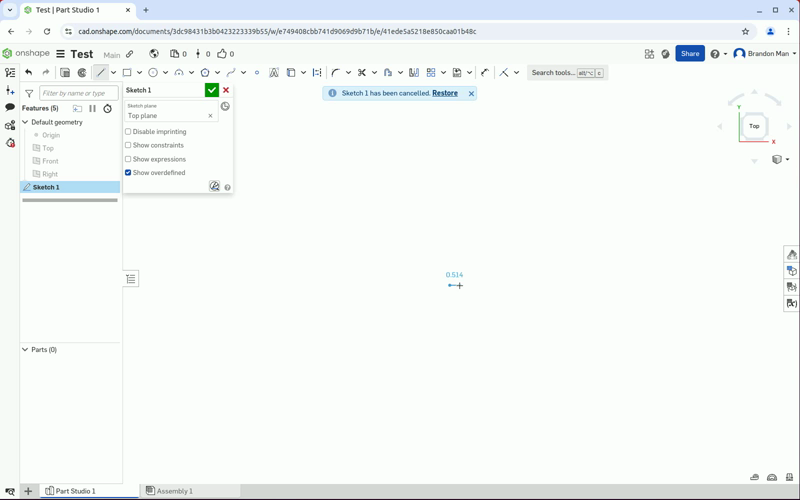
scroll(6)
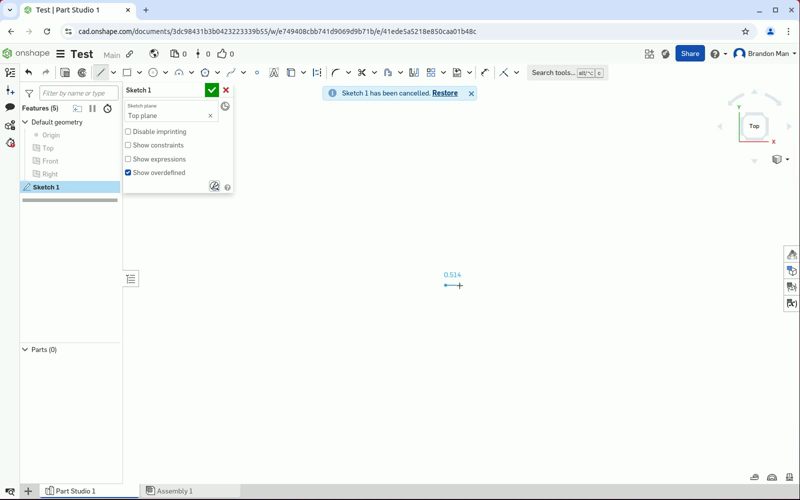
scroll(6)
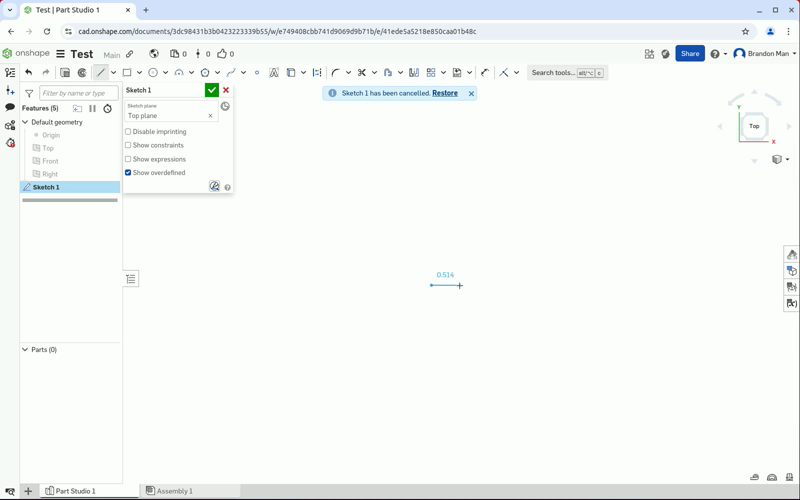
click(459, 285)
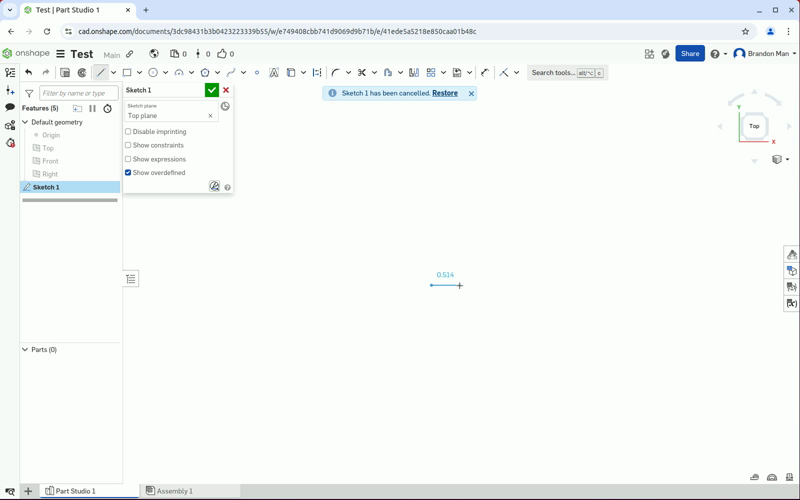
scroll(-6)
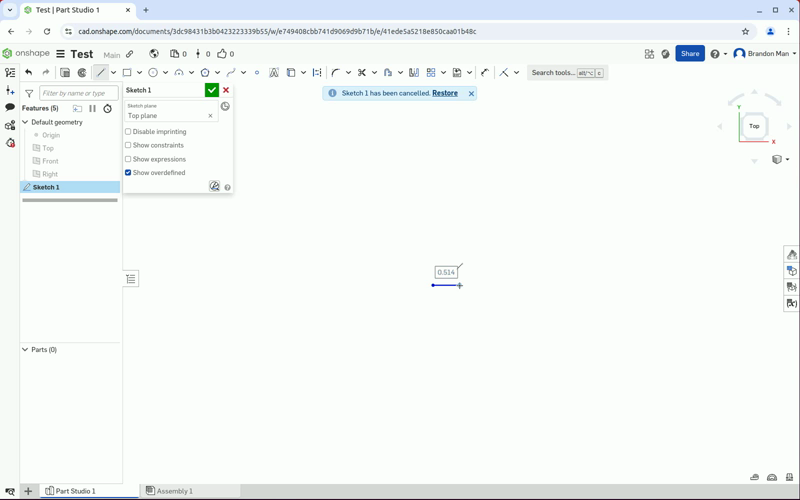
scroll(-6)
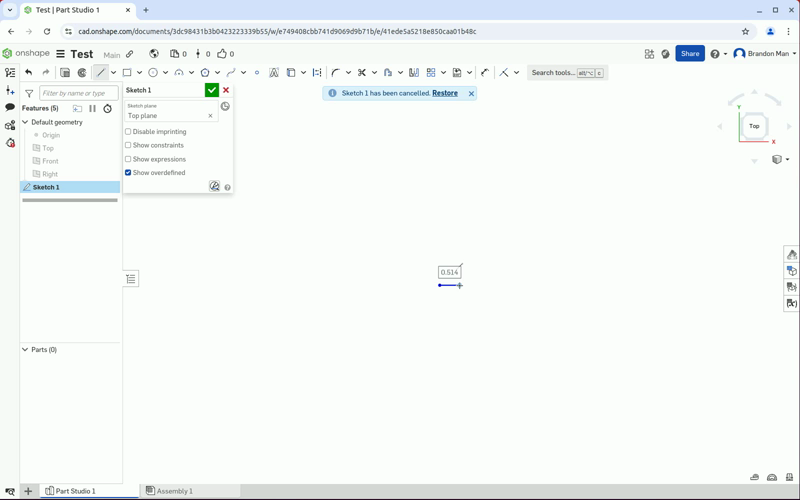
scroll(-6)
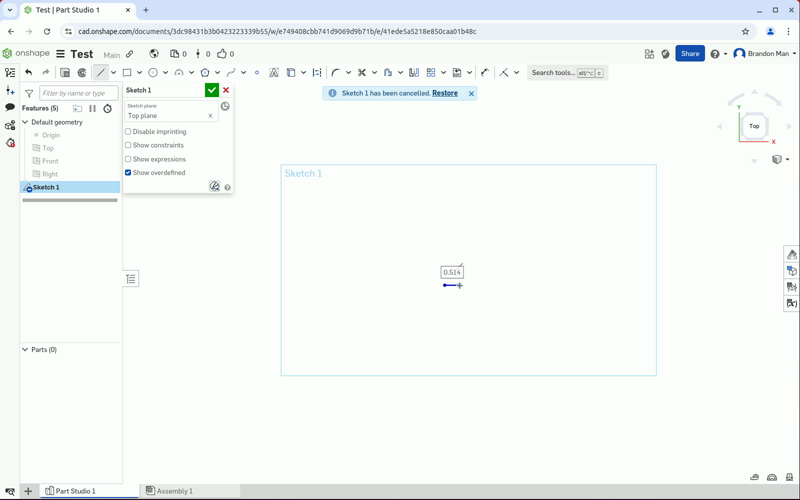
scroll(-6)
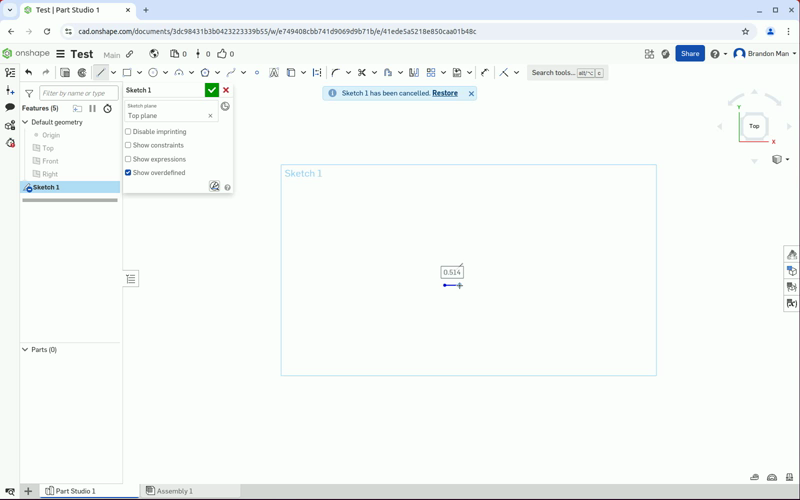
scroll(-6)
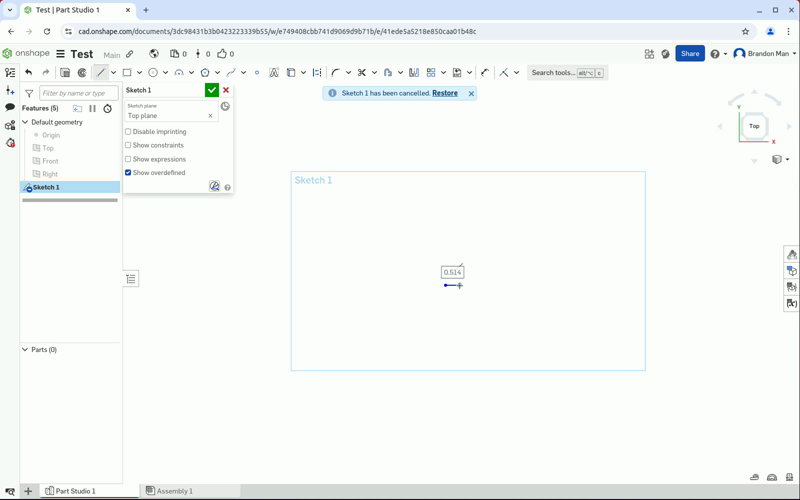
scroll(-6)
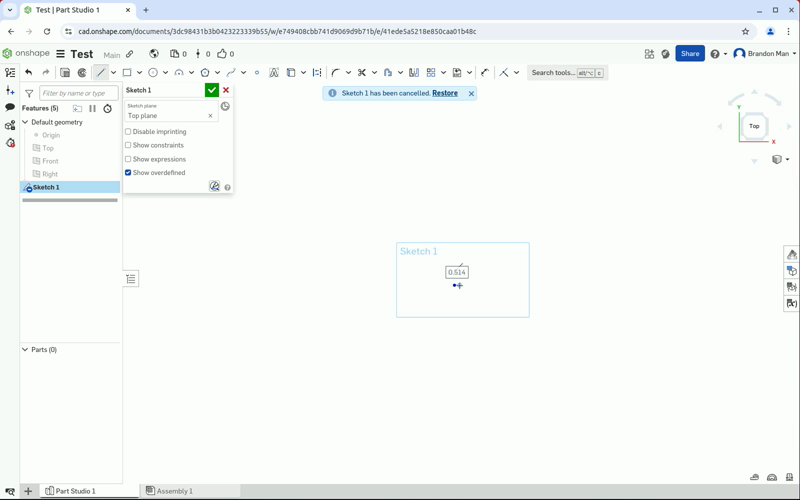
scroll(-6)
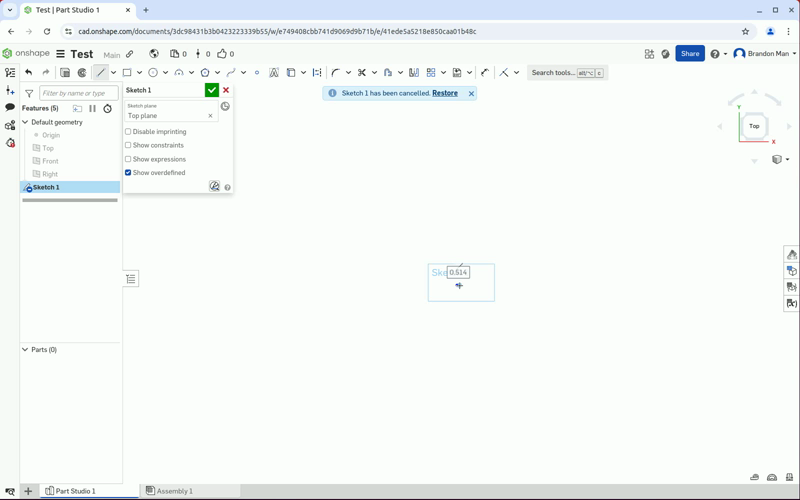
key_up(shift)
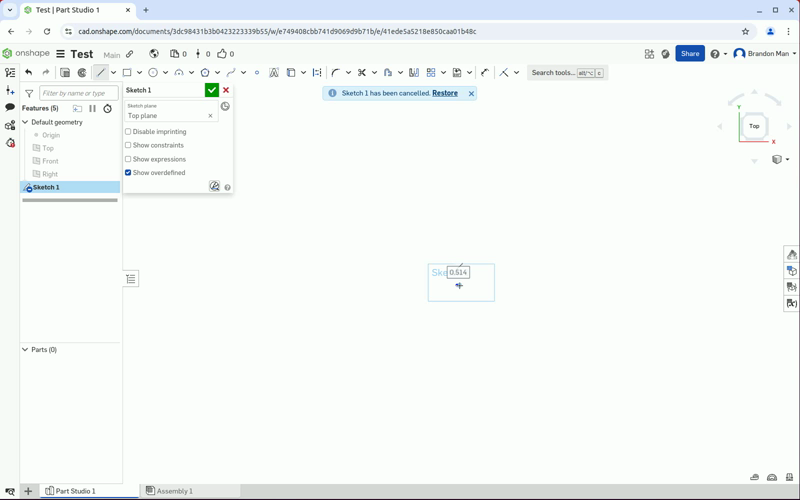
key_down(shift)
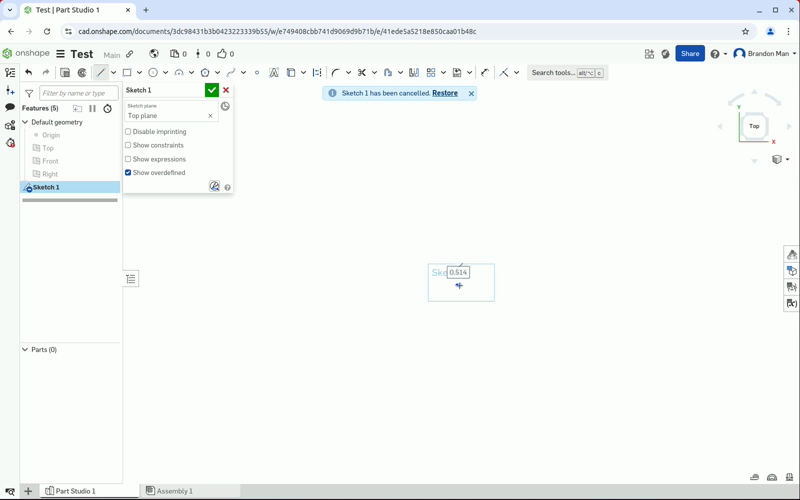
mouse_move(459, 206)
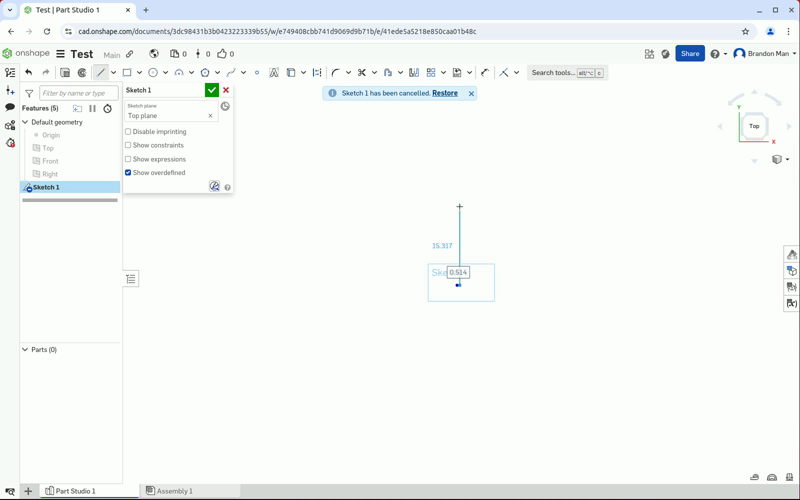
click(459, 206)
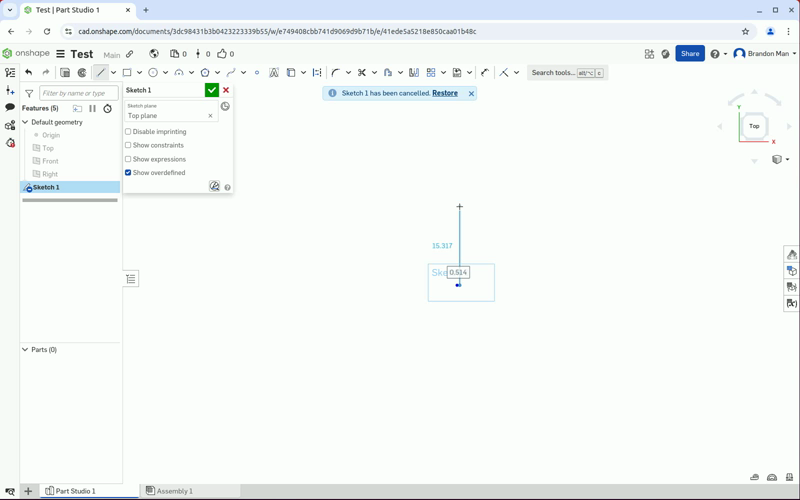
key_up(shift)
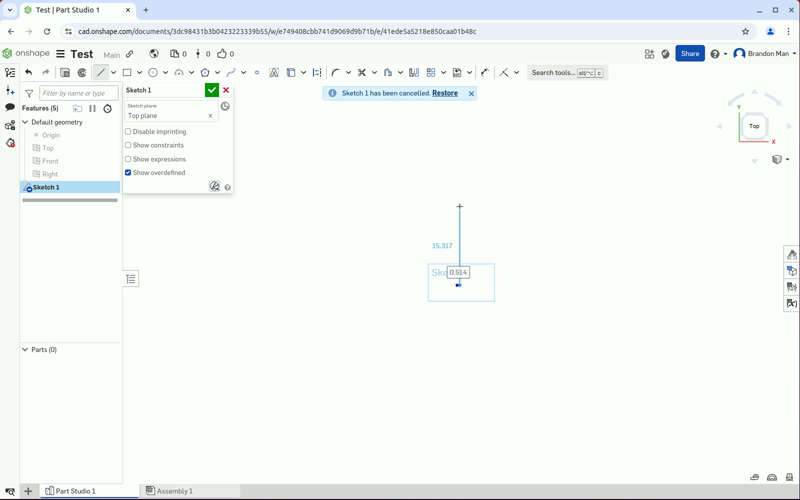
key_down(shift)
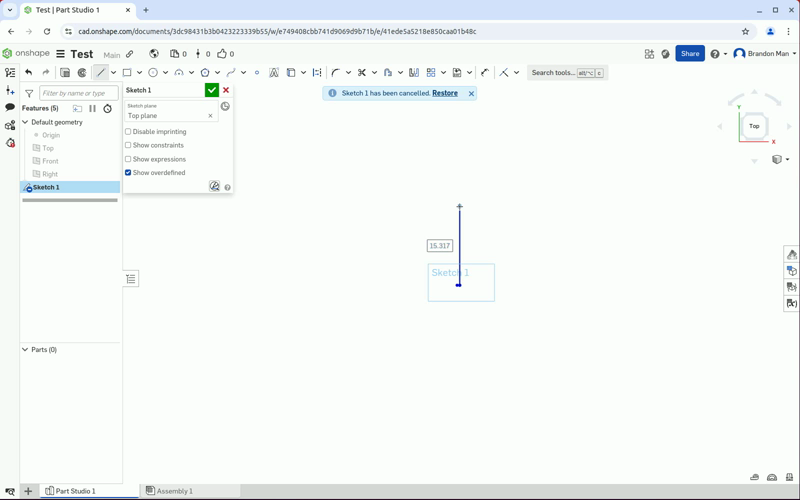
mouse_move(570, 206)
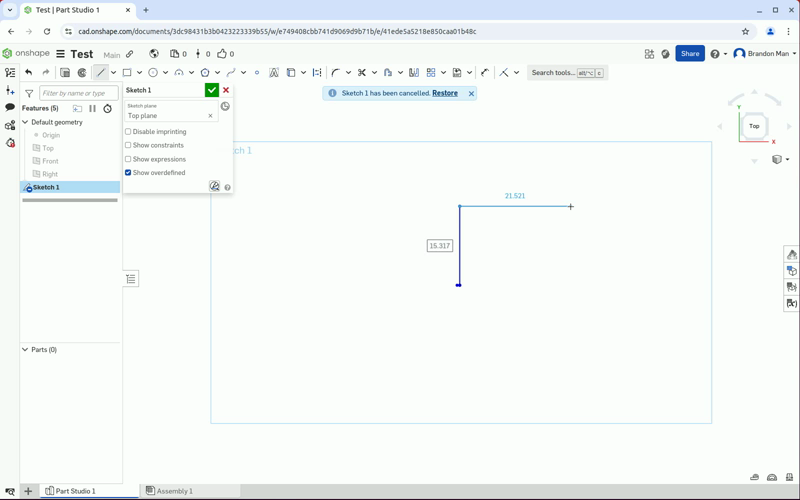
click(570, 206)
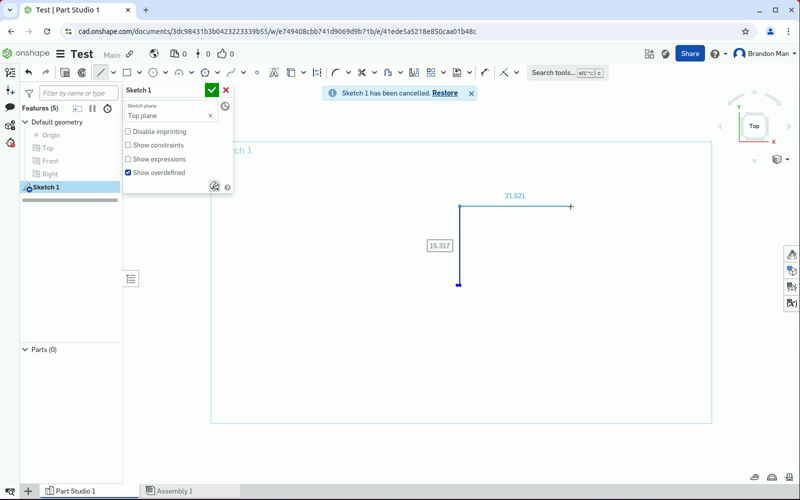
key_up(shift)
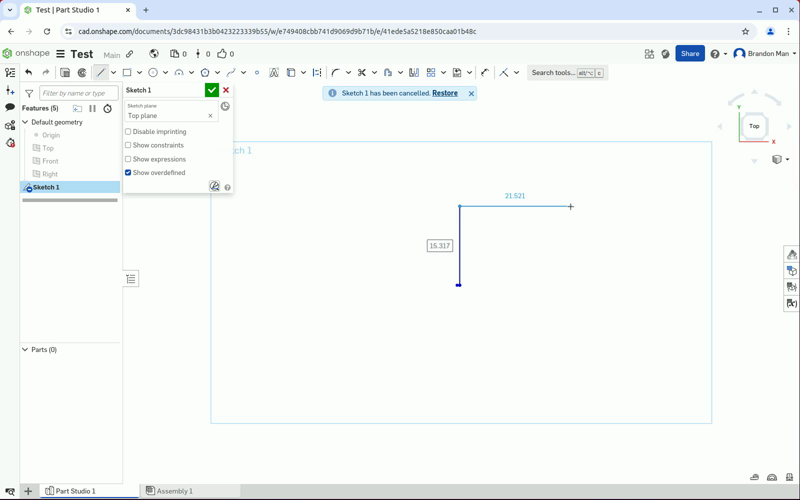
key_down(shift)
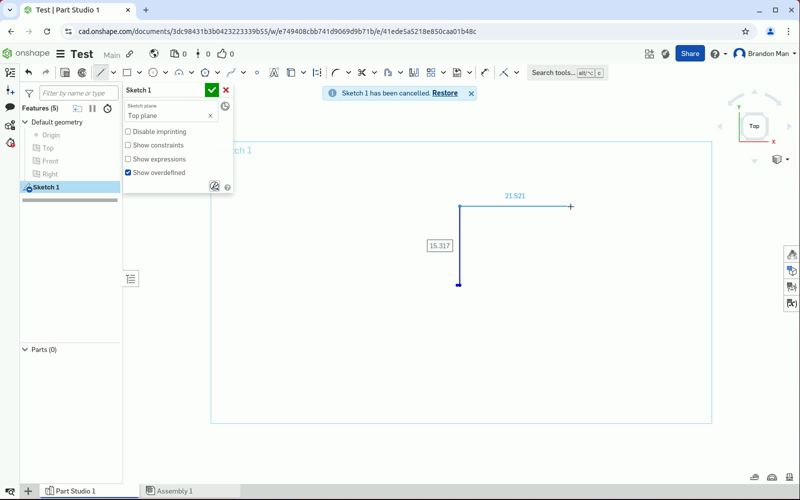
mouse_move(589, 206)
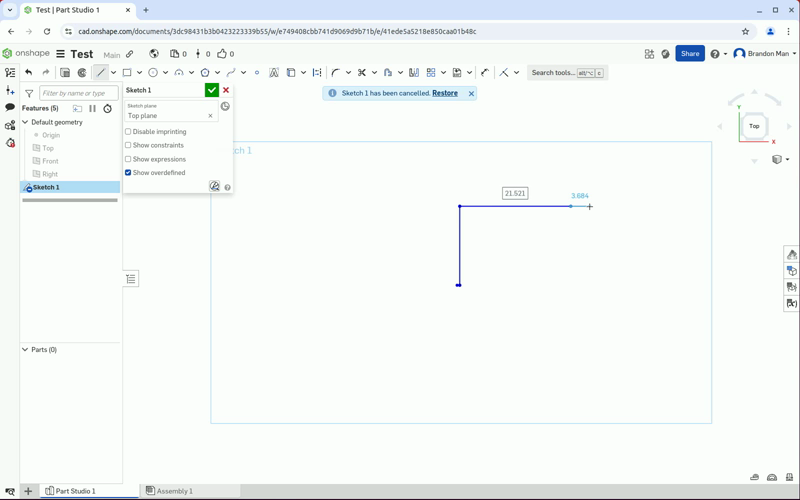
mouse_move(570, 263)
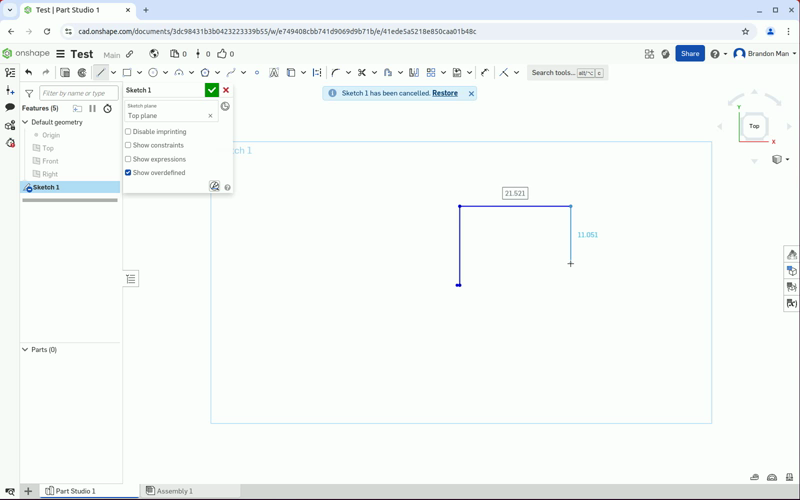
click(570, 263)
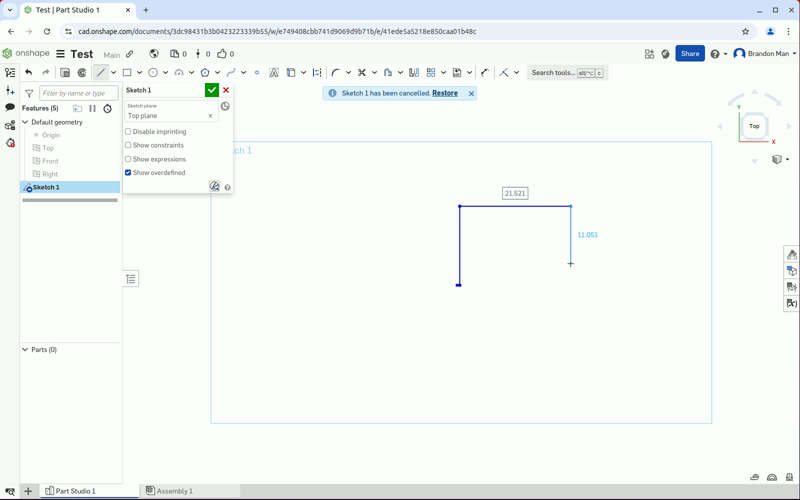
key_up(shift)
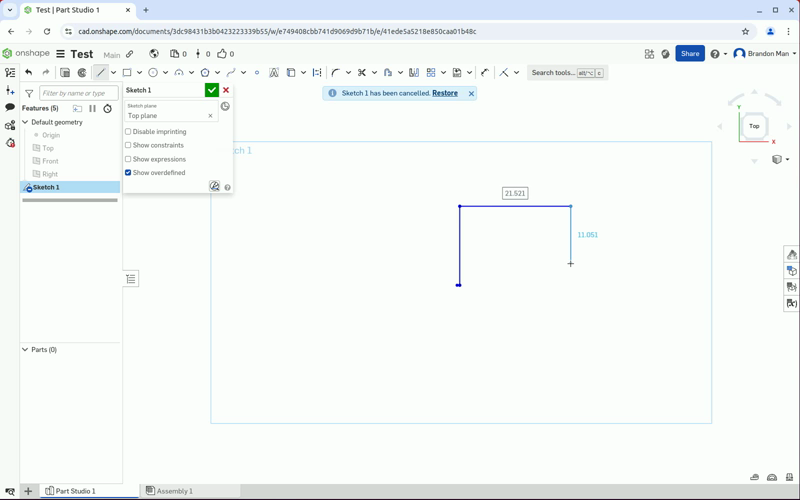
key_down(shift)
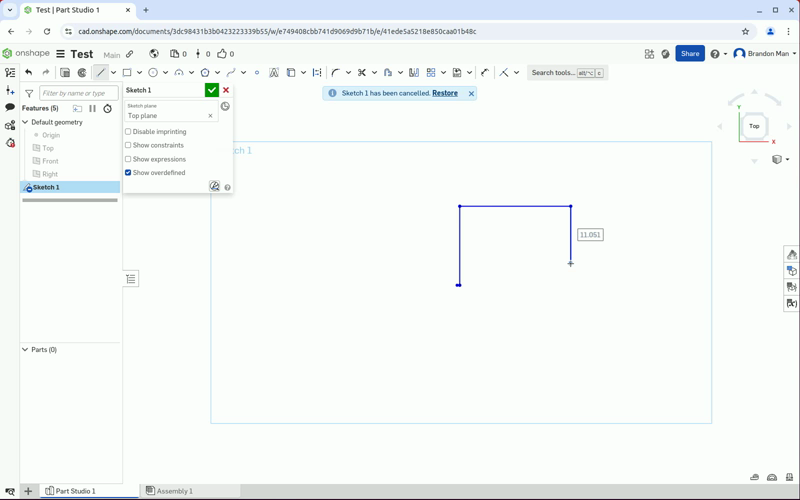
mouse_move(589, 263)
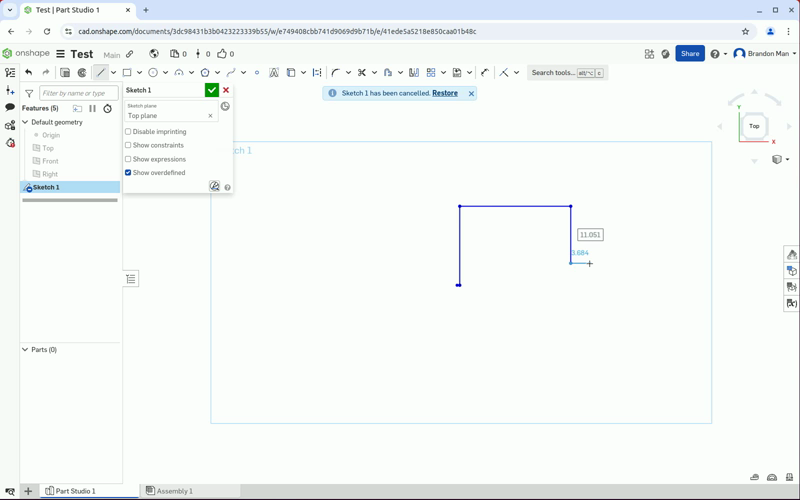
mouse_move(573, 263)
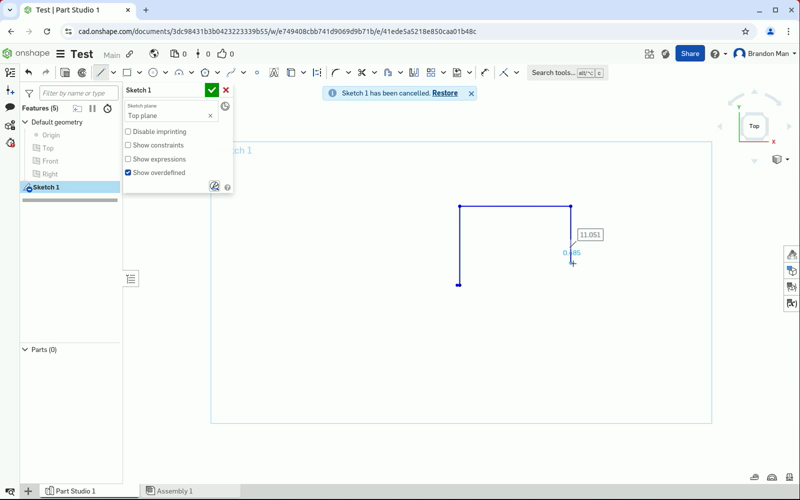
scroll(6)
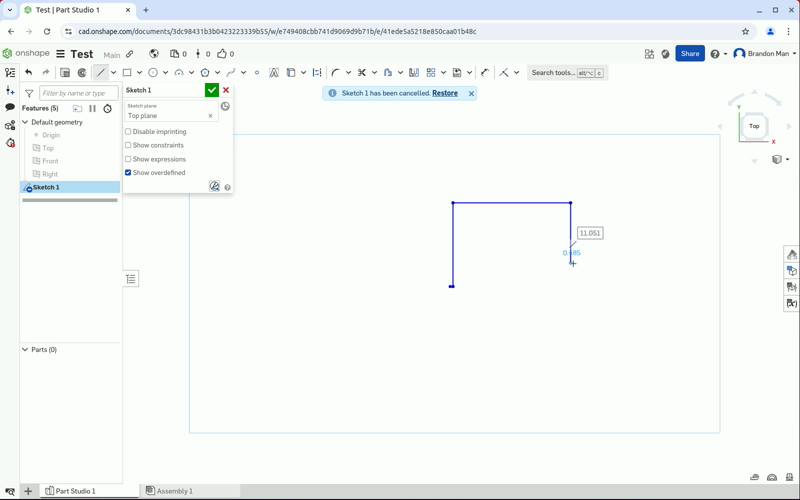
scroll(6)
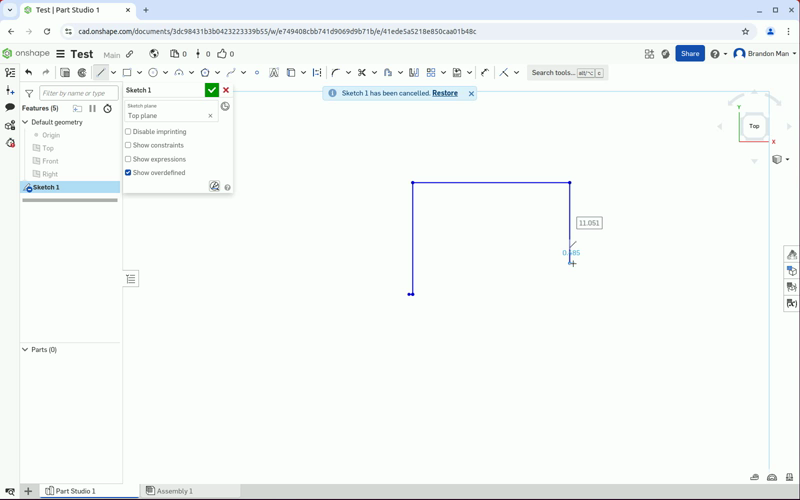
scroll(6)
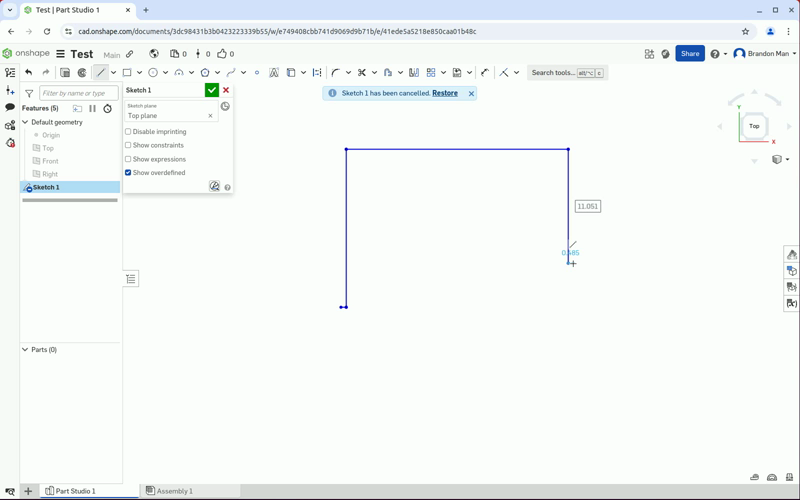
scroll(6)
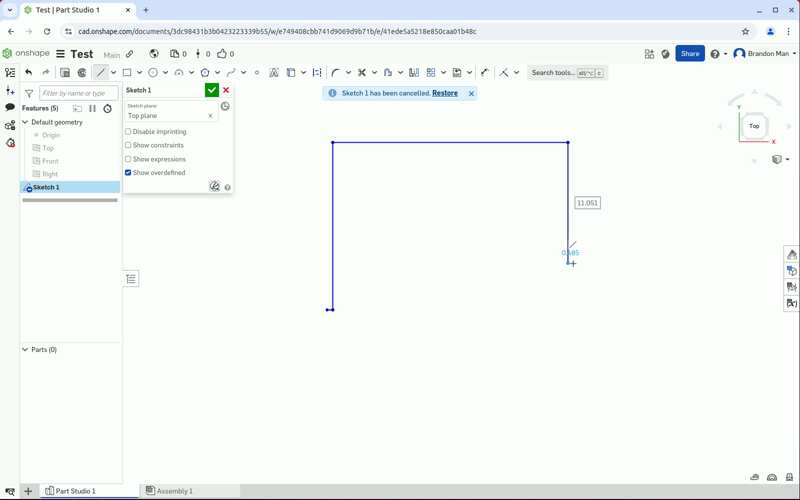
scroll(6)
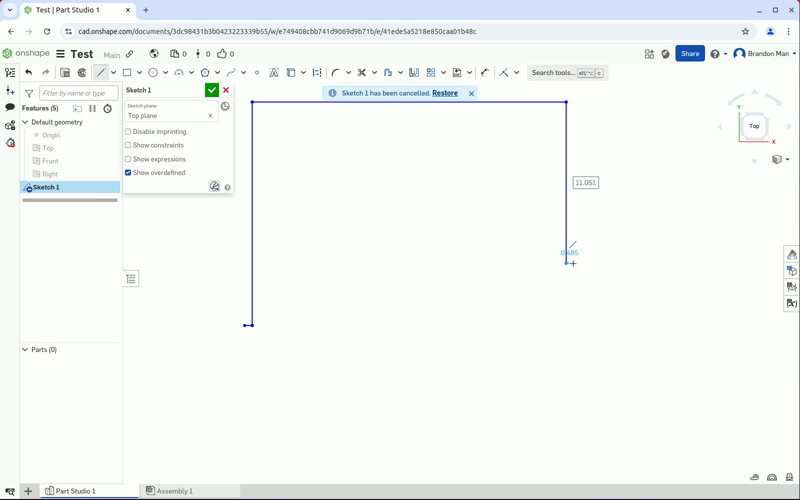
scroll(6)
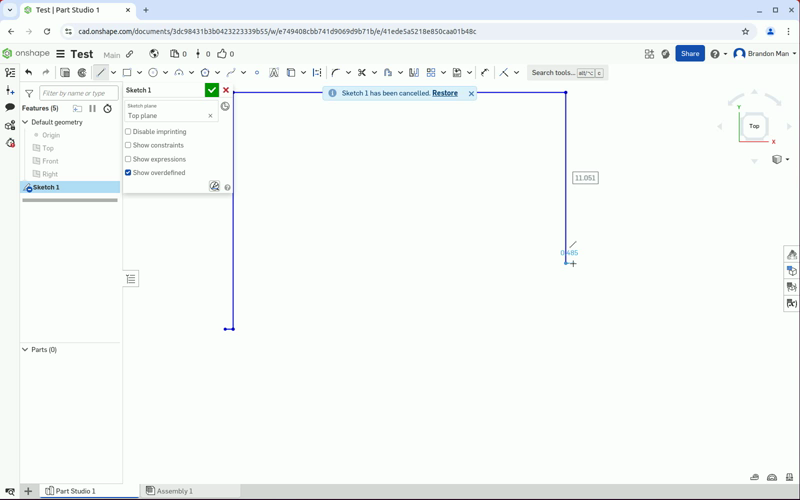
scroll(6)
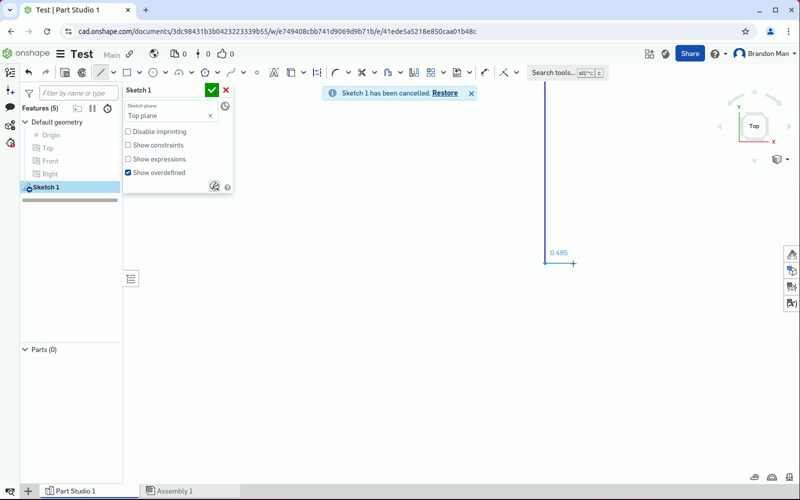
click(573, 263)
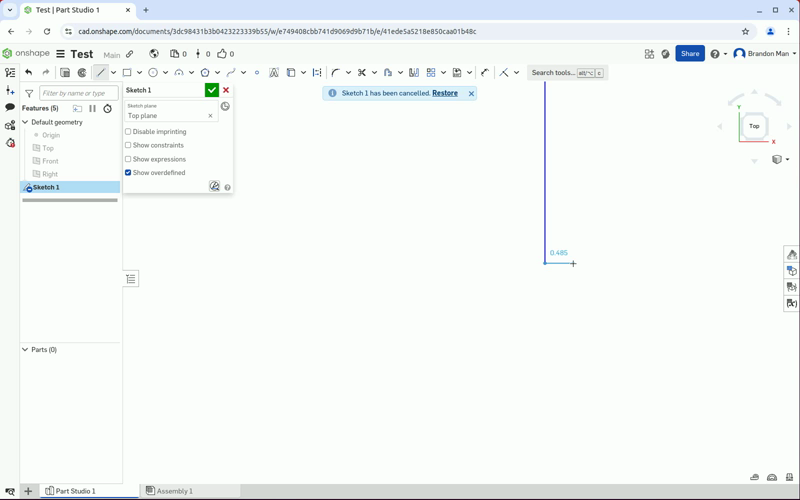
scroll(-6)
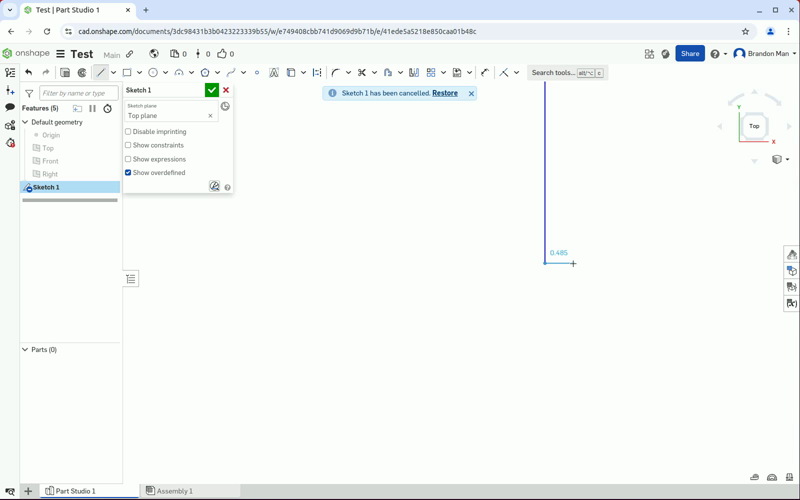
scroll(-6)
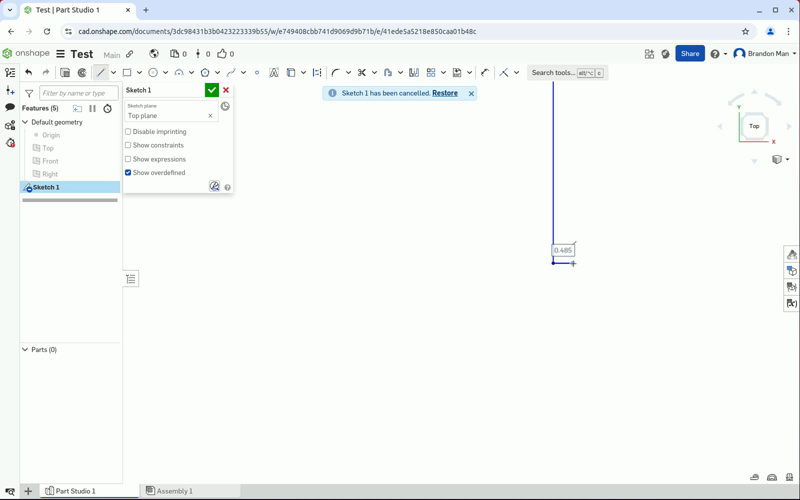
scroll(-6)
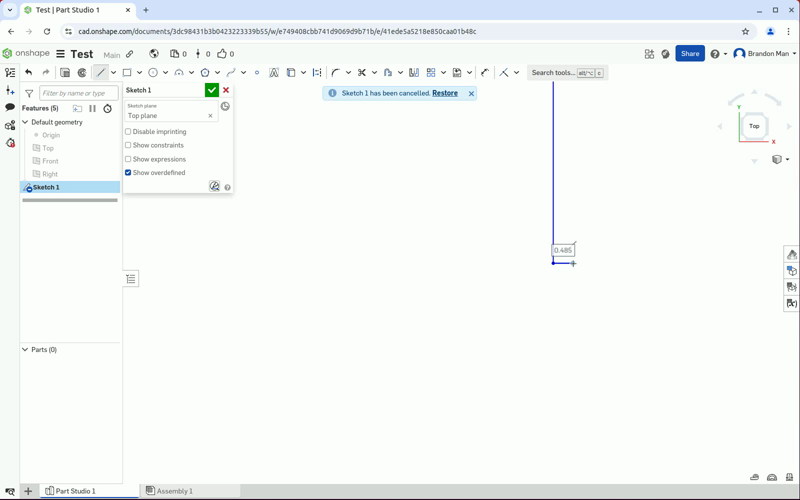
scroll(-6)
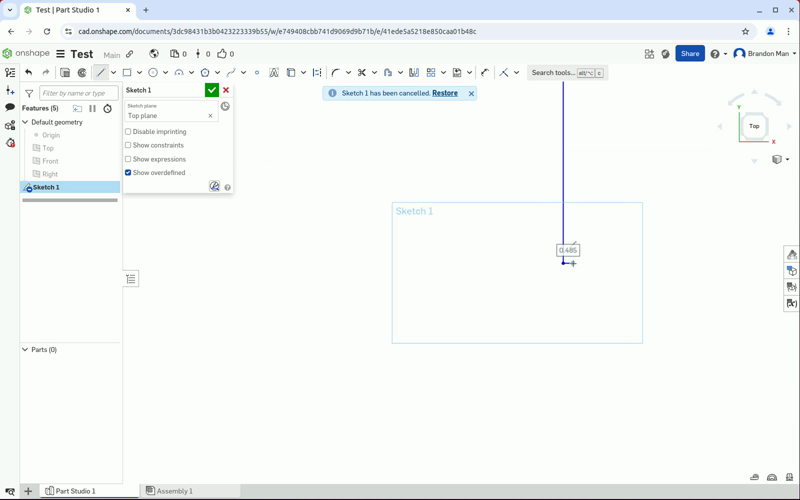
scroll(-6)
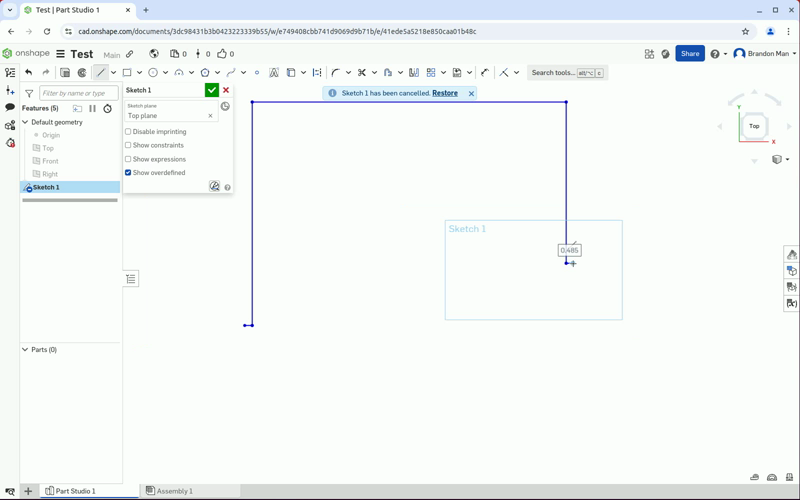
scroll(-6)
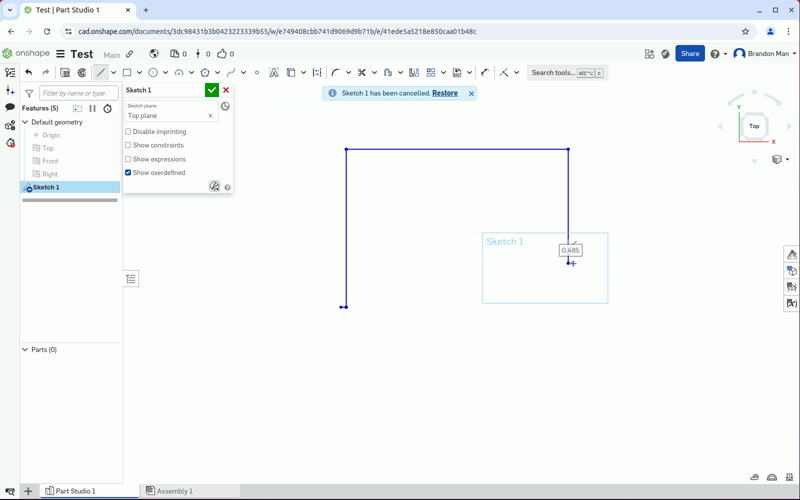
scroll(-6)
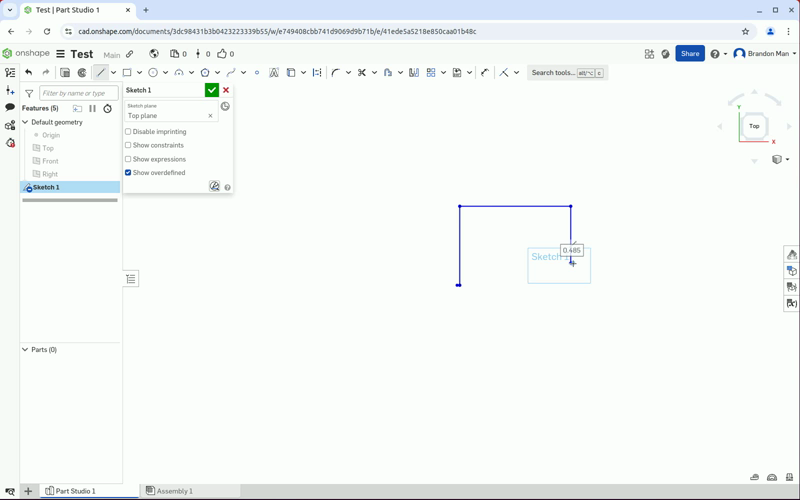
key_up(shift)
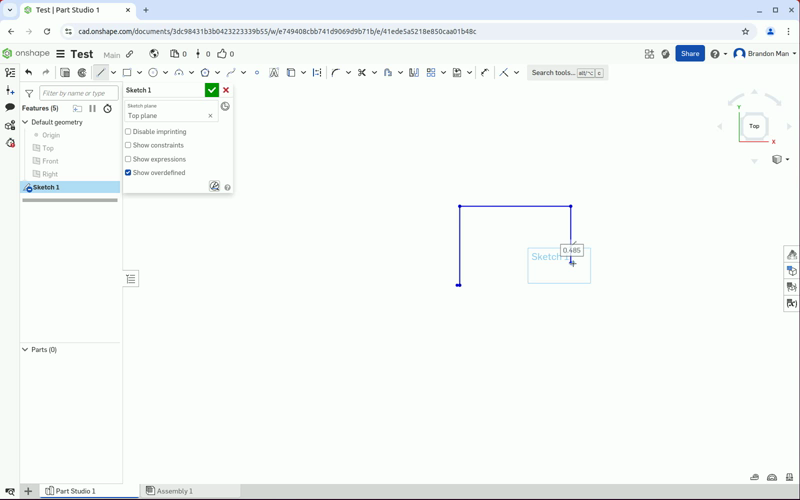
key_down(shift)
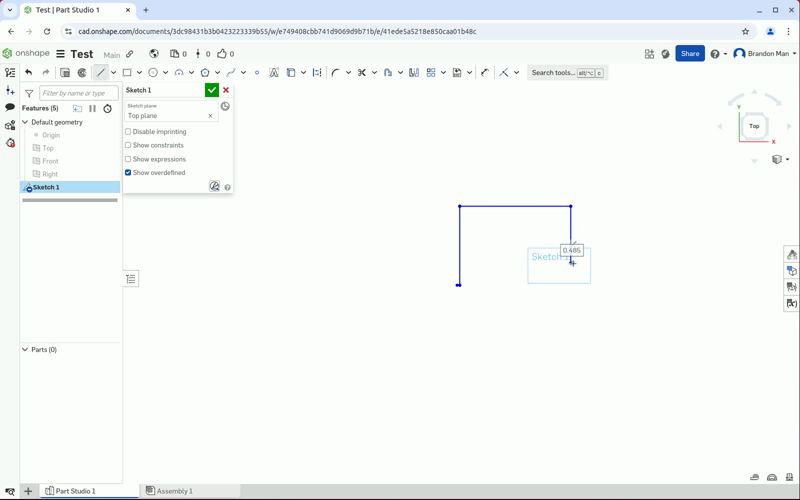
mouse_move(589, 263)
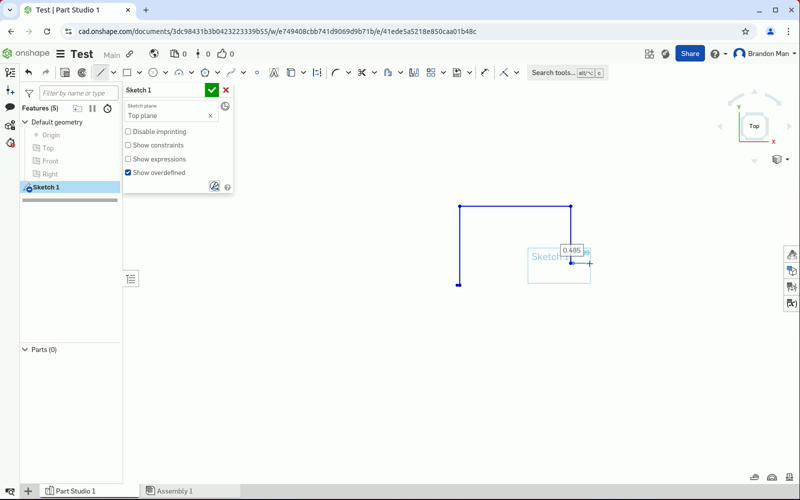
mouse_move(573, 203)
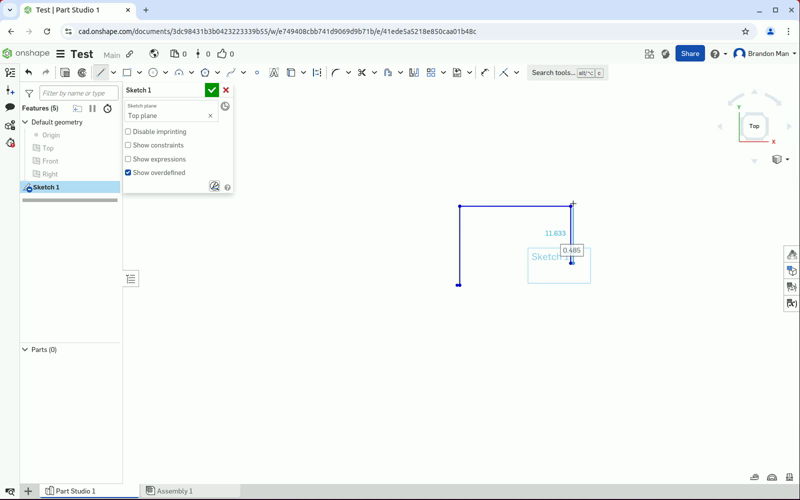
scroll(6)
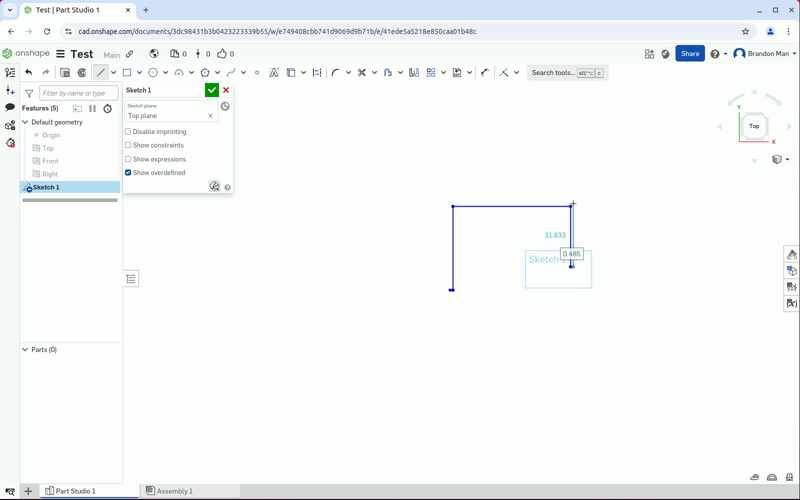
scroll(6)
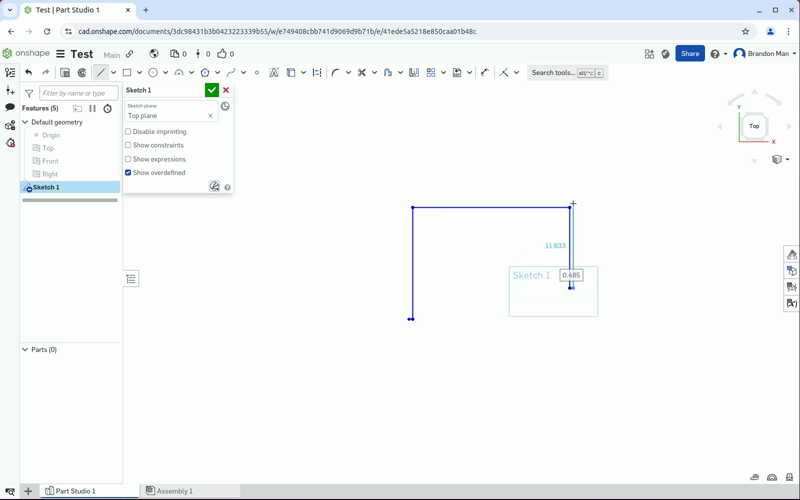
scroll(6)
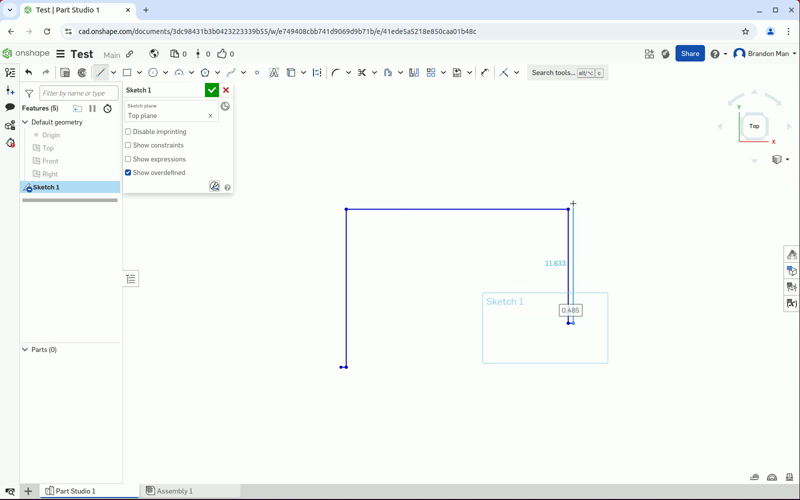
scroll(6)
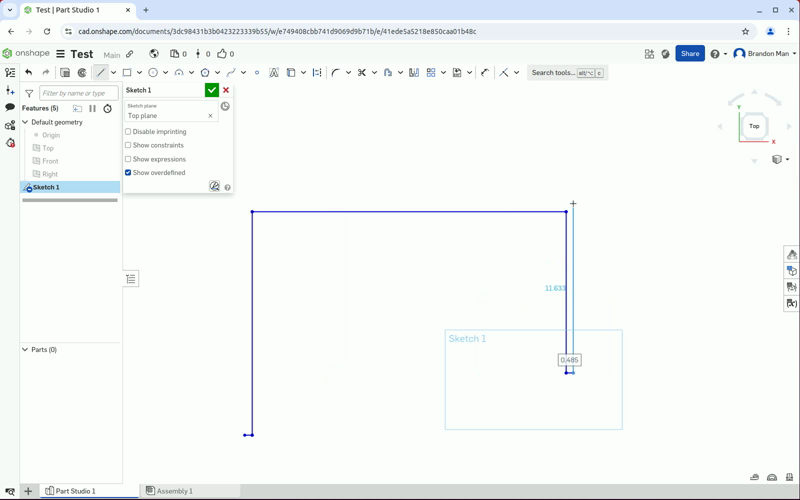
scroll(6)
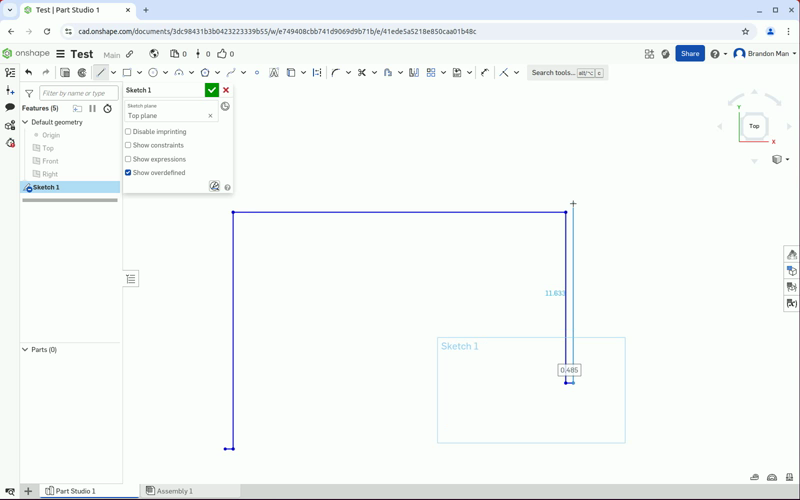
scroll(6)
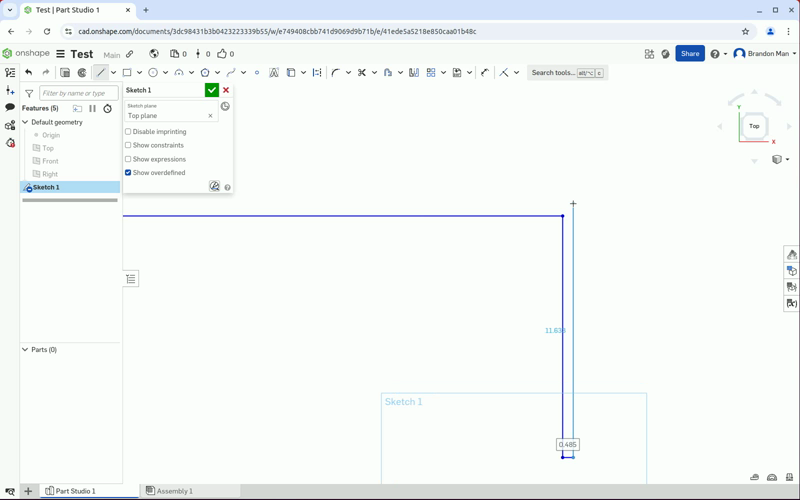
scroll(6)
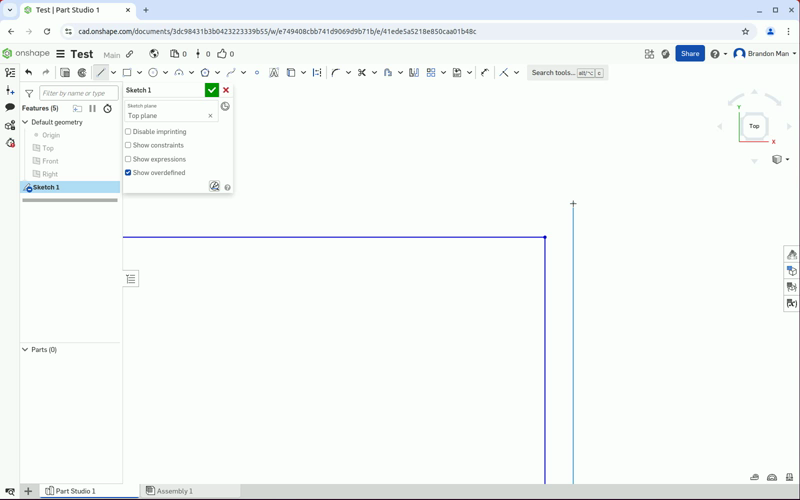
click(573, 203)
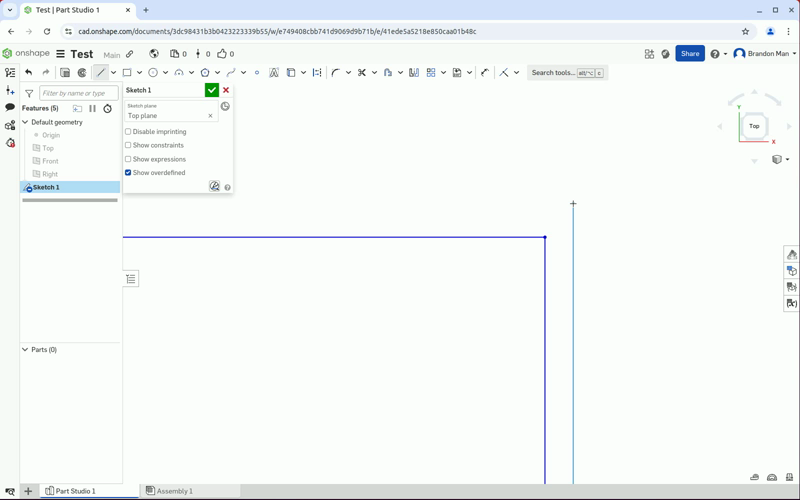
scroll(-6)
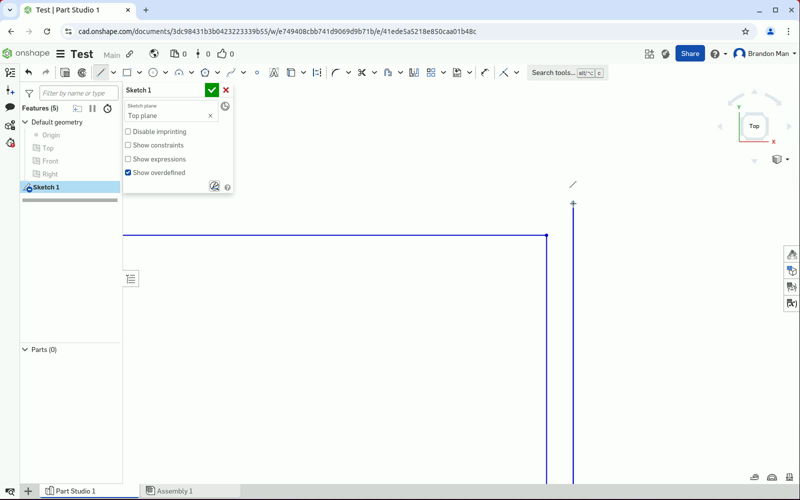
scroll(-6)
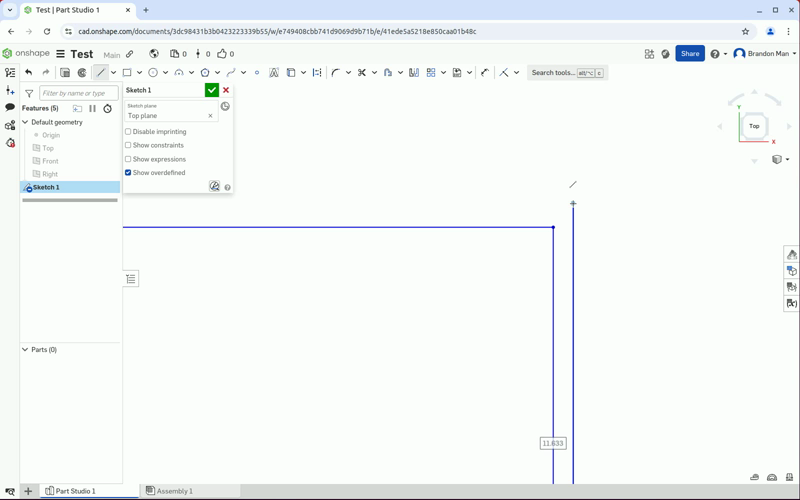
scroll(-6)
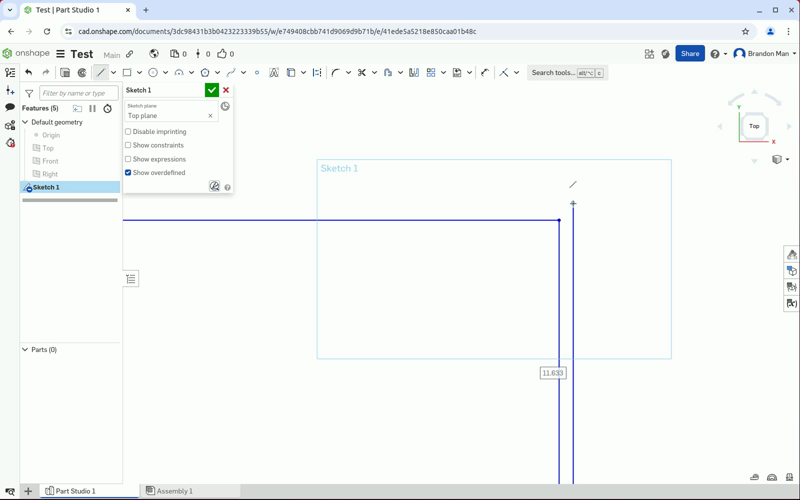
scroll(-6)
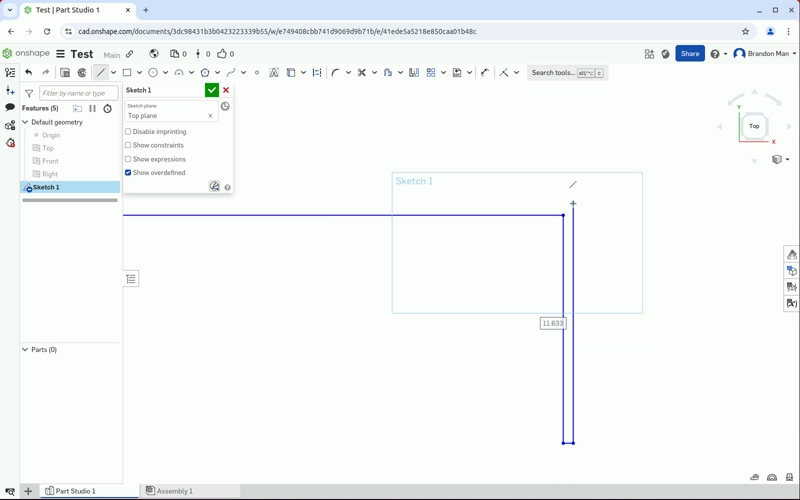
scroll(-6)
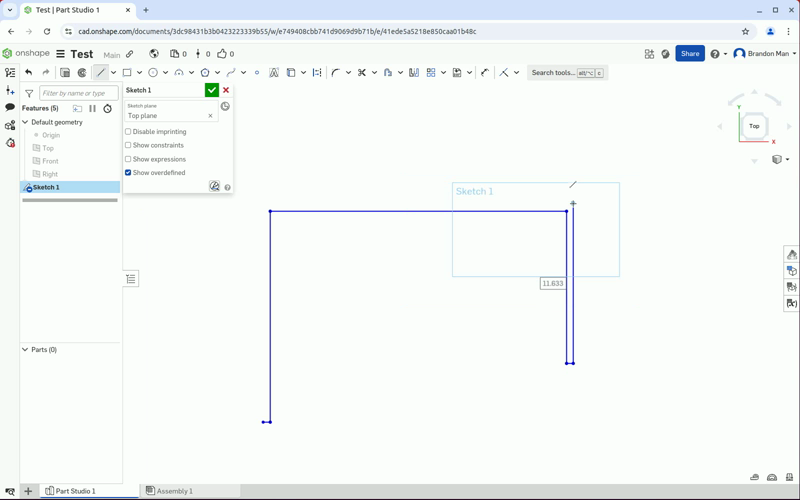
scroll(-6)
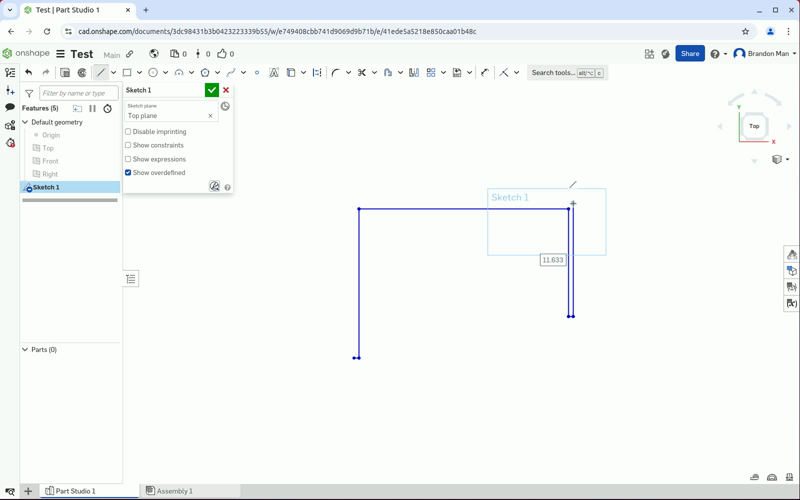
scroll(-6)
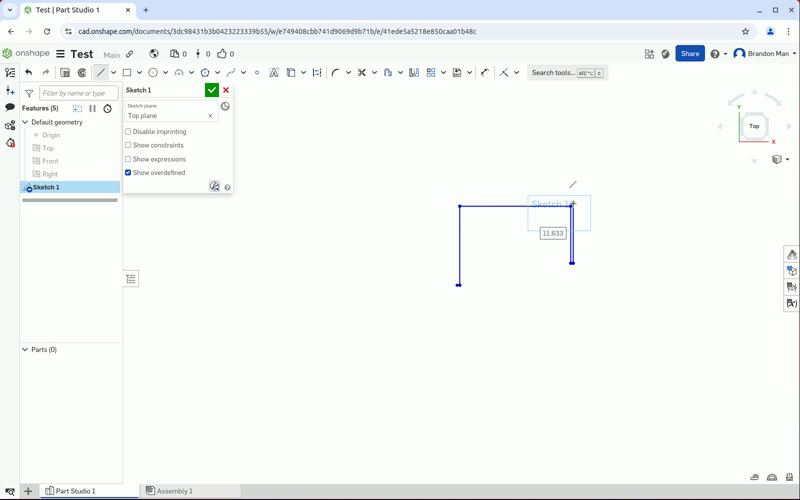
key_up(shift)
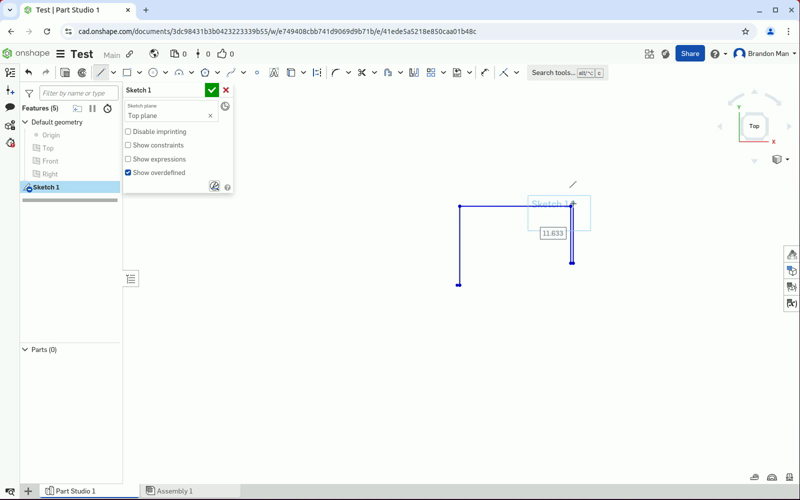
key_down(shift)
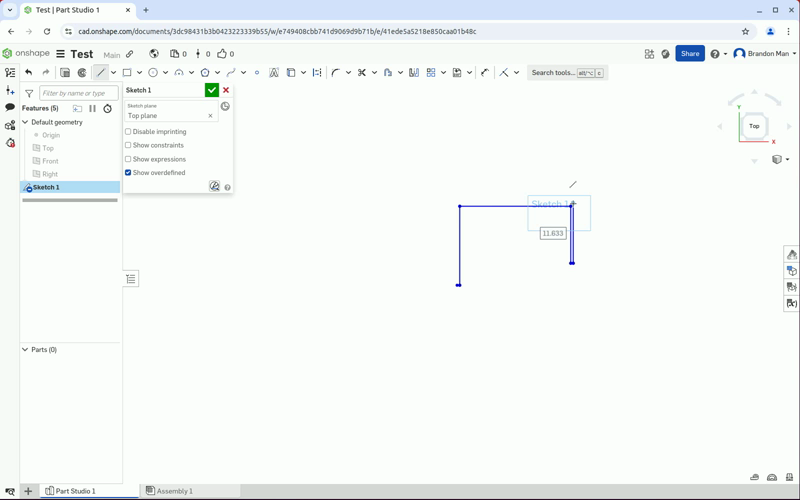
mouse_move(457, 203)
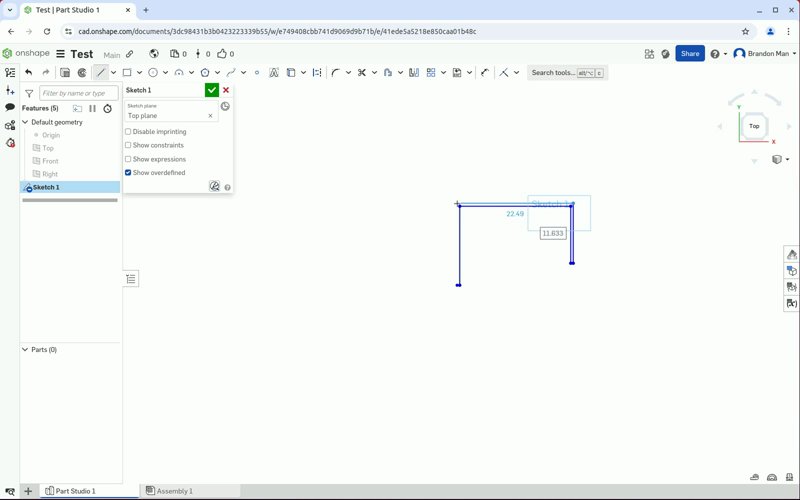
scroll(6)
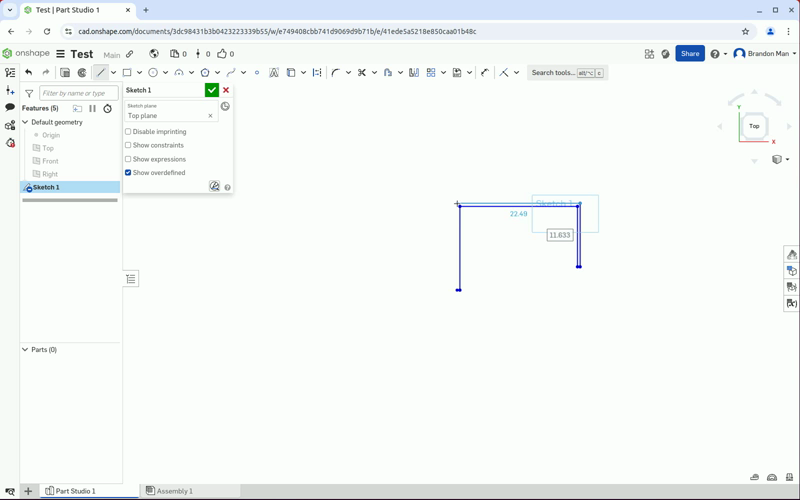
scroll(6)
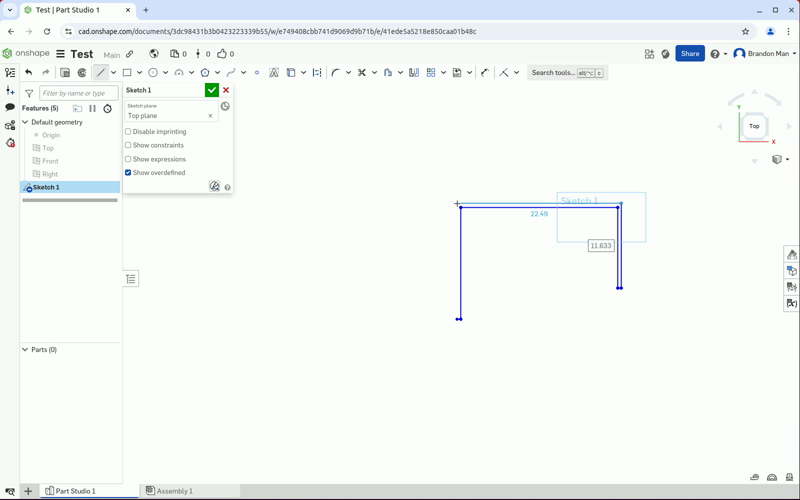
scroll(6)
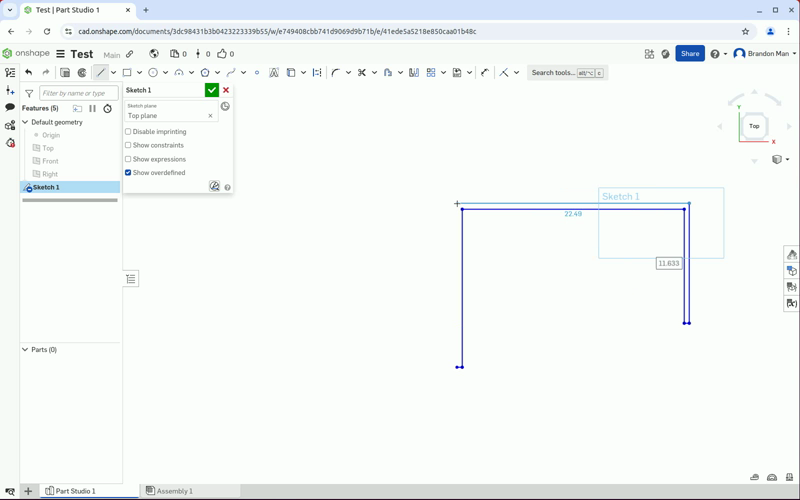
scroll(6)
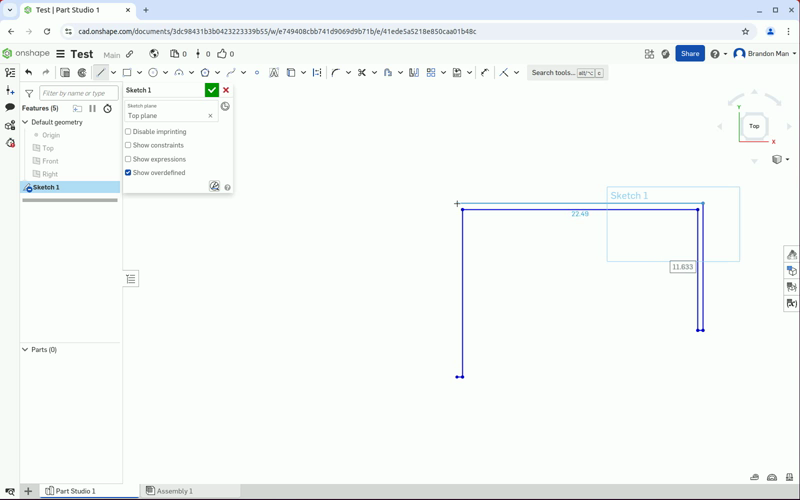
scroll(6)
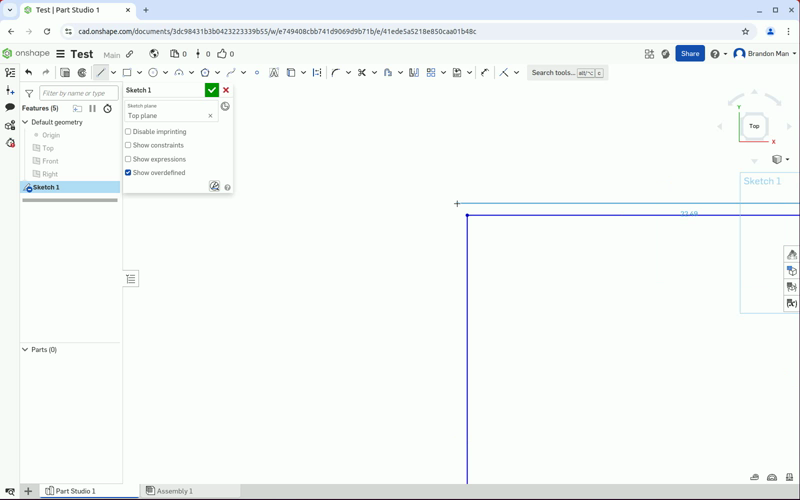
scroll(6)
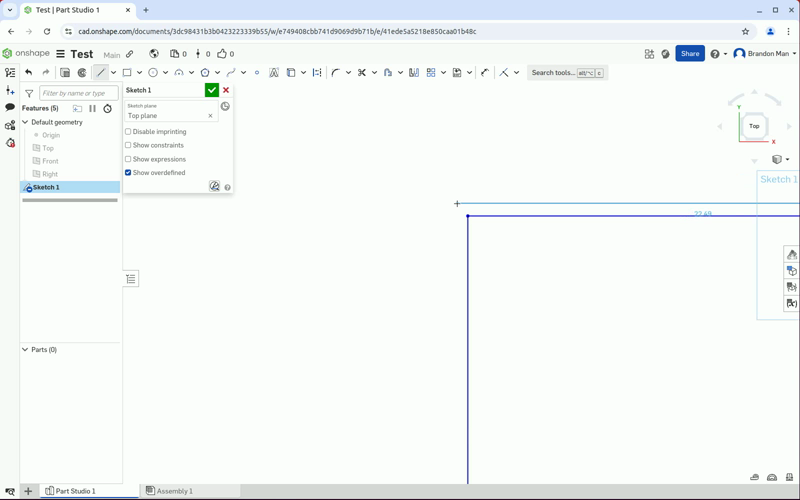
scroll(6)
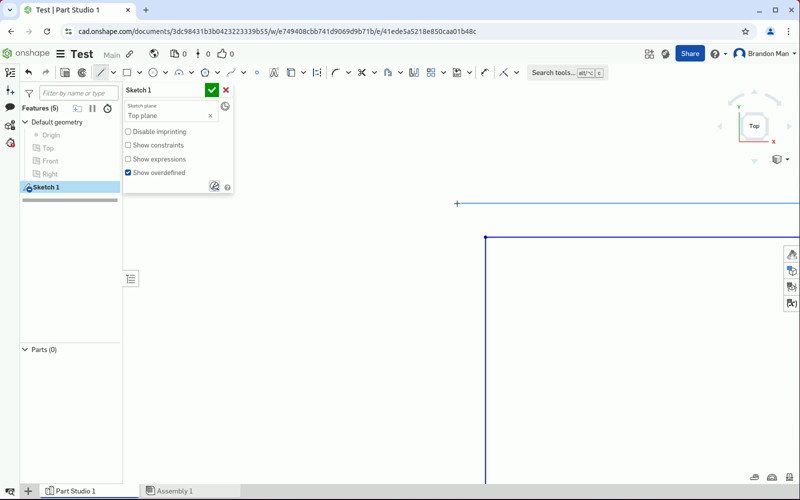
click(457, 203)
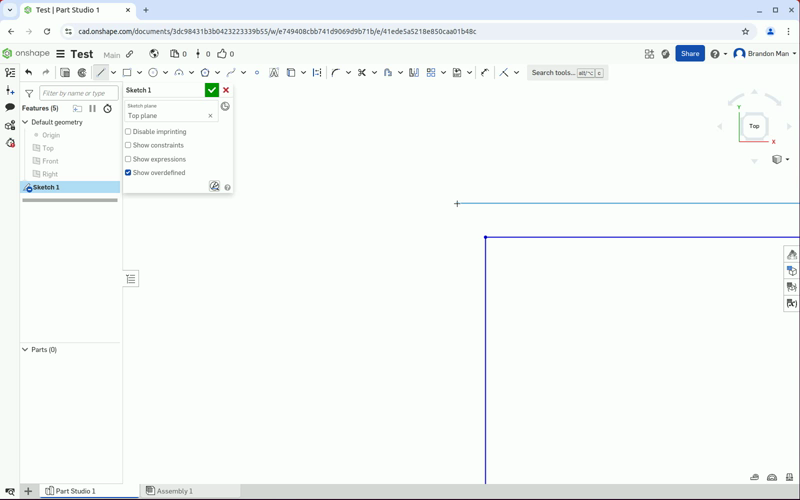
scroll(-6)
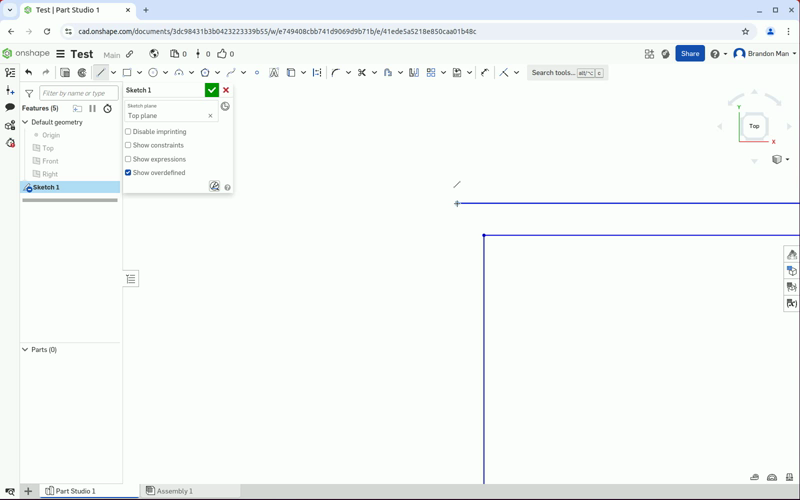
scroll(-6)
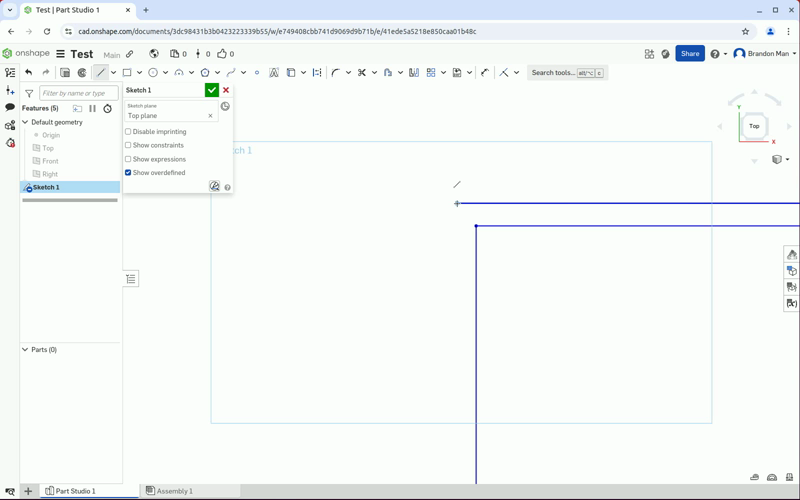
scroll(-6)
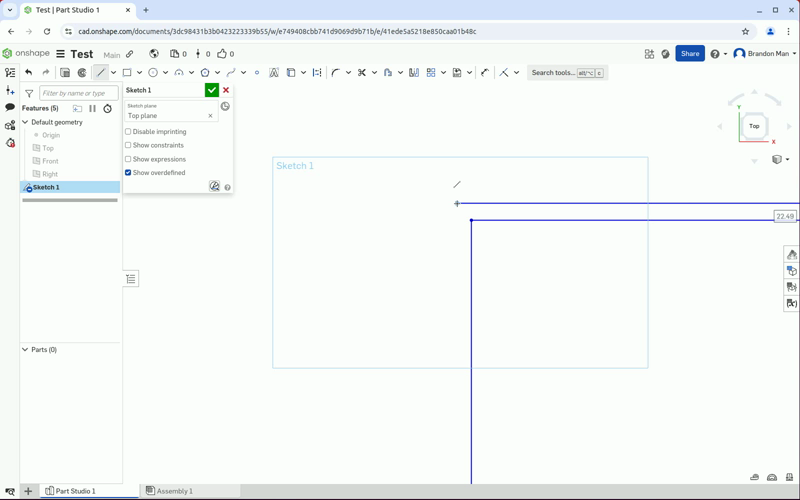
scroll(-6)
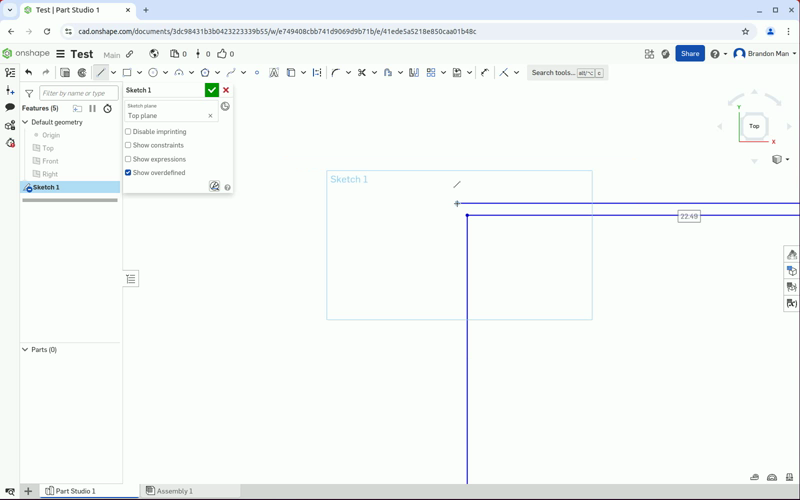
scroll(-6)
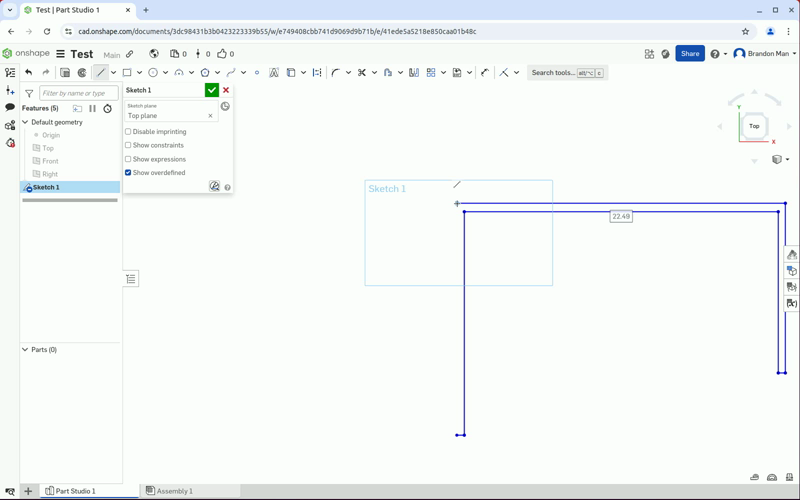
scroll(-6)
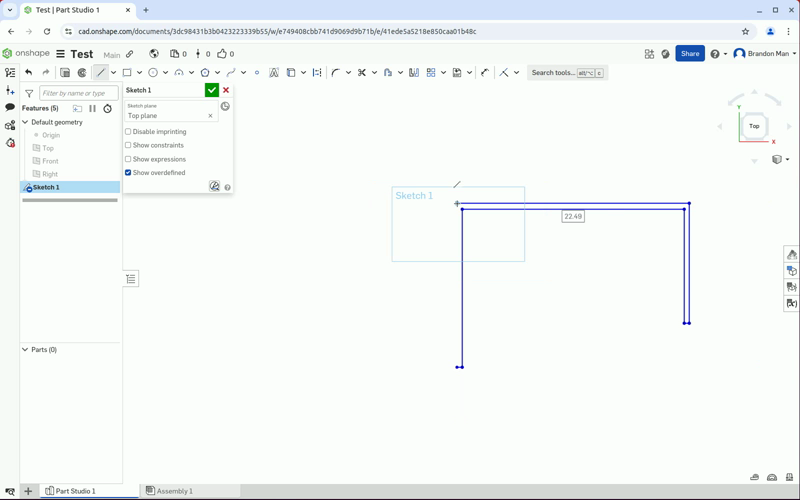
scroll(-6)
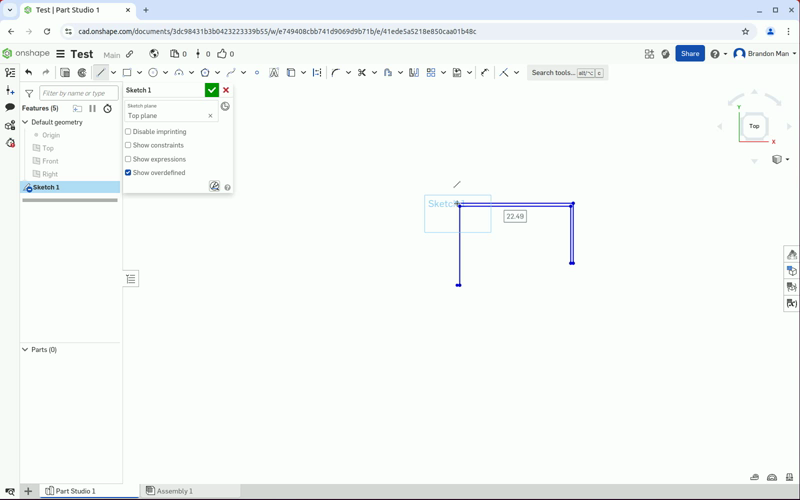
key_up(shift)
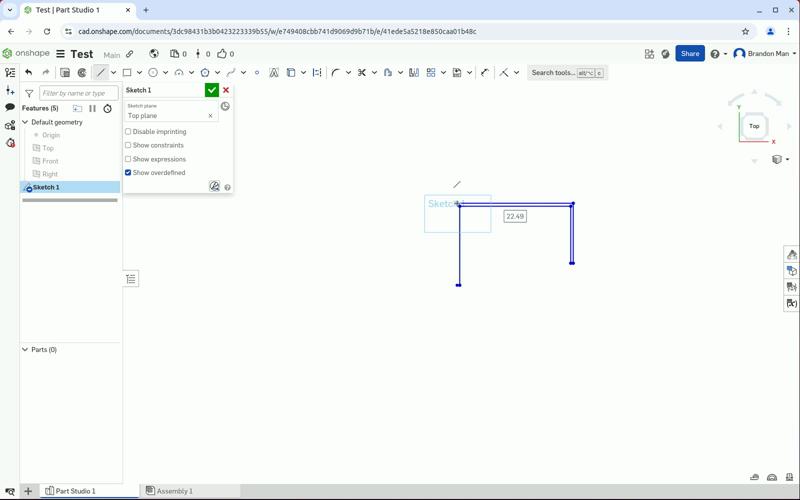
key_down(shift)
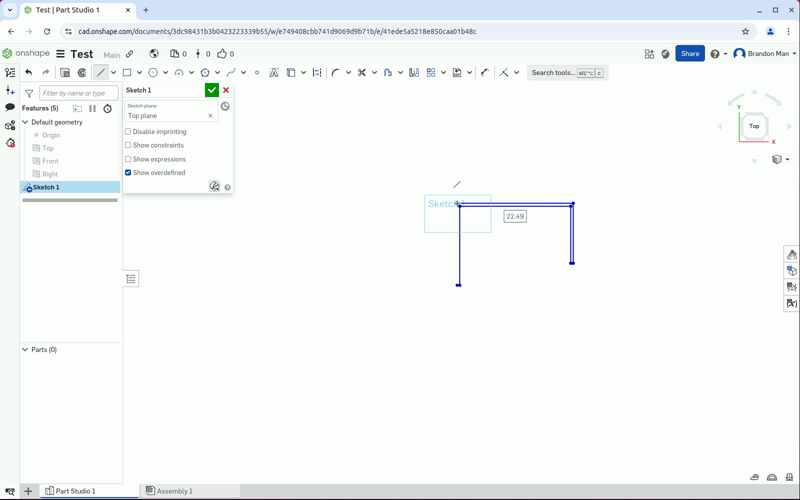
mouse_move(457, 285)
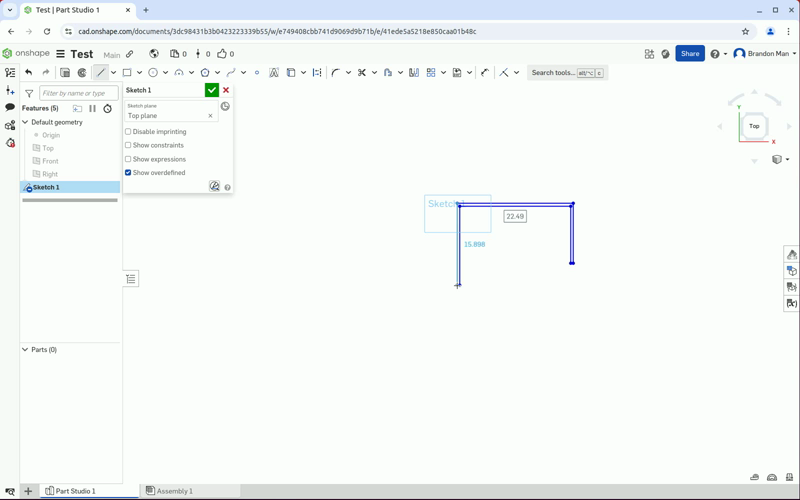
scroll(6)
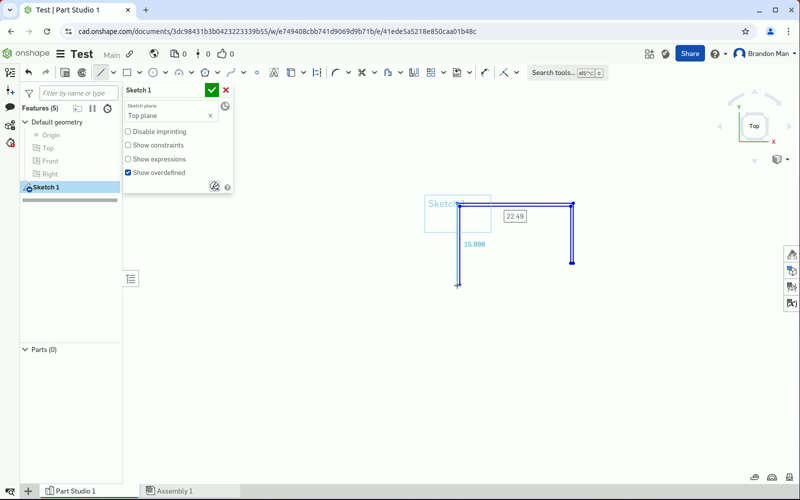
scroll(6)
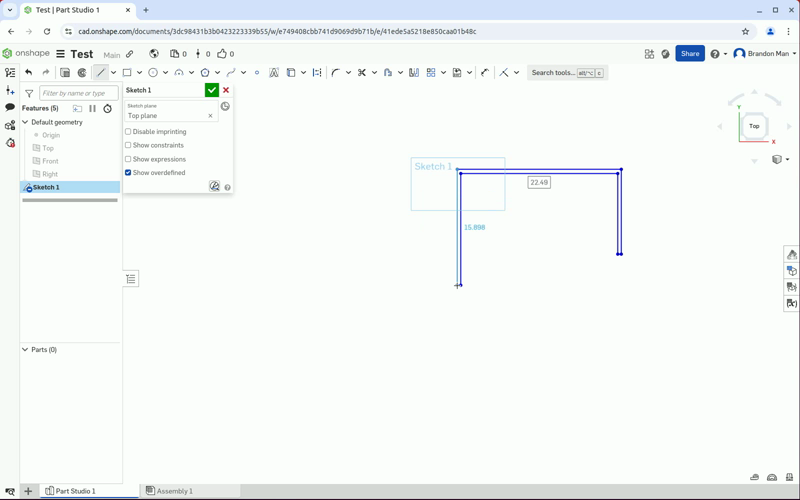
scroll(6)
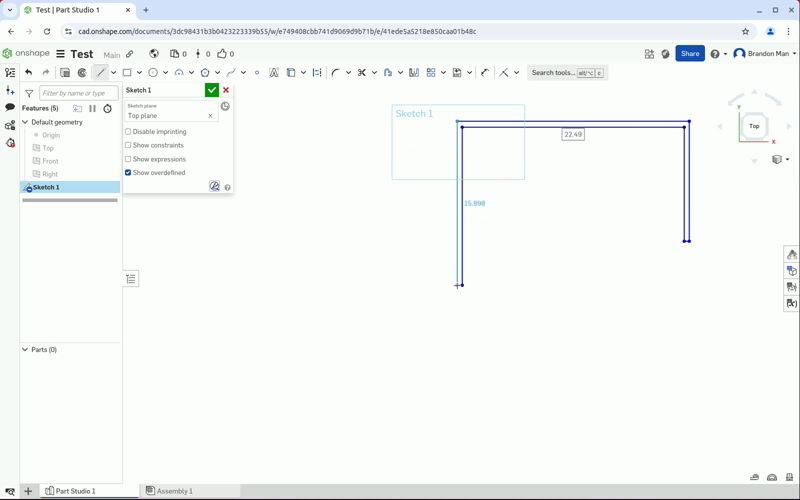
scroll(6)
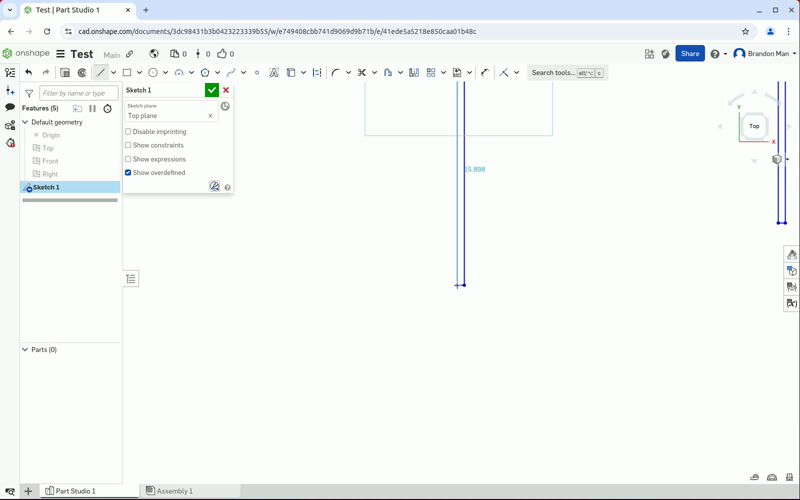
scroll(6)
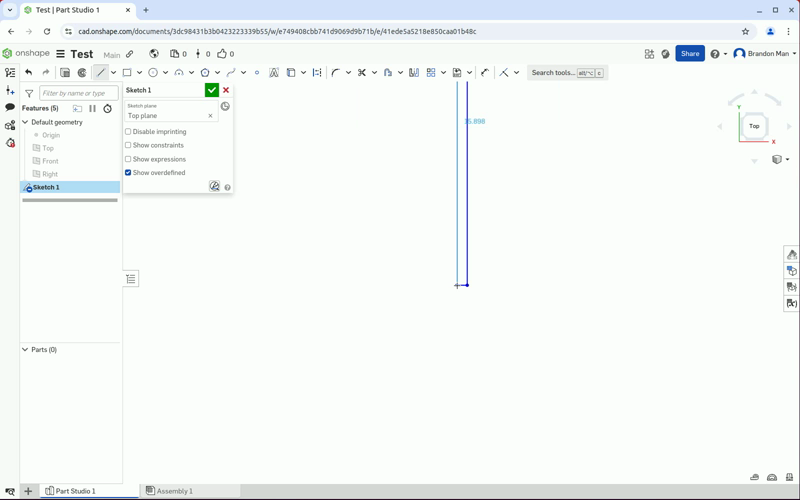
scroll(6)
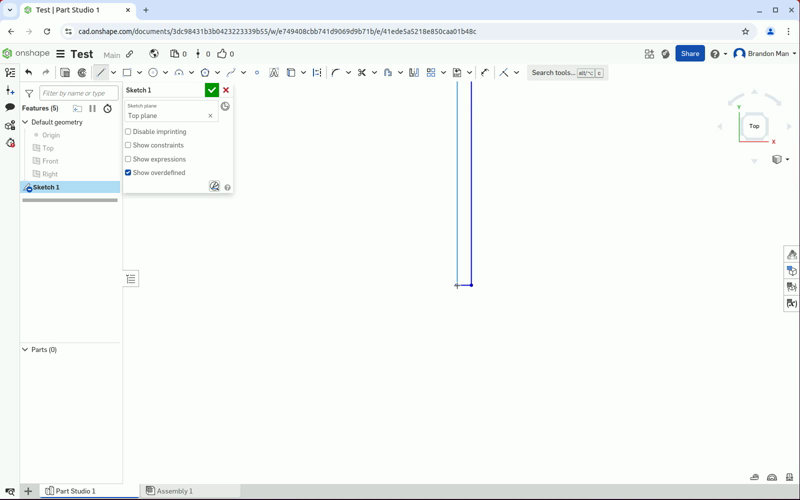
scroll(6)
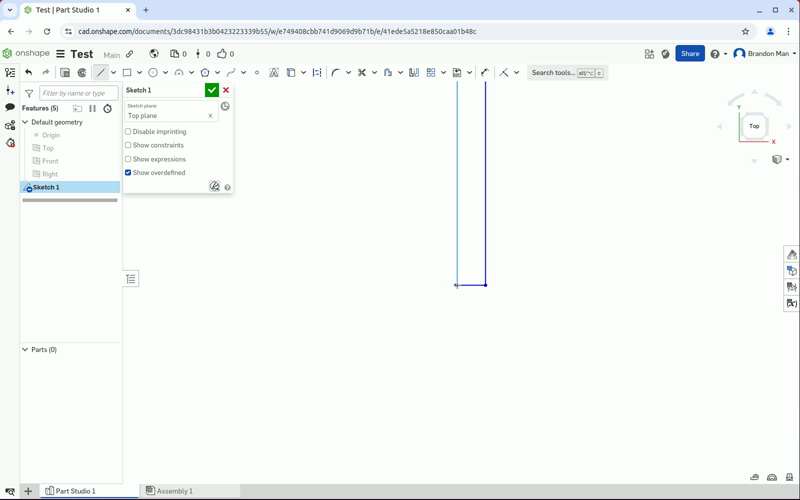
key_up(shift)
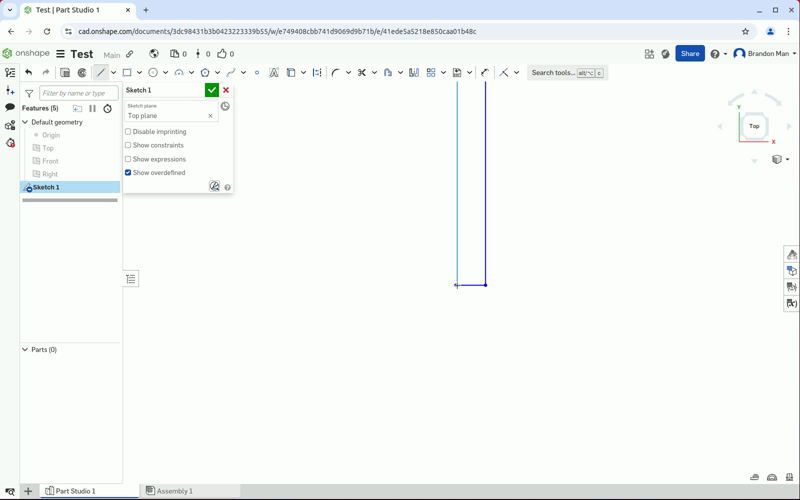
click(457, 285)
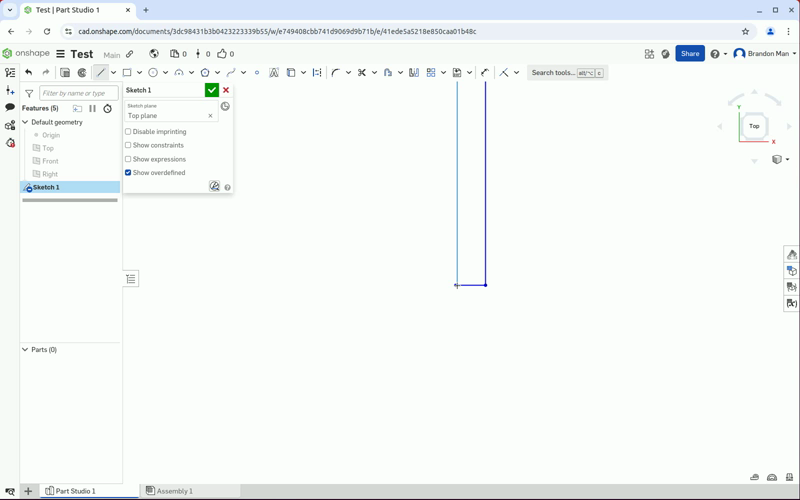
scroll(-6)
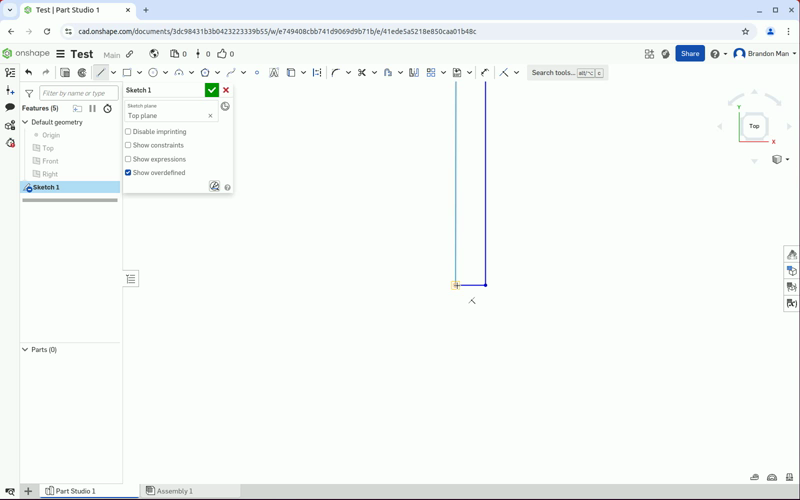
scroll(-6)
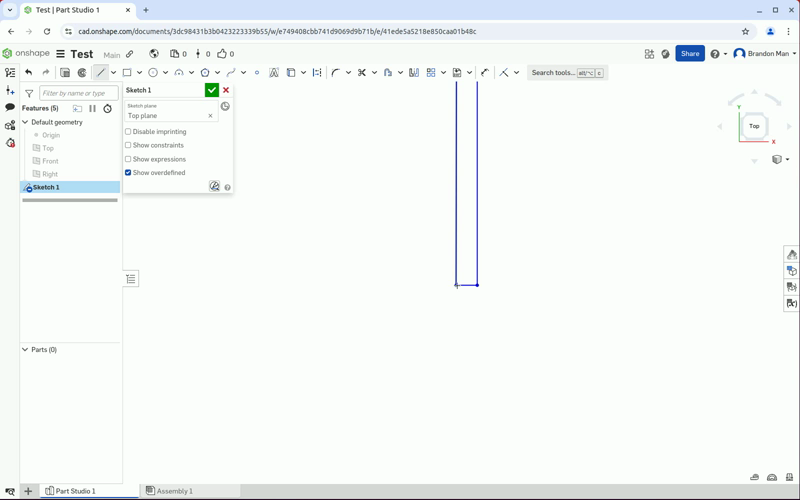
scroll(-6)
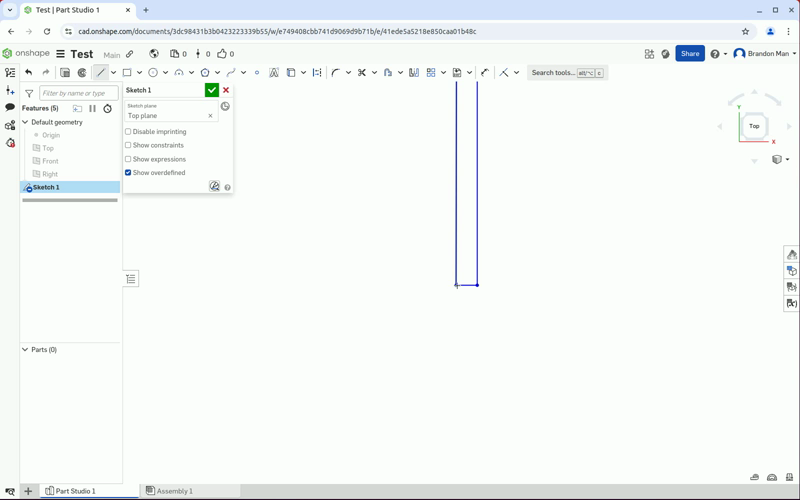
scroll(-6)
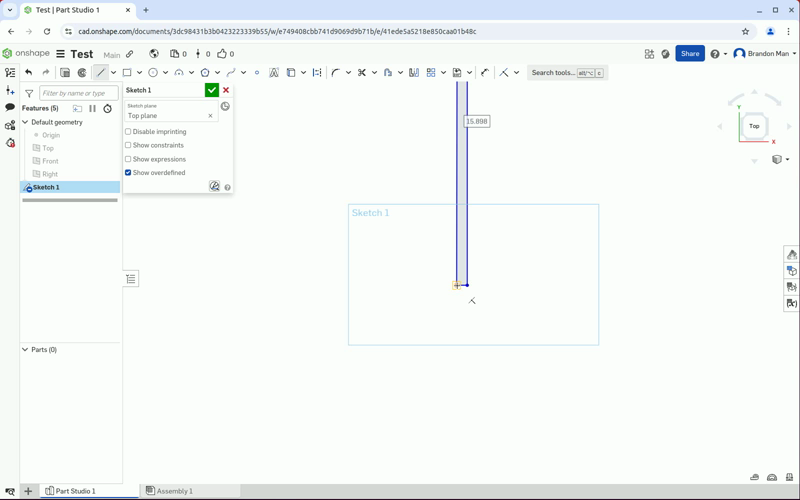
scroll(-6)
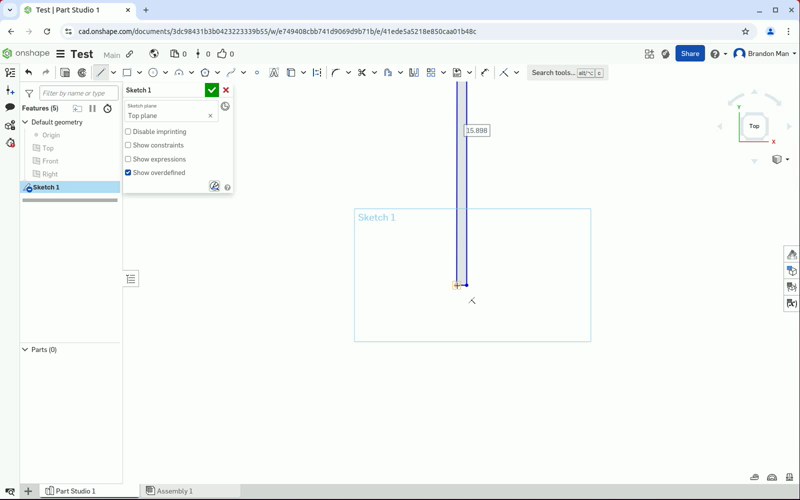
scroll(-6)
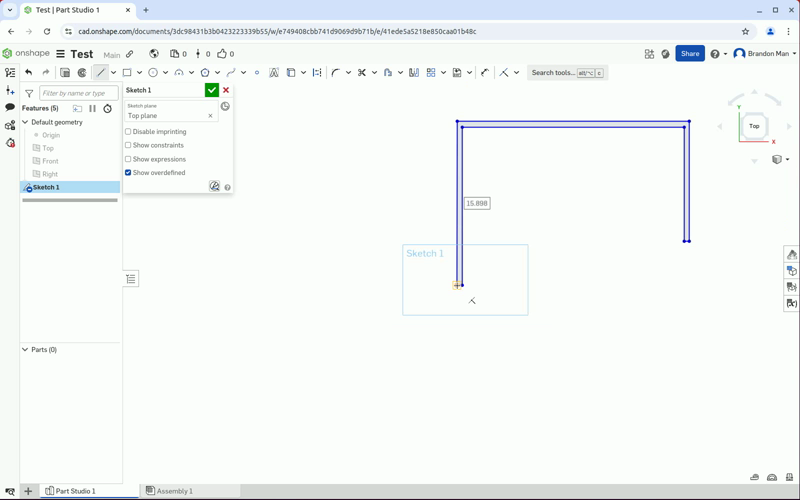
scroll(-6)
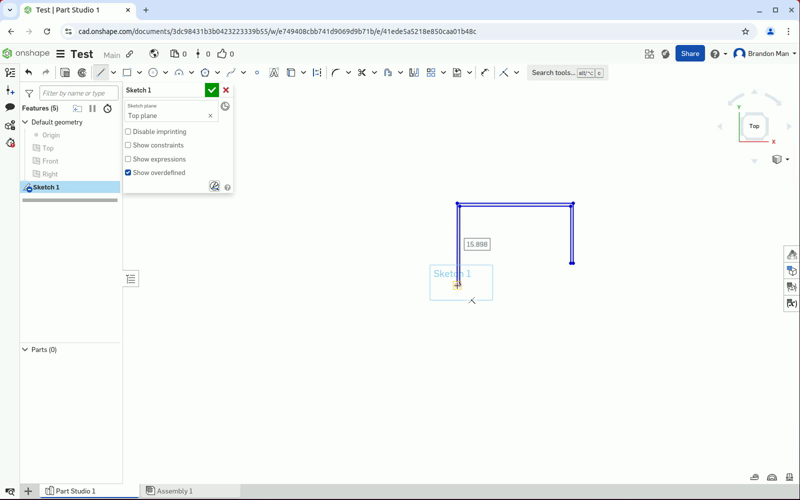
key(esc)
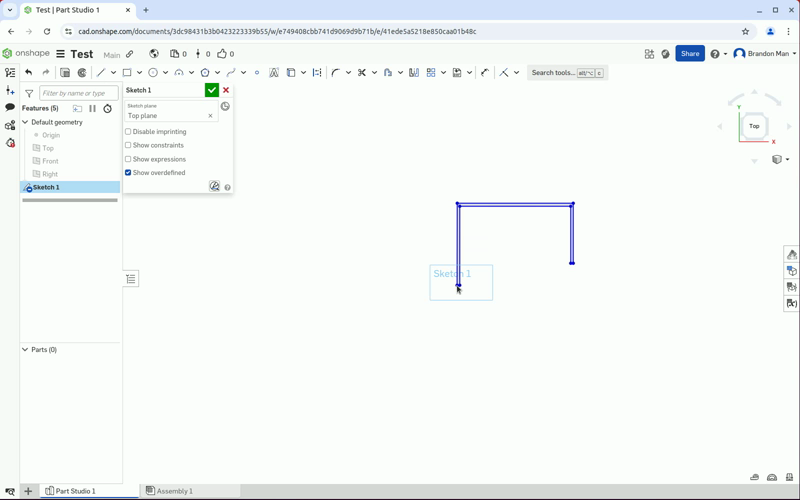
mouse_move(564, 204)
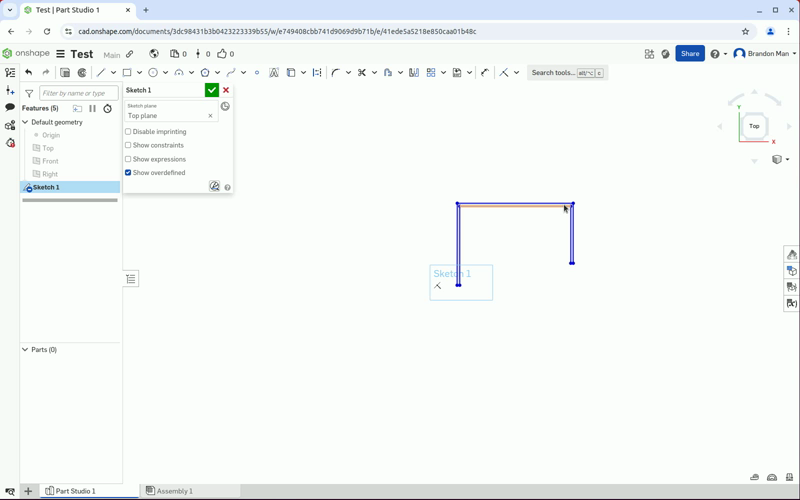
scroll(6)
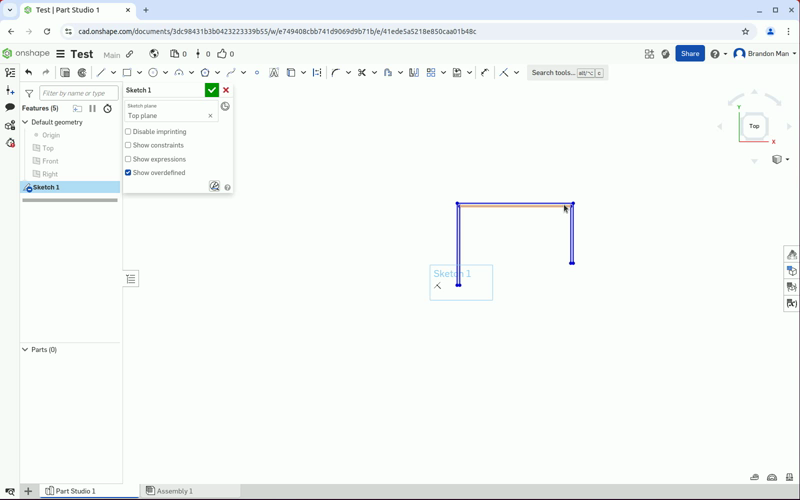
scroll(6)
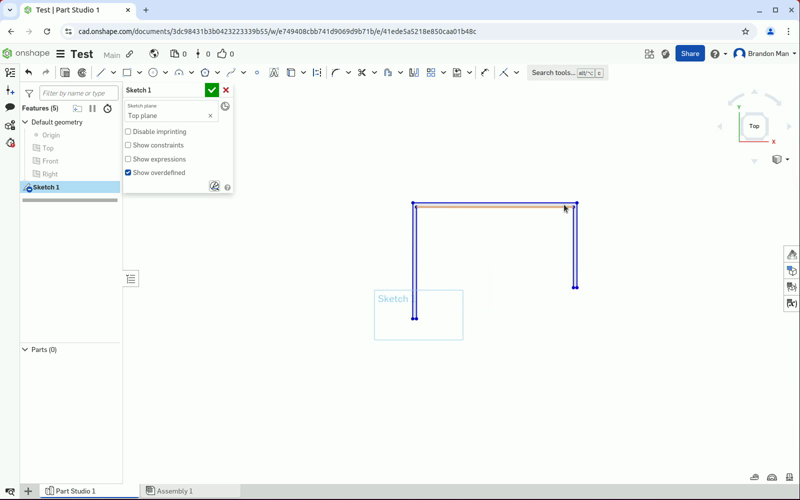
scroll(6)
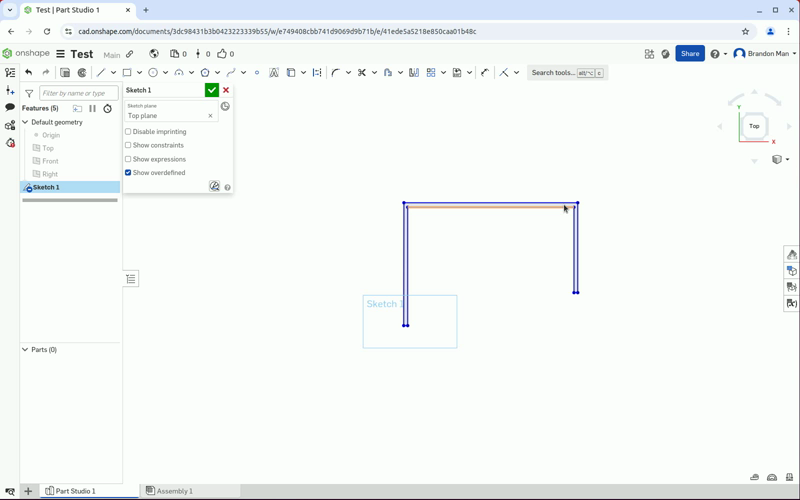
scroll(6)
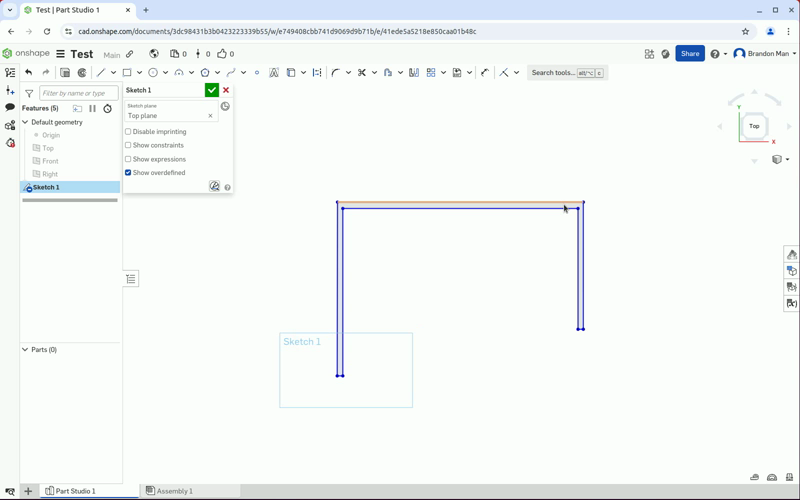
scroll(6)
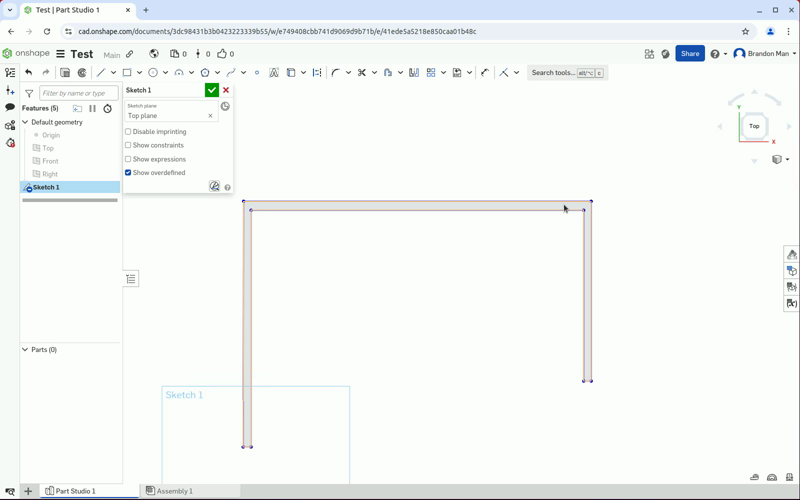
scroll(6)
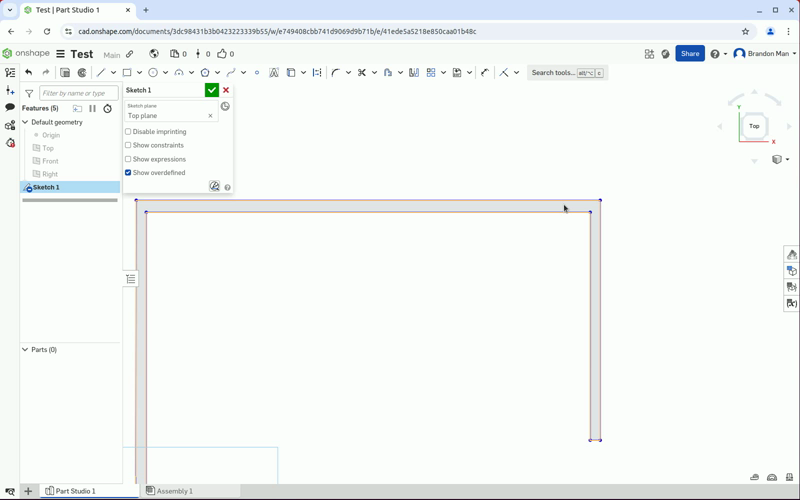
scroll(6)
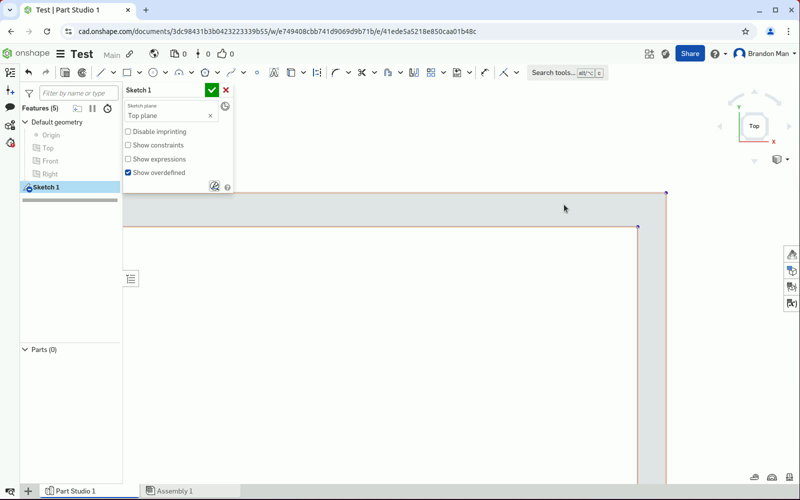
click(564, 204)
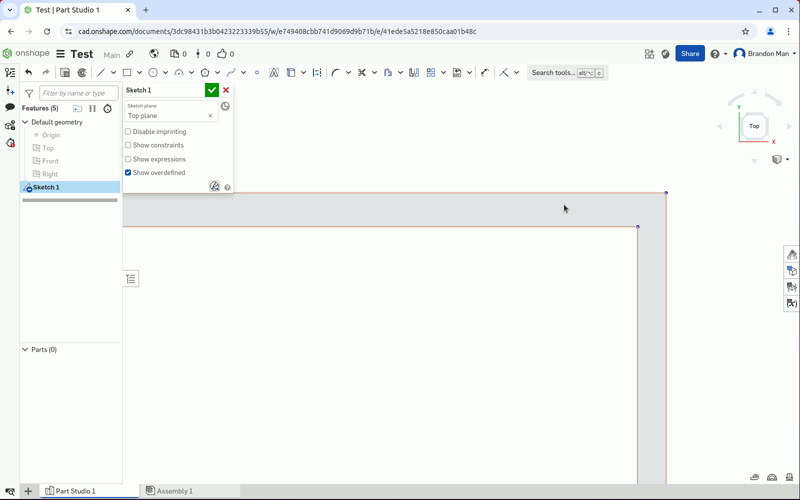
scroll(-6)
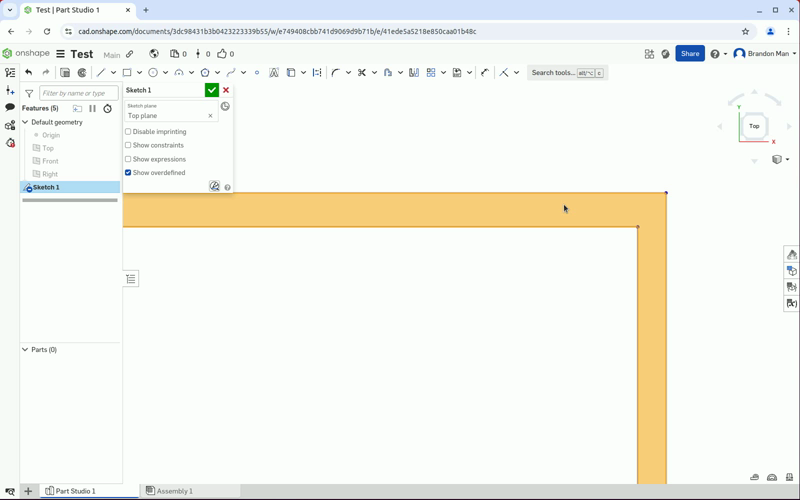
scroll(-6)
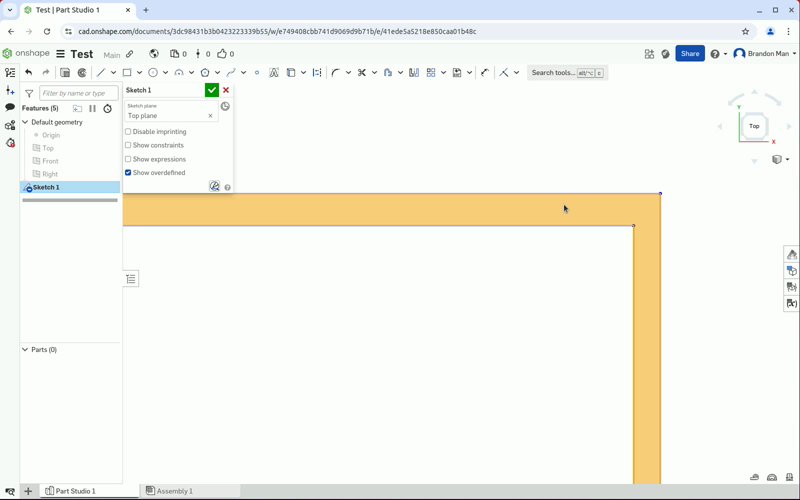
scroll(-6)
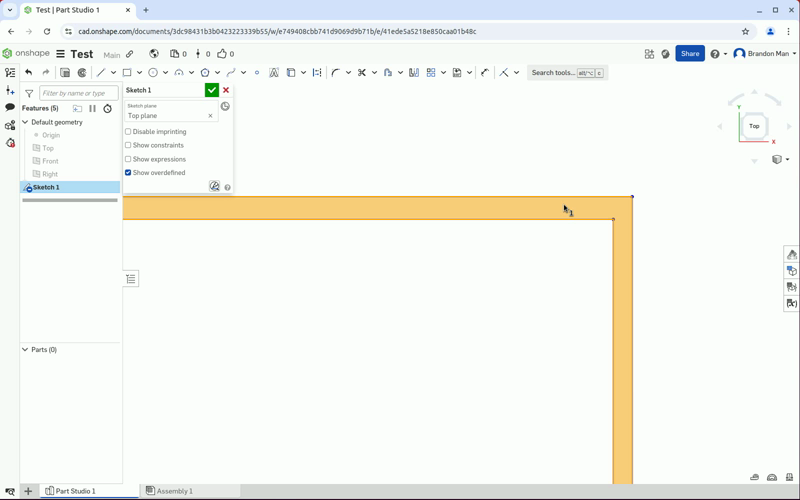
scroll(-6)
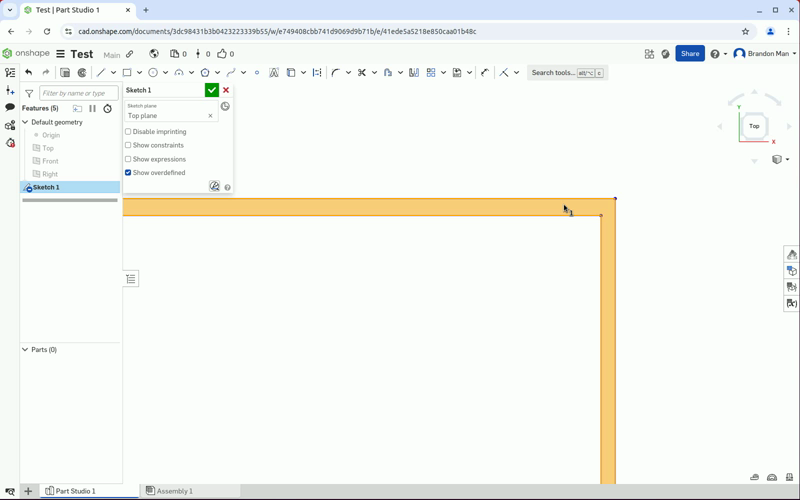
scroll(-6)
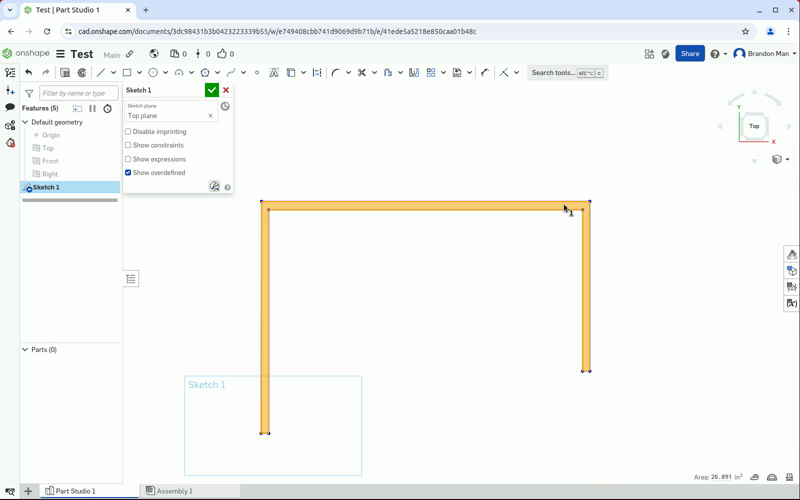
scroll(-6)
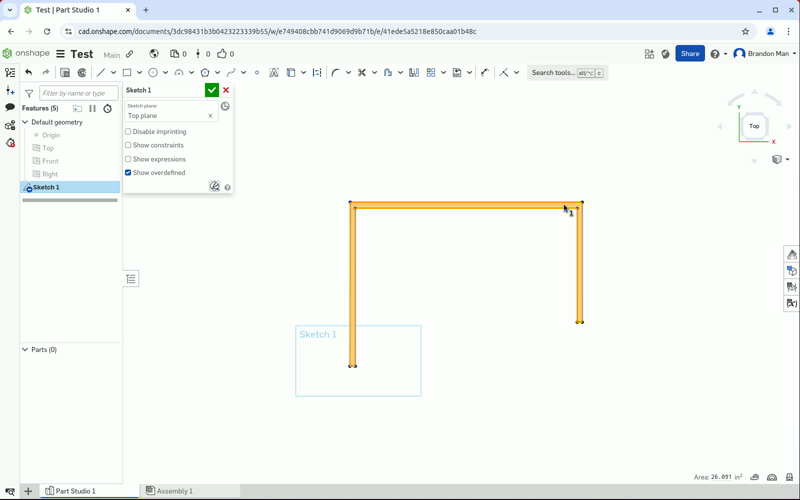
scroll(-6)
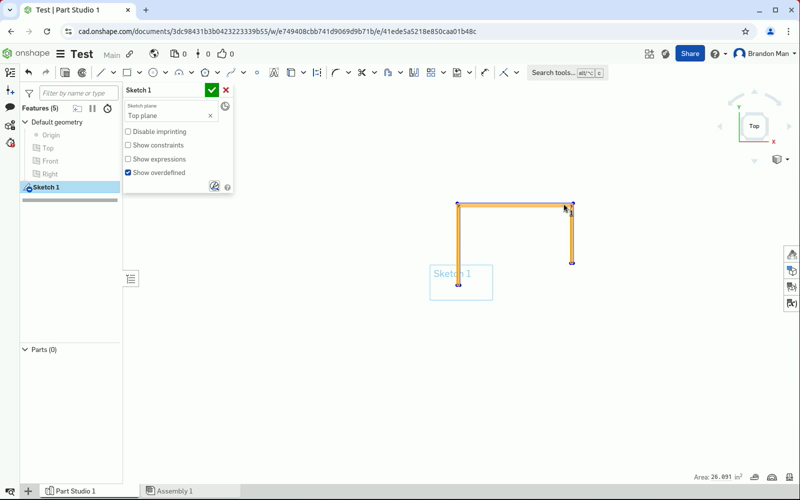
mouse_move(73, 352)
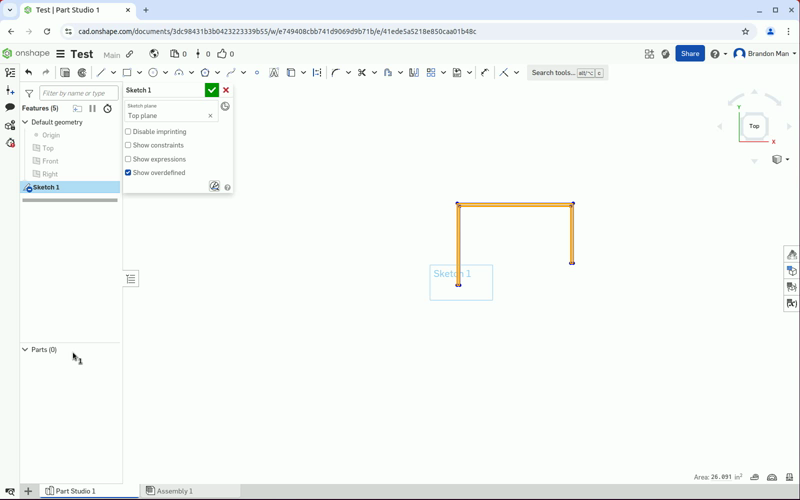
key(shift+y)
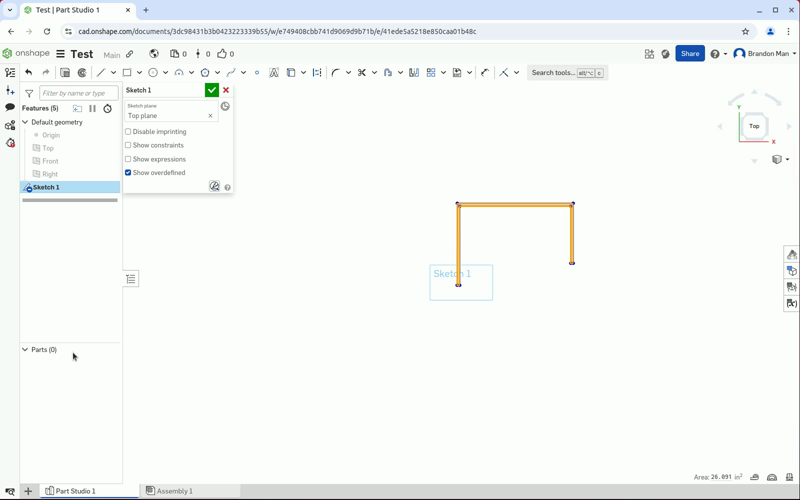
key(shift+e)
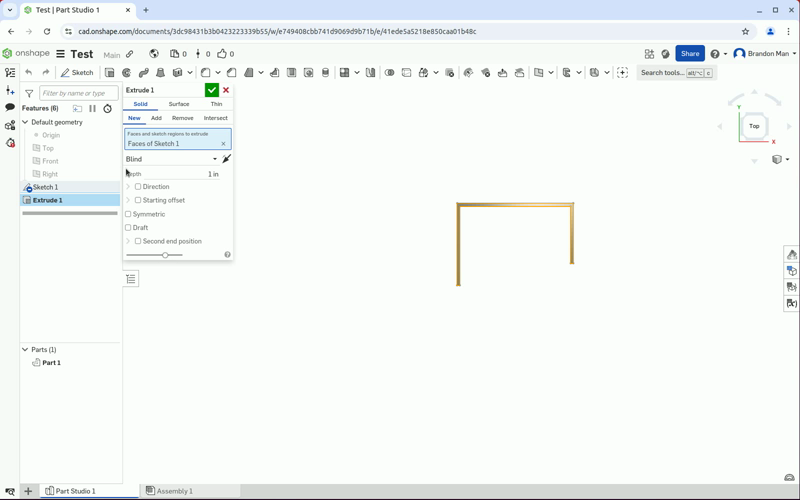
mouse_move(143, 106)
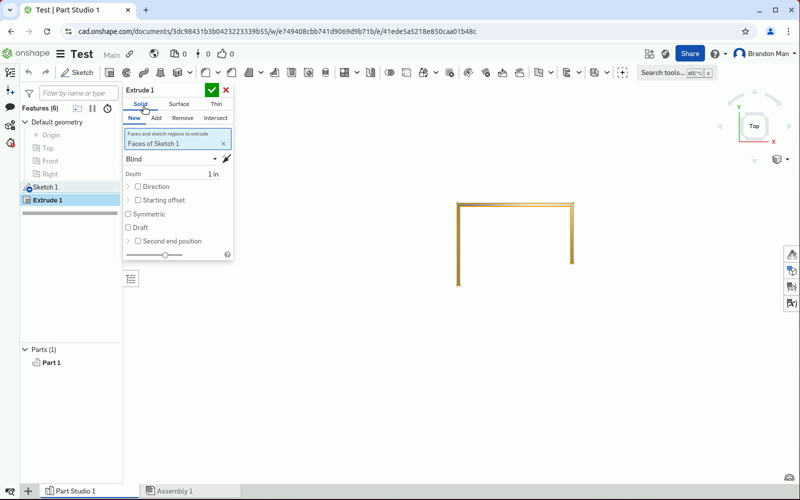
click(143, 106)
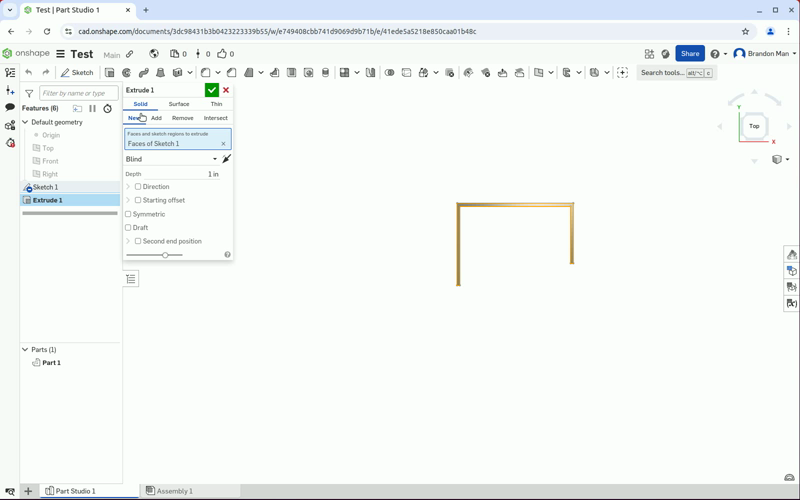
mouse_move(137, 120)
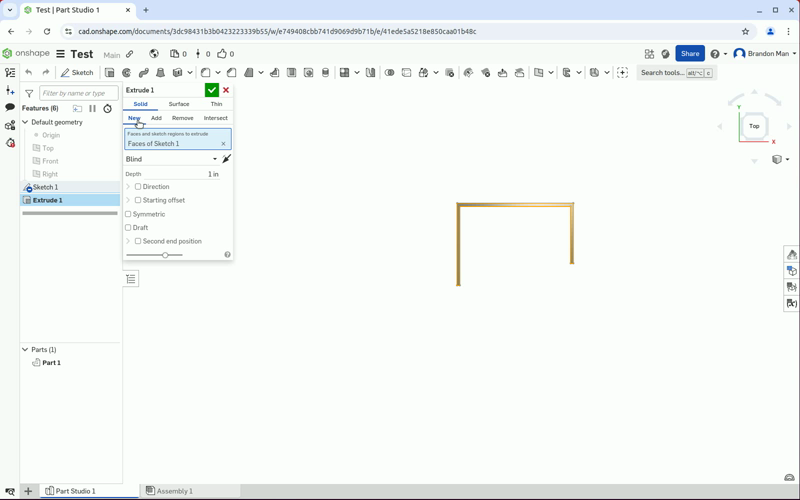
click(137, 120)
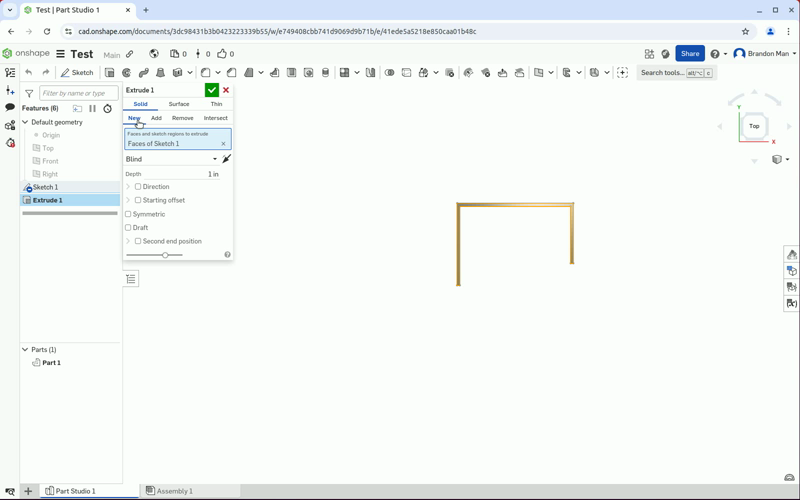
key(tab, 4)
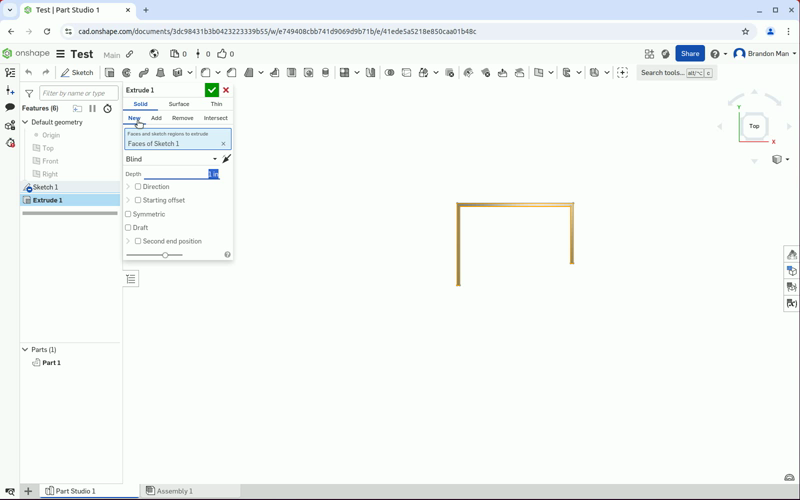
text(12.517)
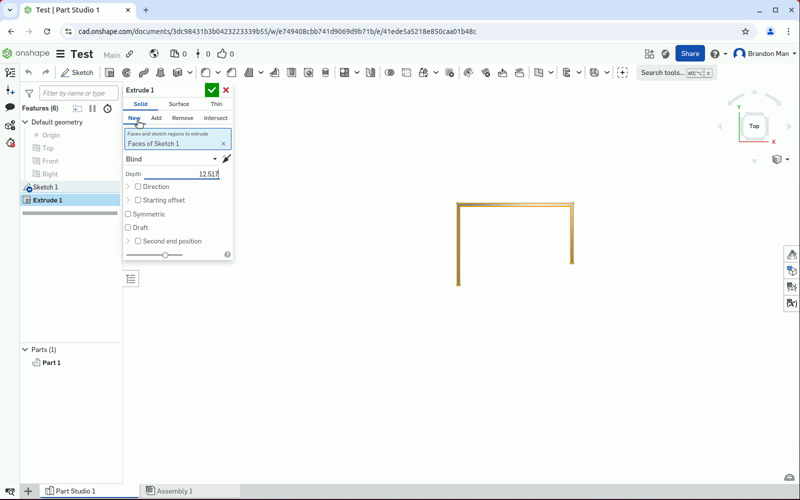
key(enter)
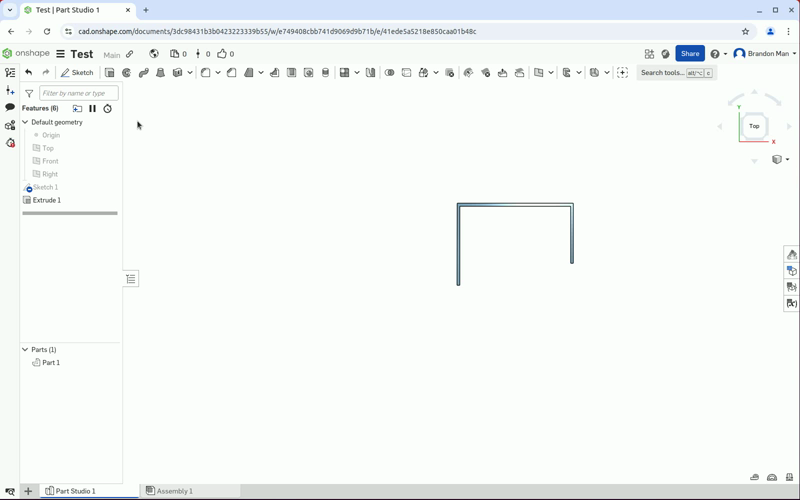
key(shift+h)
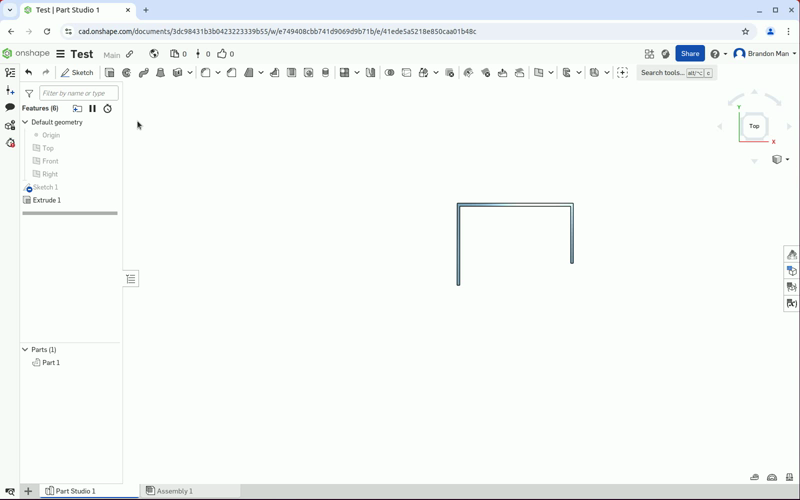
key(shift+h)
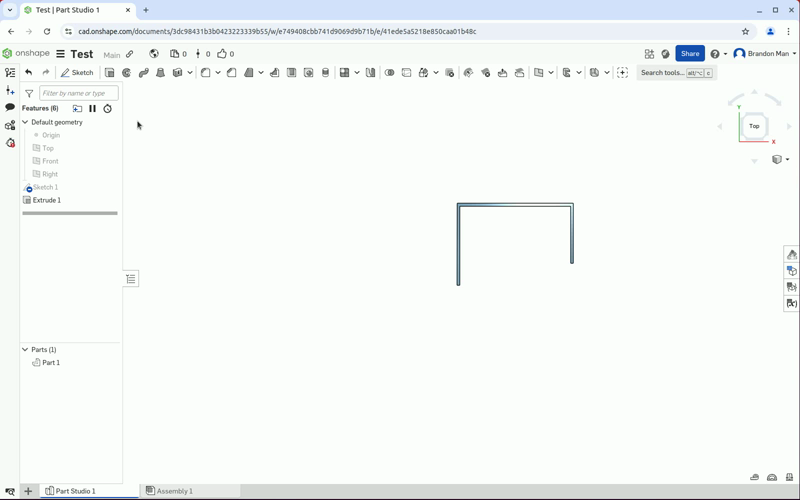
mouse_move(73, 189)
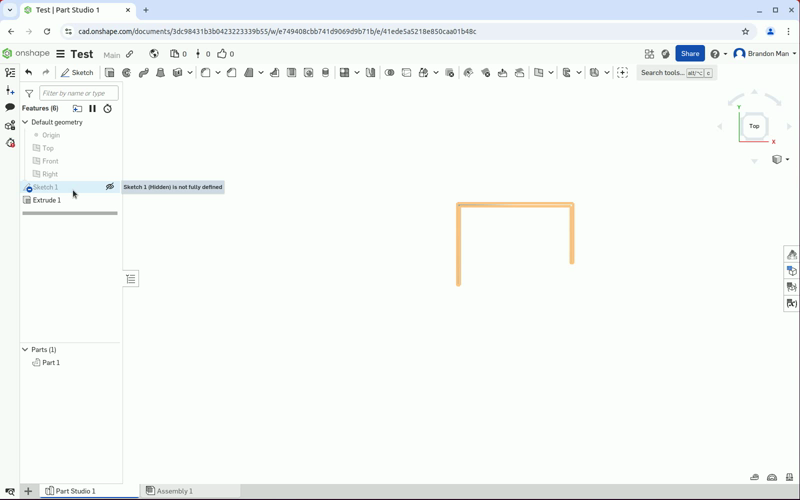
click(73, 189)
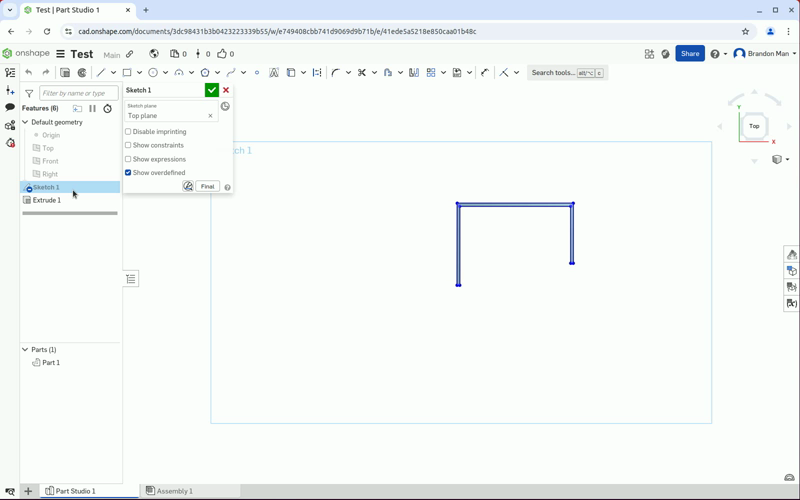
mouse_move(229, 92)
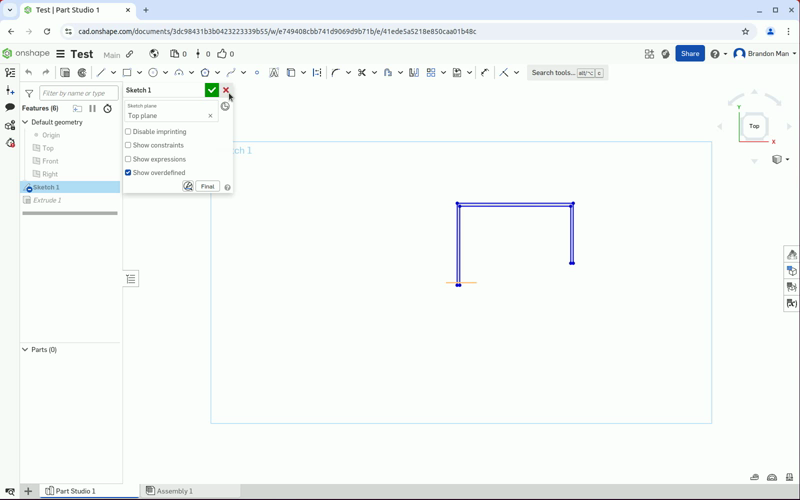
click(229, 92)
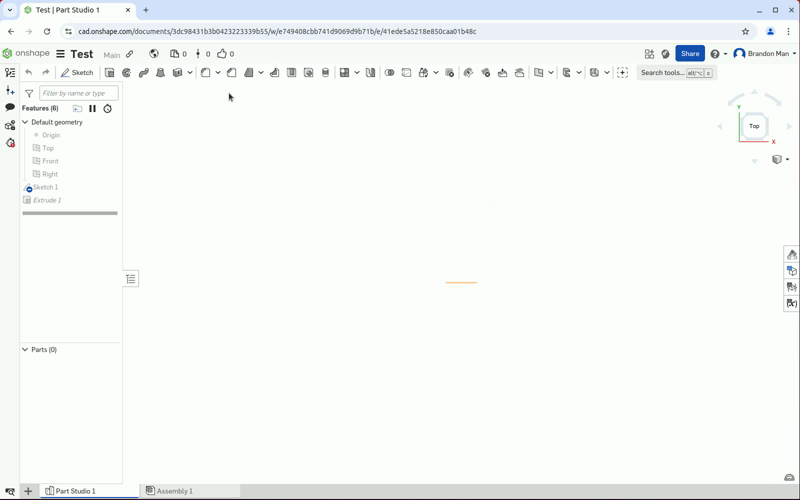
mouse_move(73, 352)
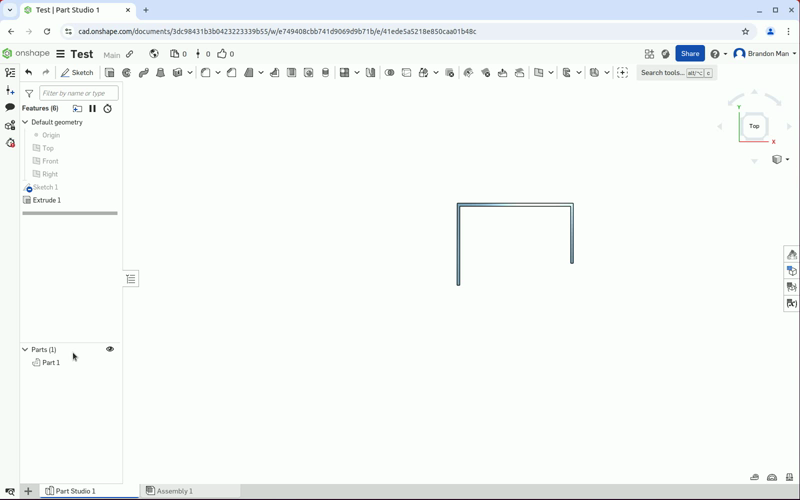
key(y)
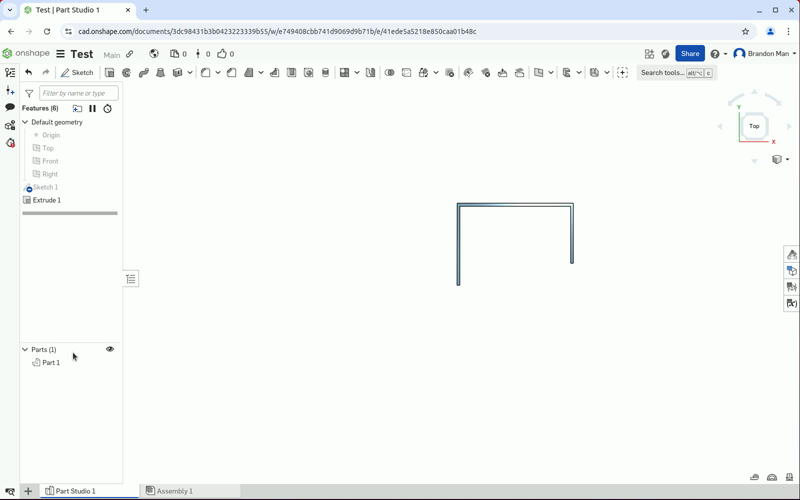
key(shift+p)
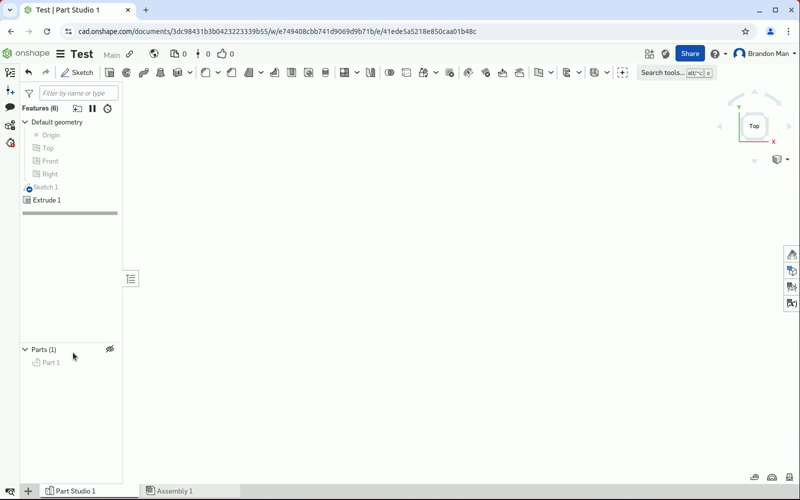
key(space)
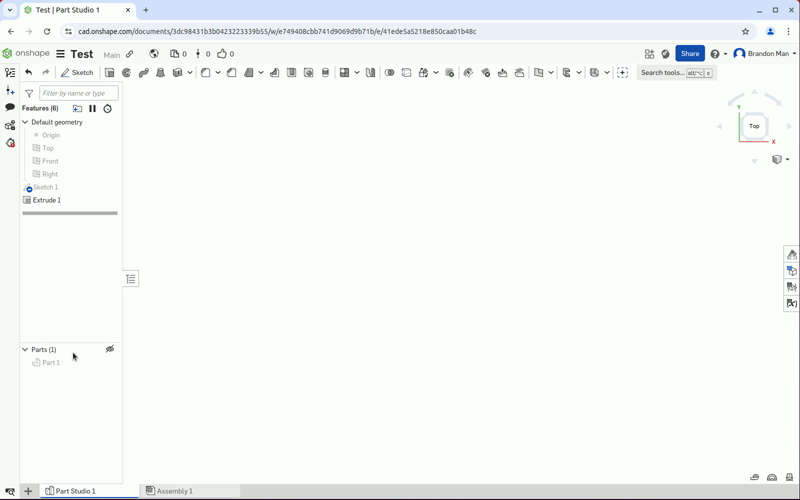
key_down(shift)
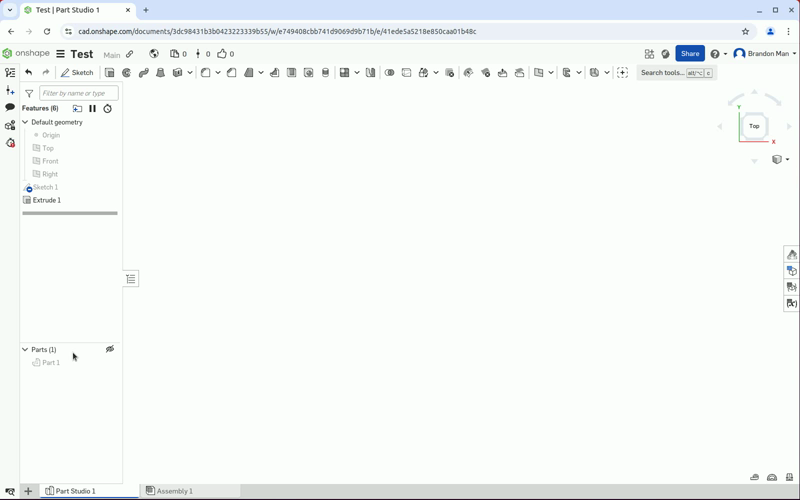
key(up)
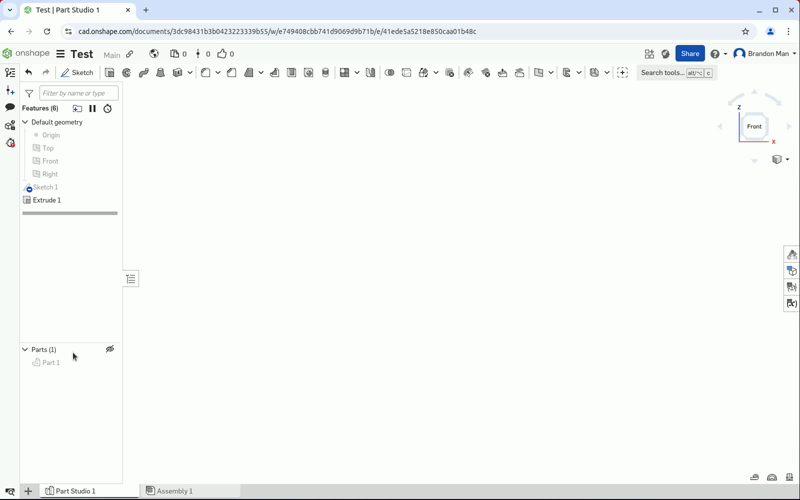
key_up(shift)
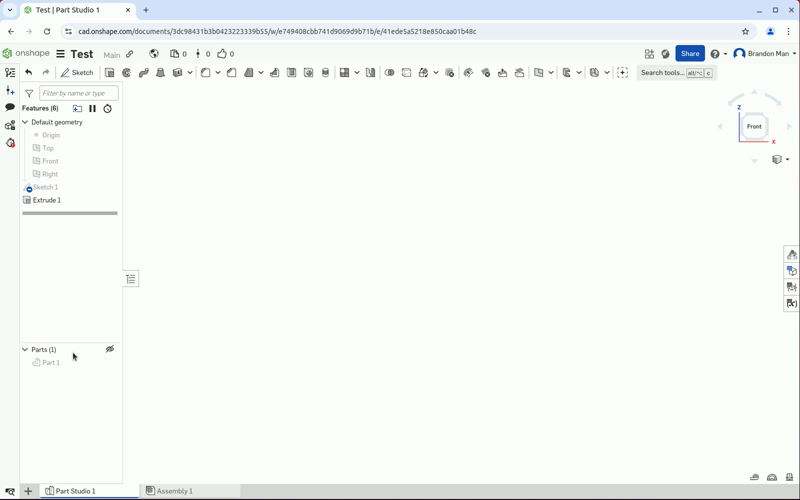
key(space)
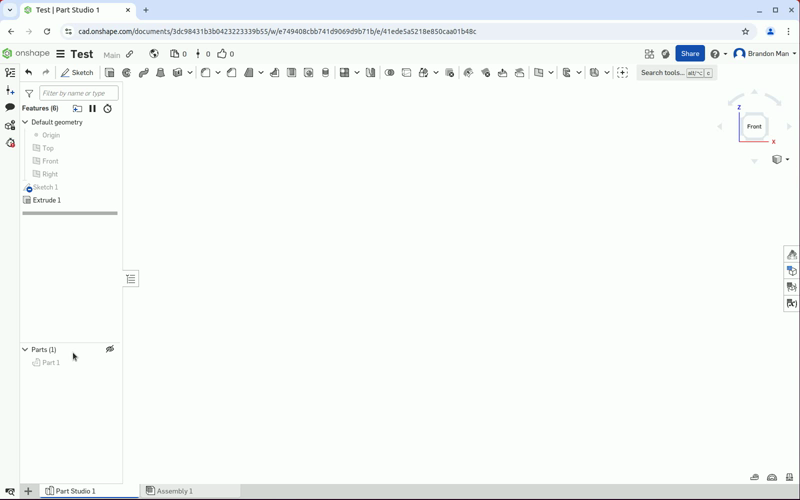
key_down(shift)
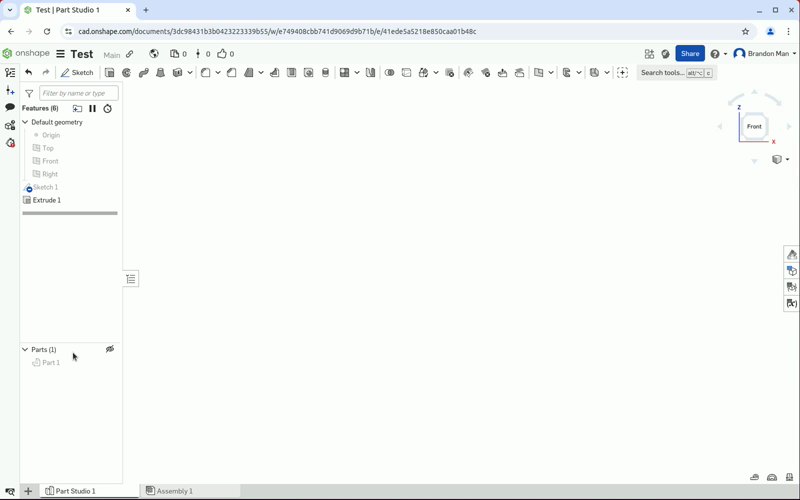
key(left)
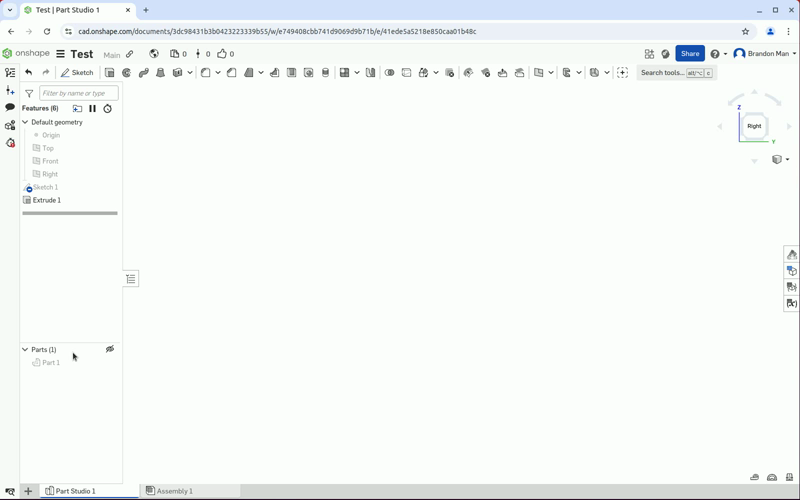
key_up(shift)
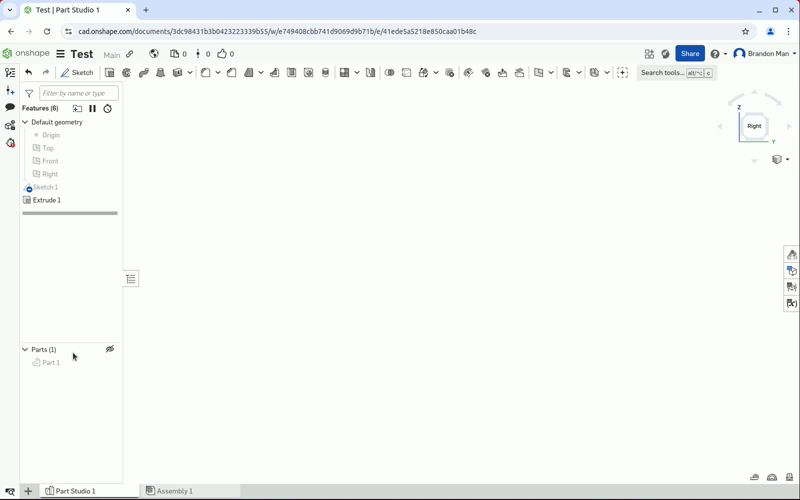
mouse_move(73, 352)
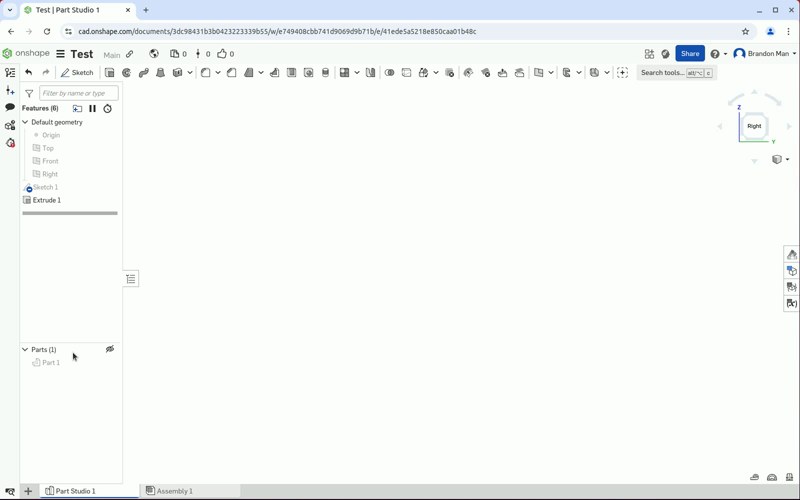
key(shift+y)
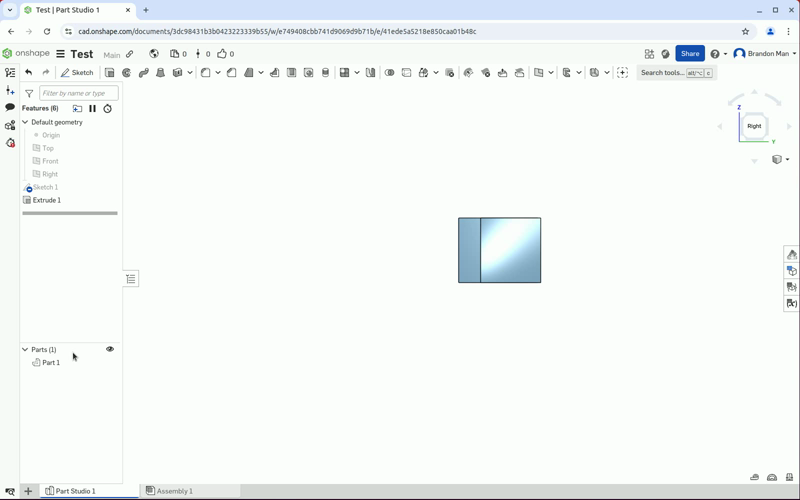
mouse_move(541, 75)
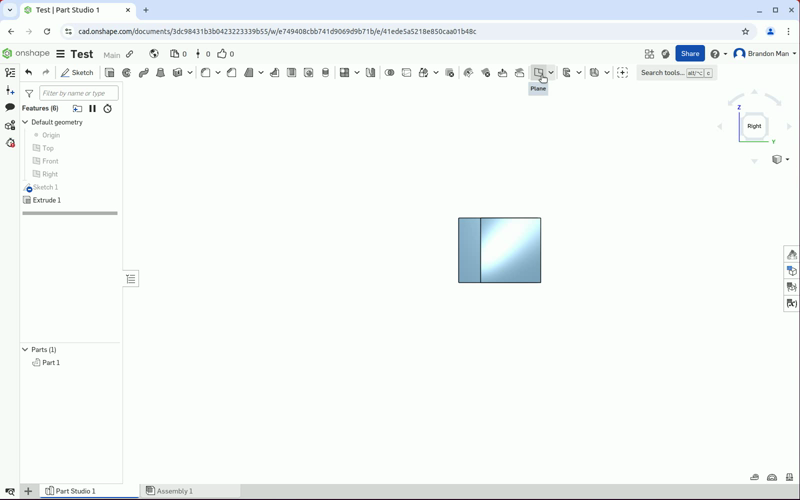
click(541, 75)
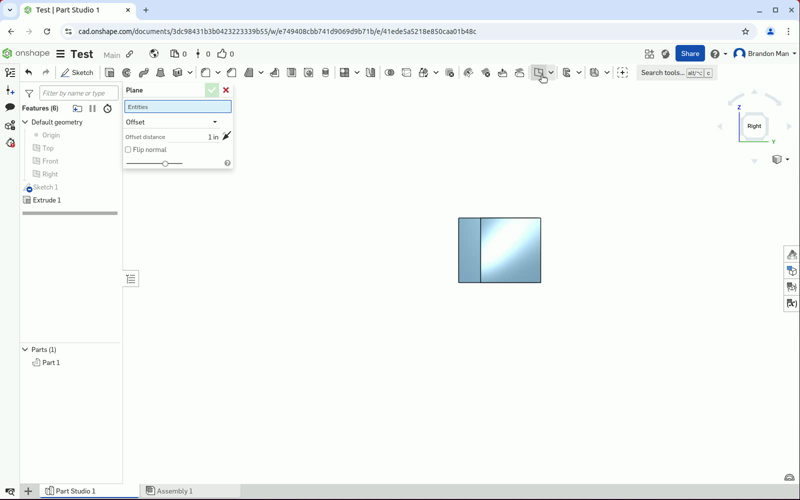
mouse_move(73, 176)
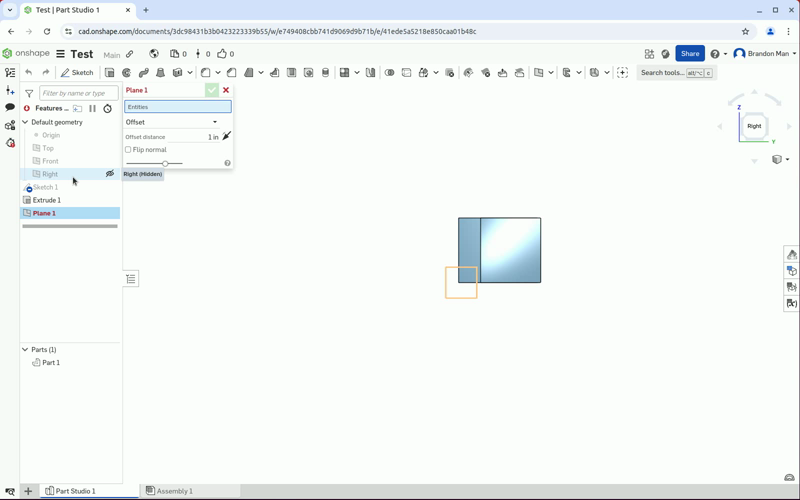
click(73, 176)
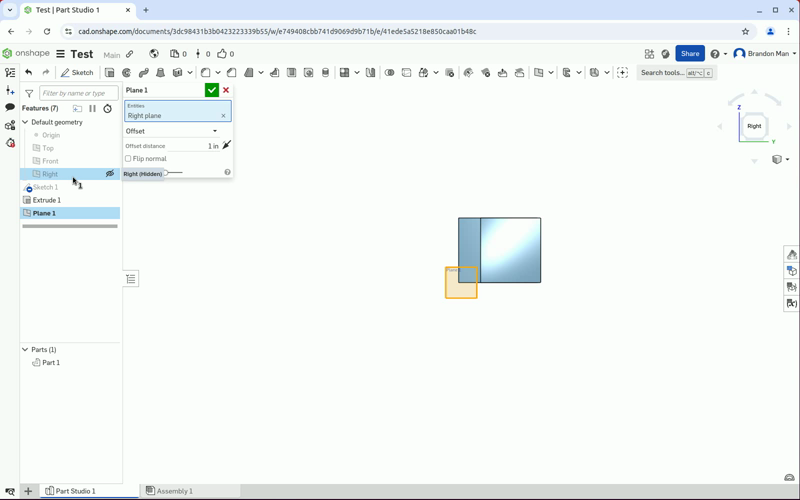
key(tab, 2)
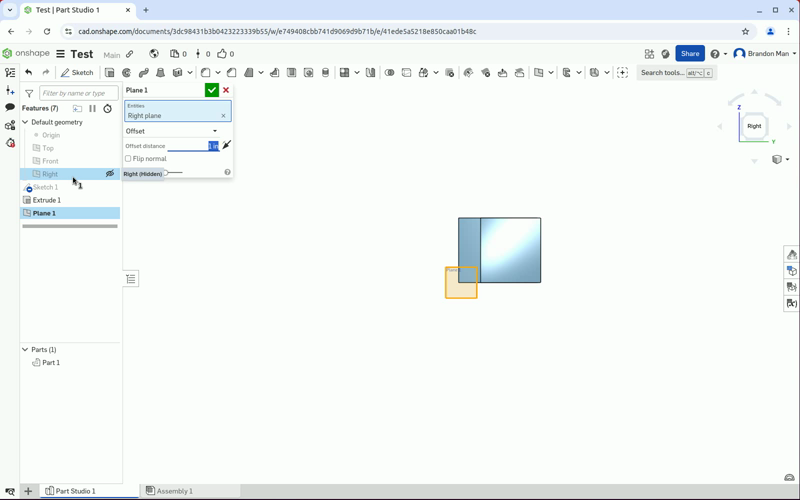
text(0.709)
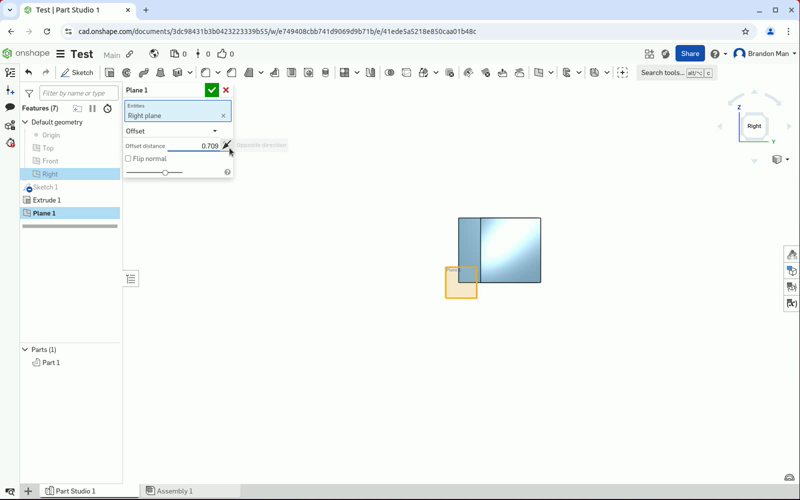
mouse_move(229, 147)
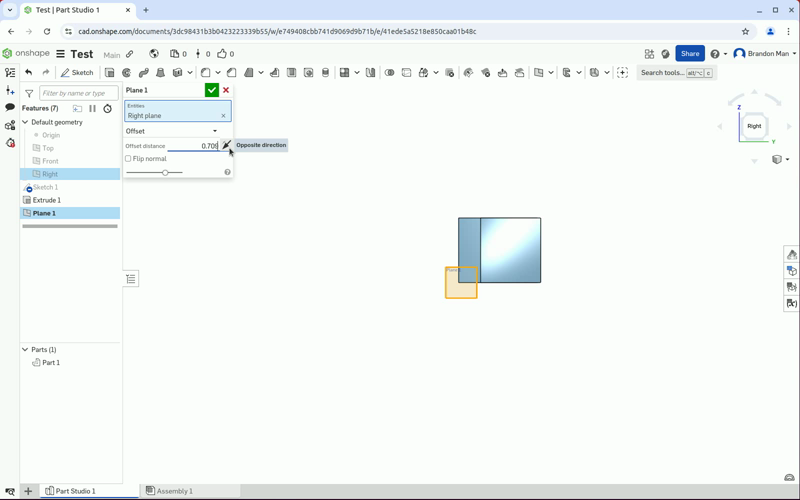
click(229, 147)
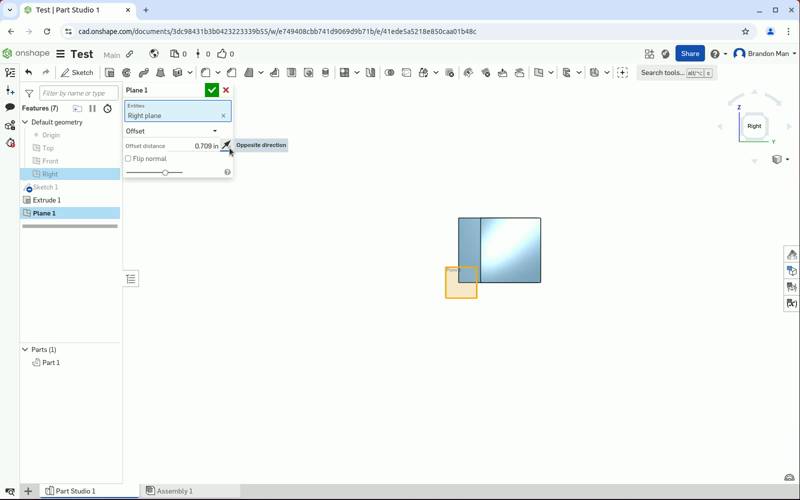
key(enter, 2)
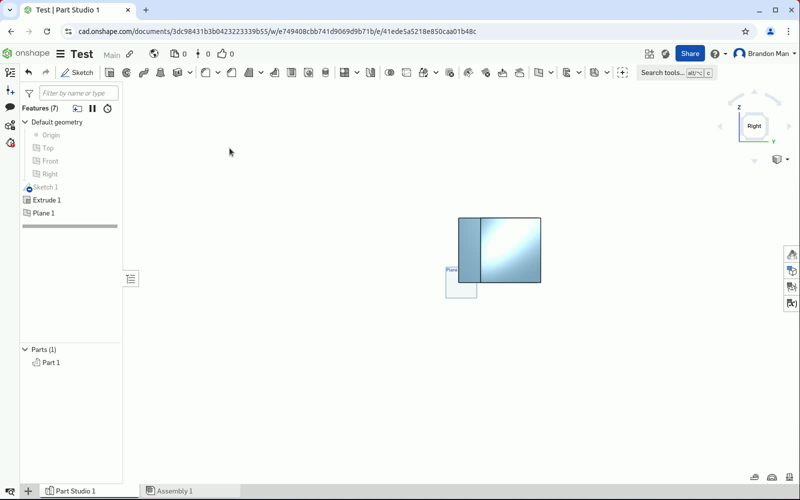
key(shift+s)
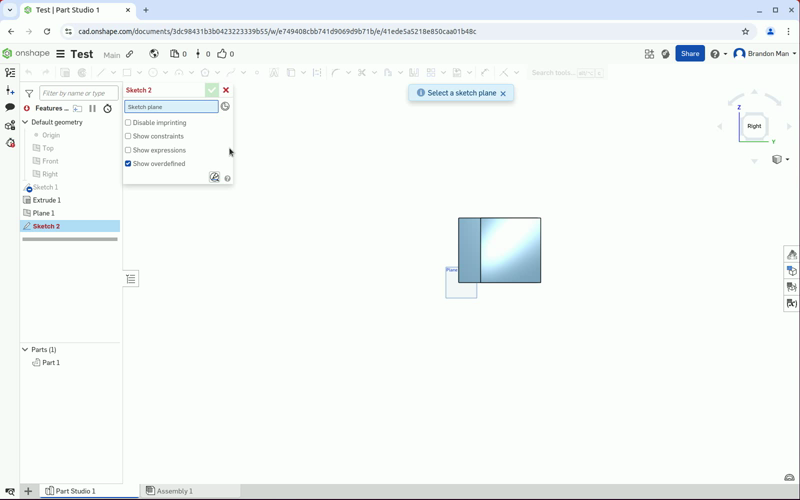
mouse_move(73, 215)
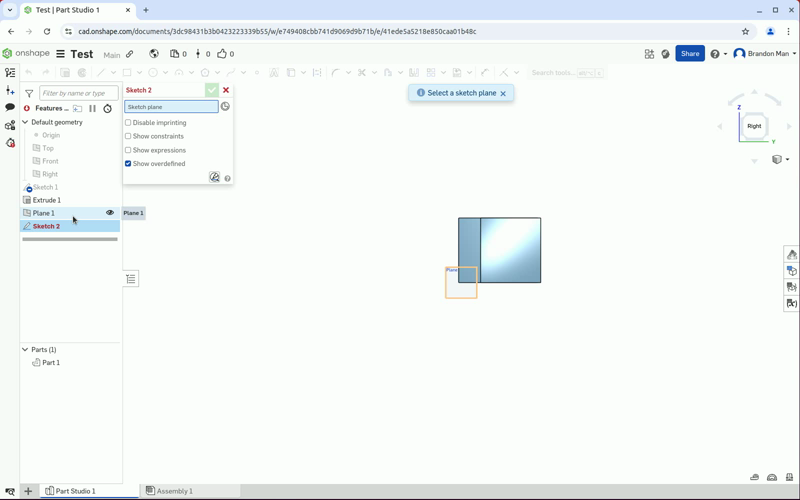
click(73, 215)
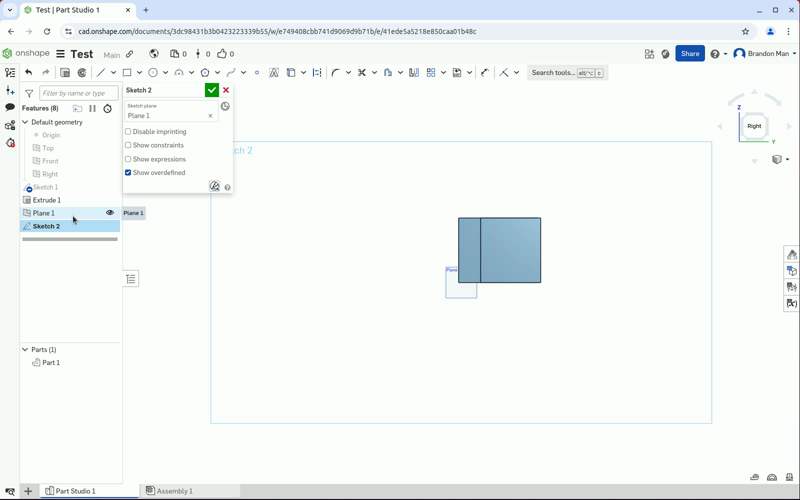
mouse_move(73, 352)
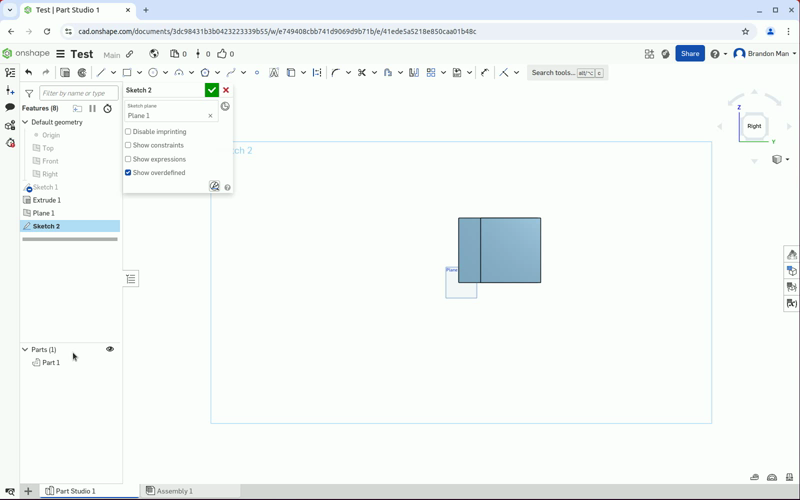
key(y)
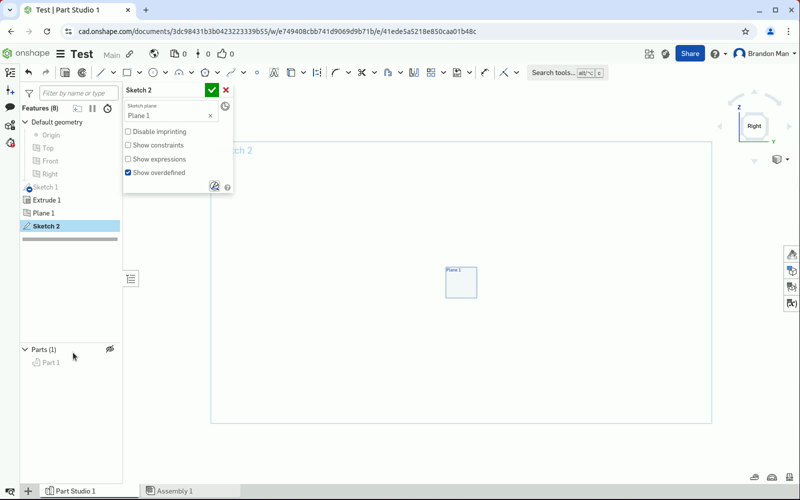
key(l)
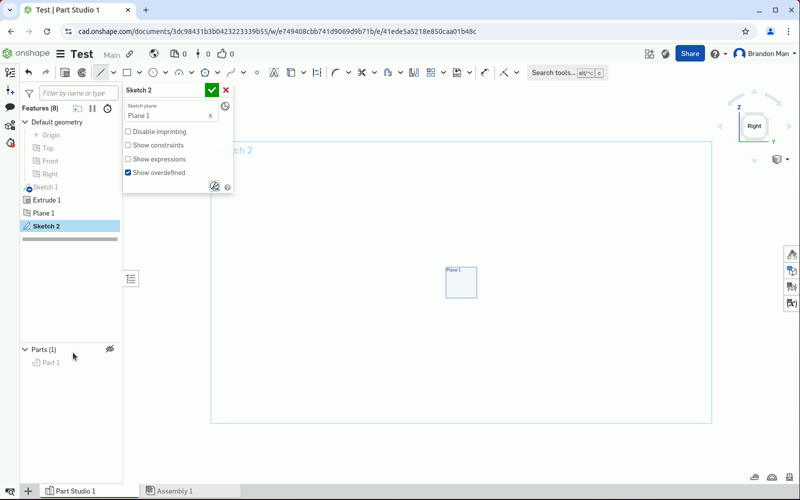
key_down(shift)
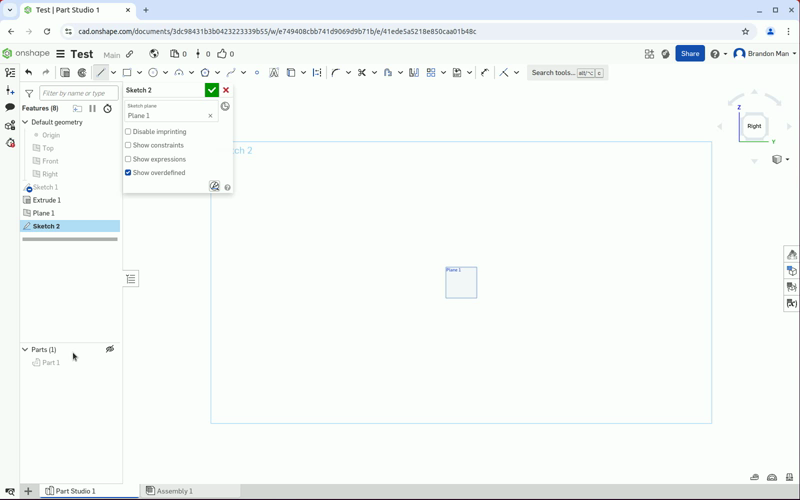
mouse_move(476, 257)
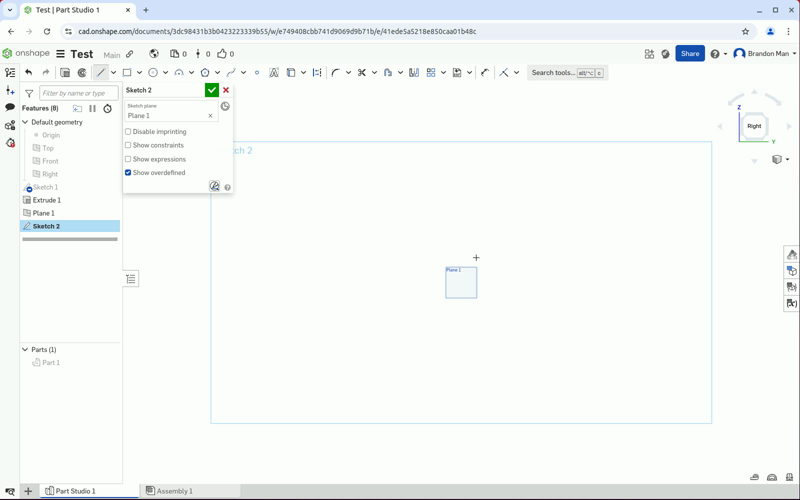
click(476, 257)
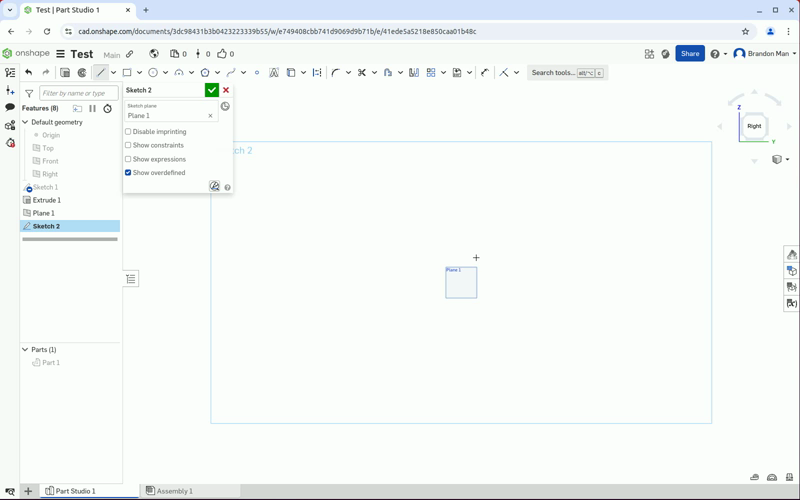
key_up(shift)
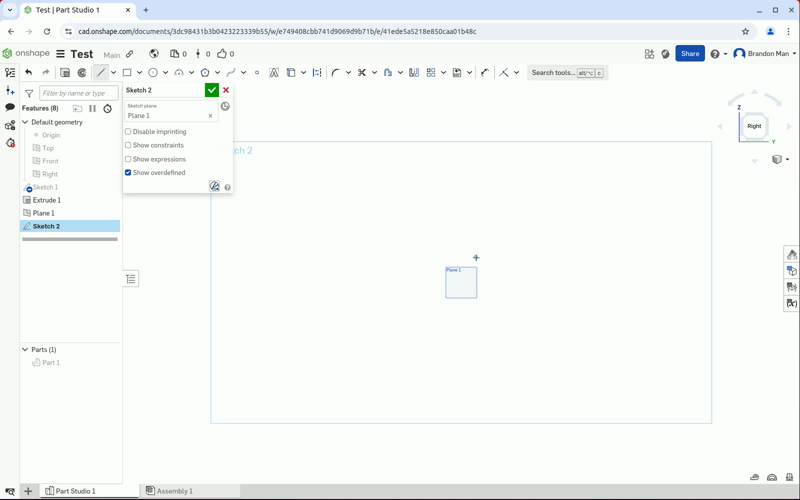
key_down(shift)
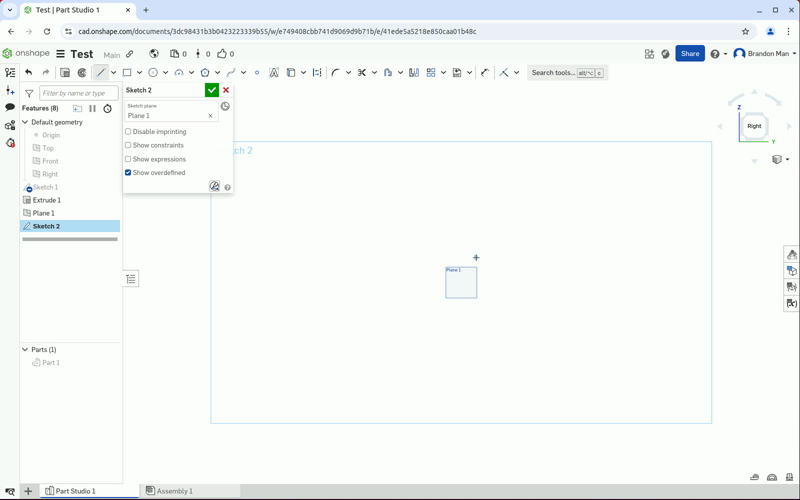
mouse_move(506, 257)
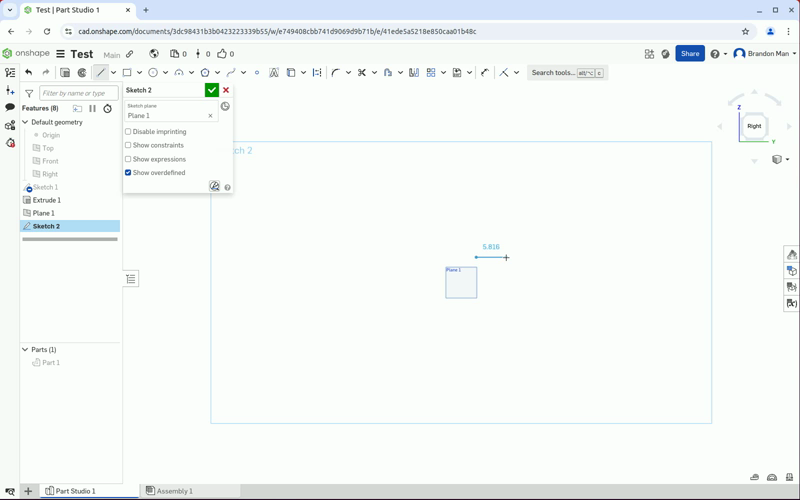
mouse_move(534, 257)
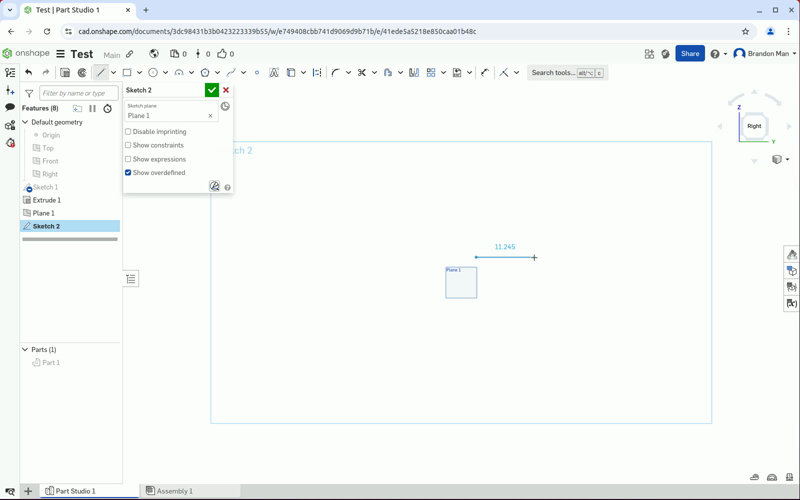
click(534, 257)
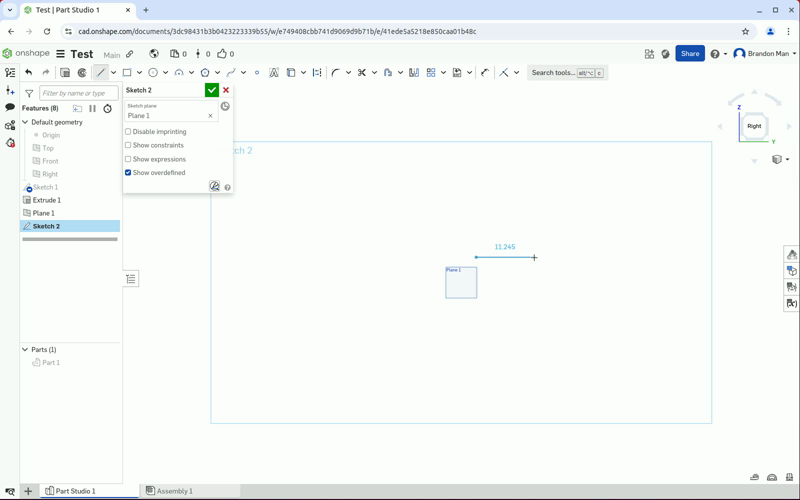
key_up(shift)
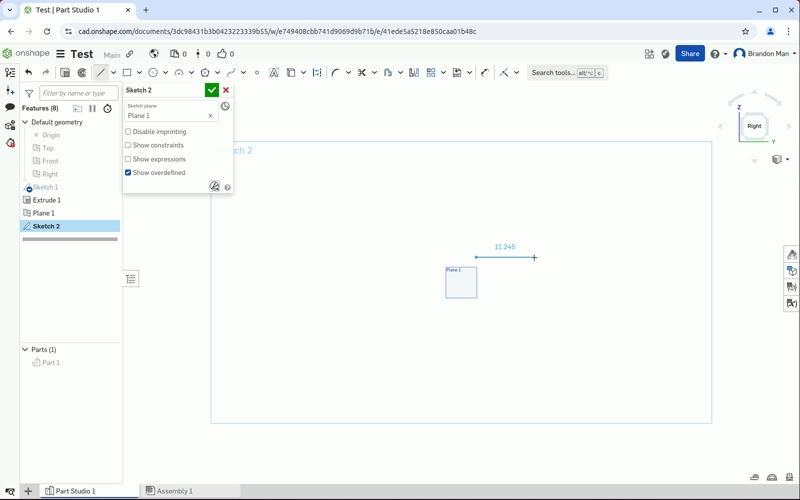
key_down(shift)
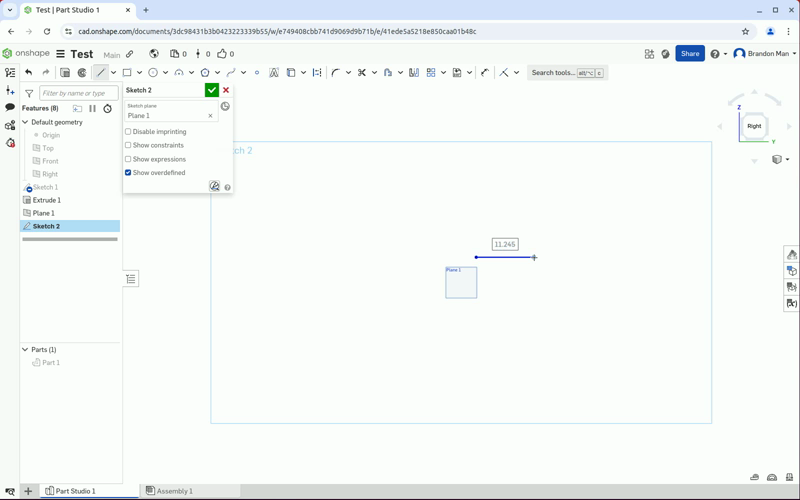
mouse_move(564, 257)
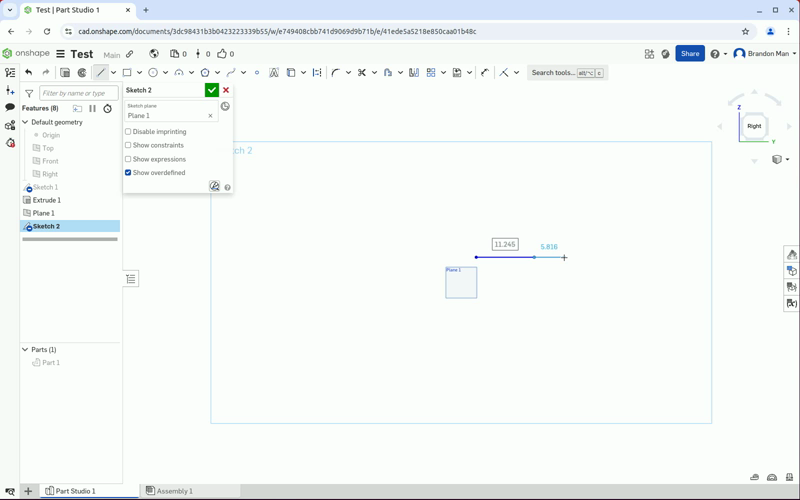
mouse_move(534, 222)
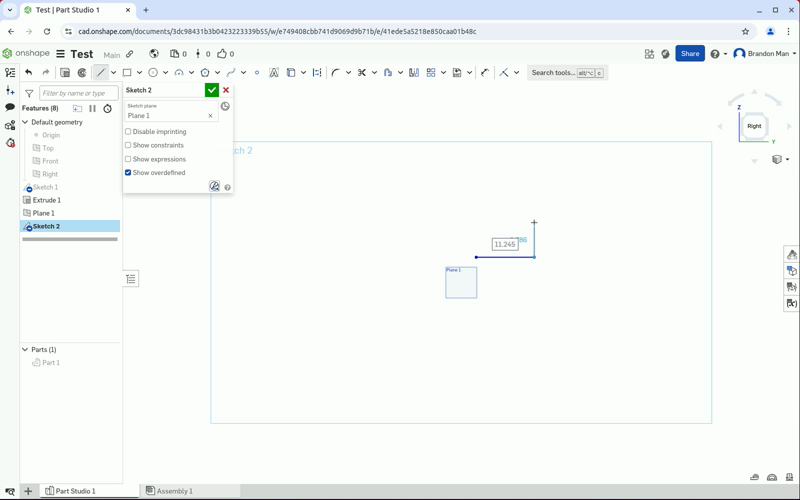
click(534, 222)
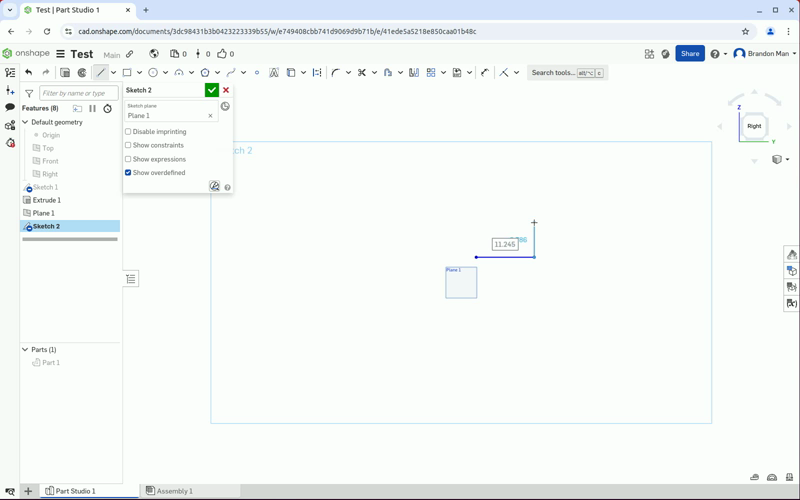
key_up(shift)
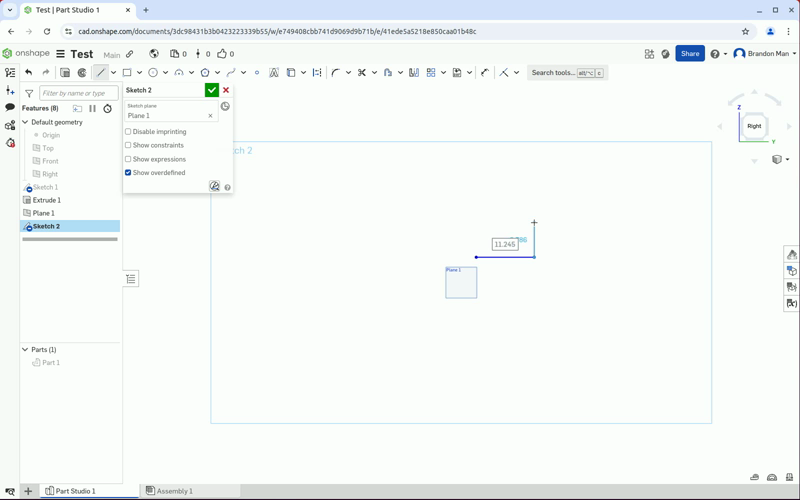
key_down(shift)
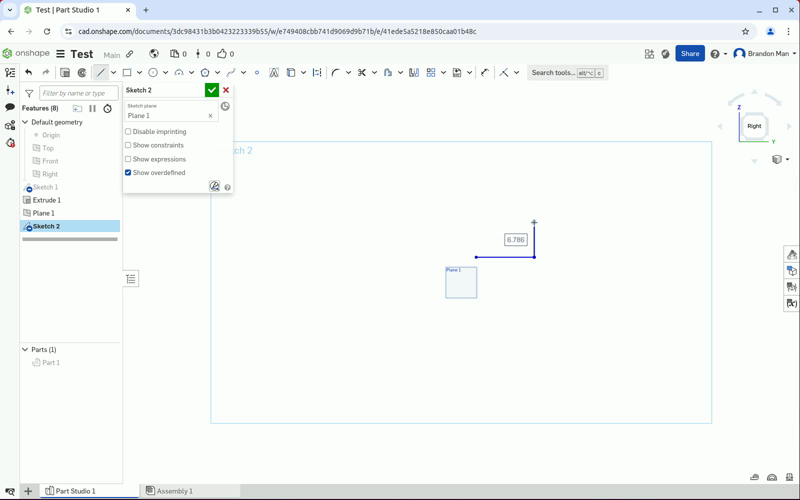
mouse_move(564, 222)
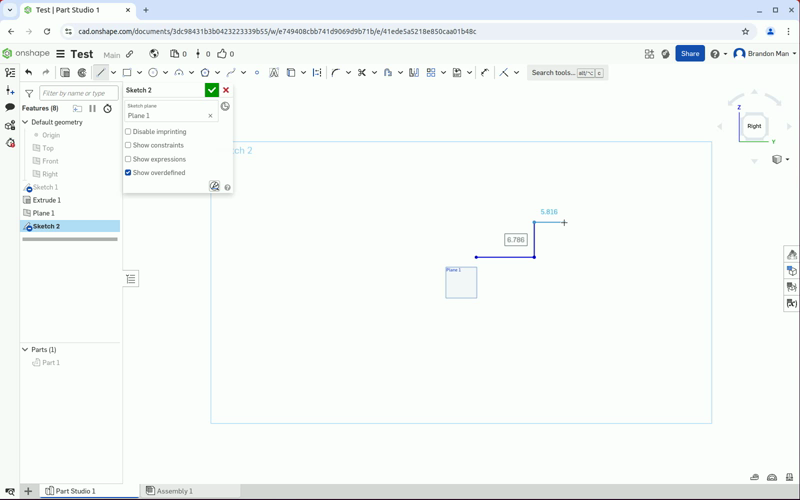
mouse_move(476, 222)
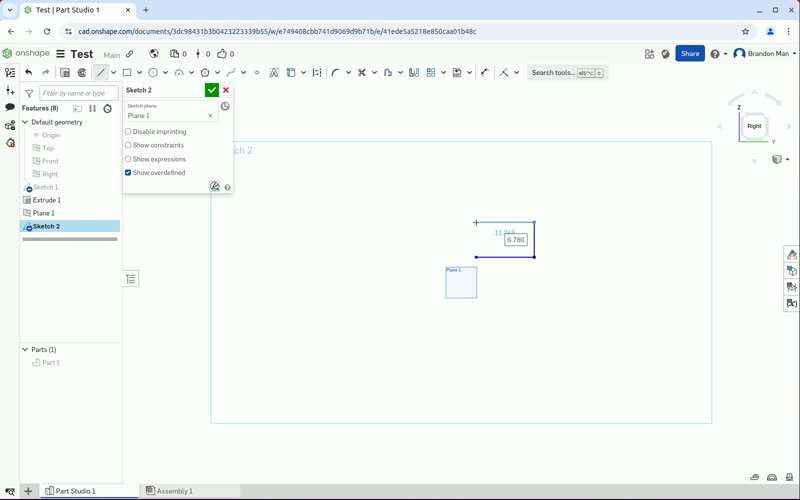
click(476, 222)
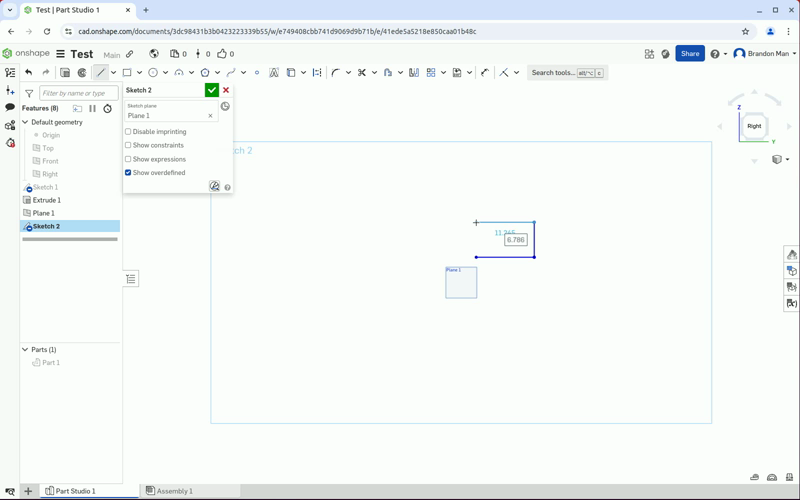
key_up(shift)
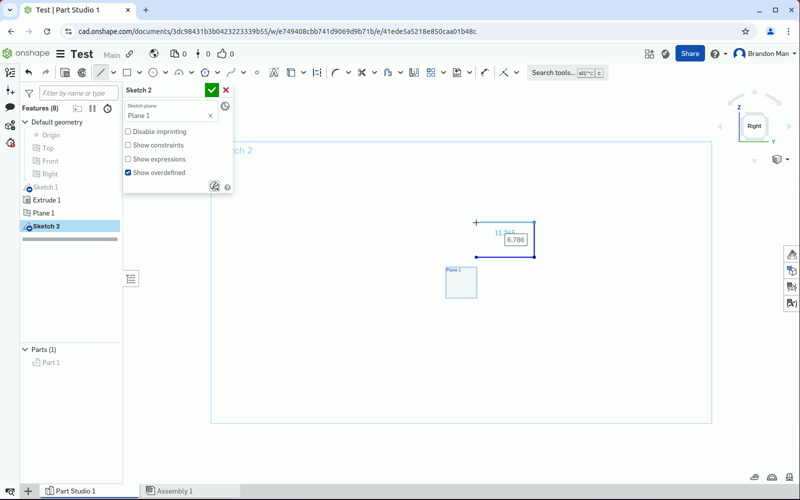
mouse_move(506, 222)
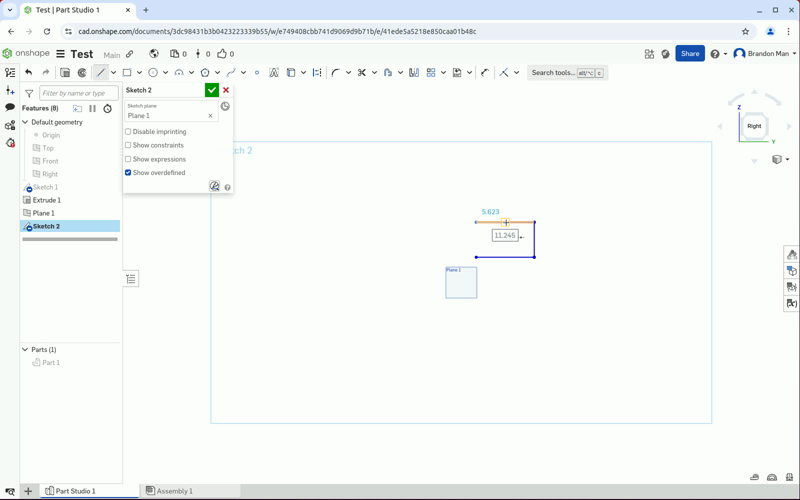
key_down(shift)
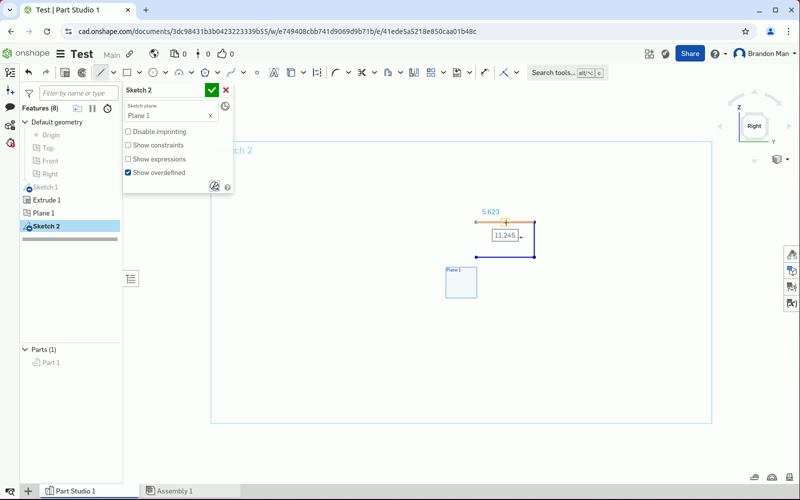
mouse_move(476, 257)
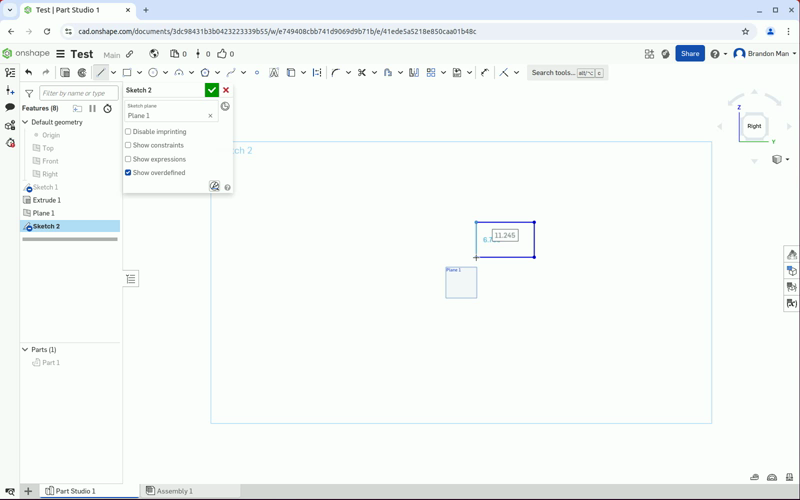
key_up(shift)
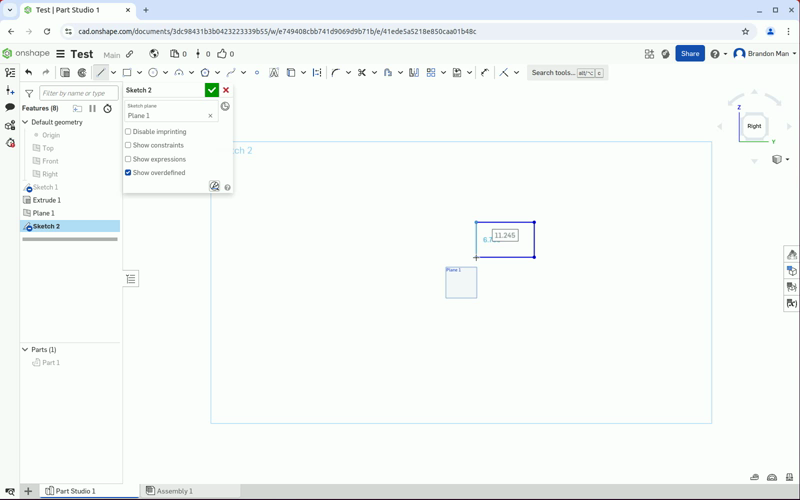
click(476, 257)
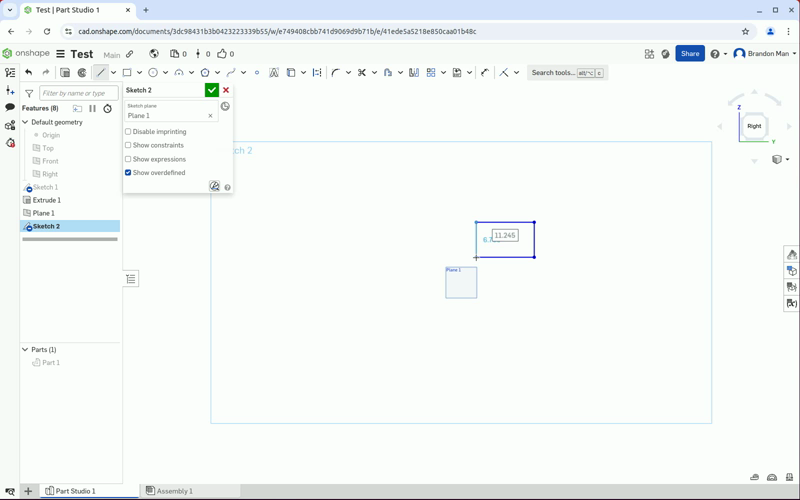
key(esc)
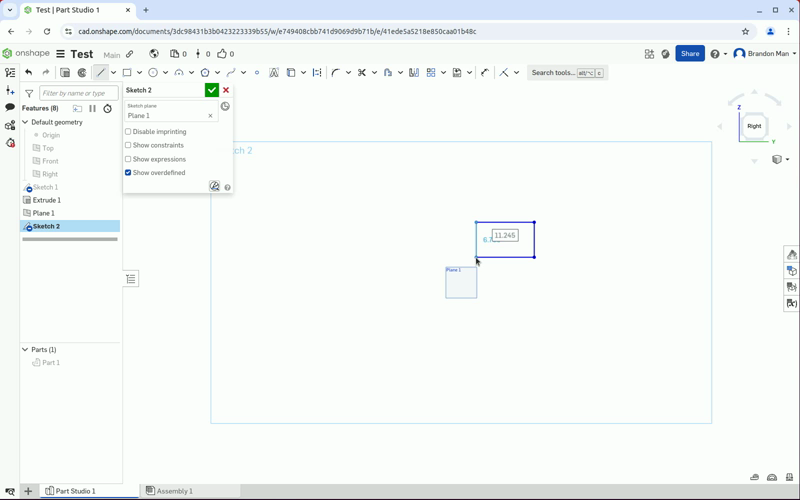
mouse_move(505, 243)
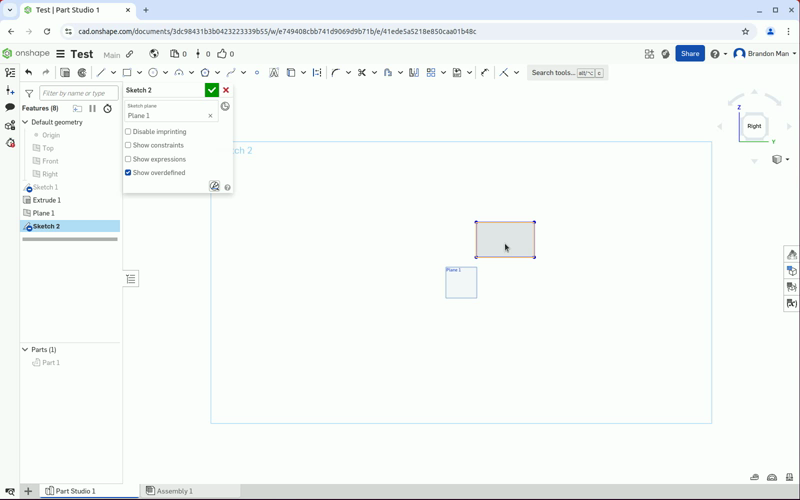
click(505, 243)
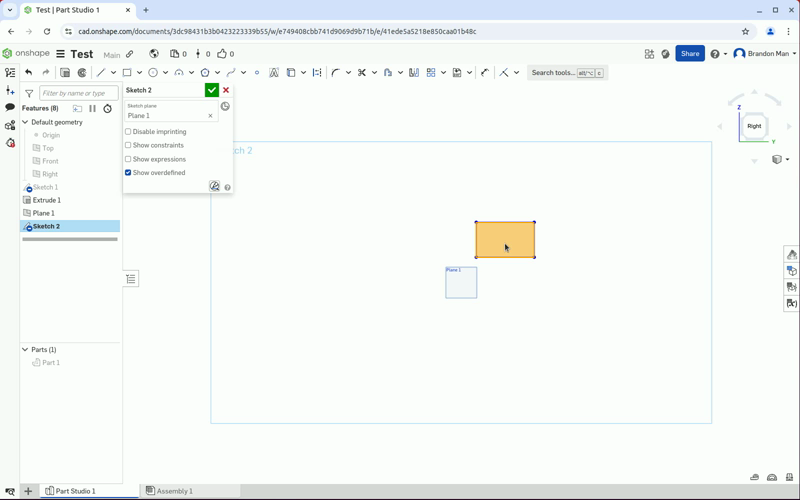
mouse_move(73, 352)
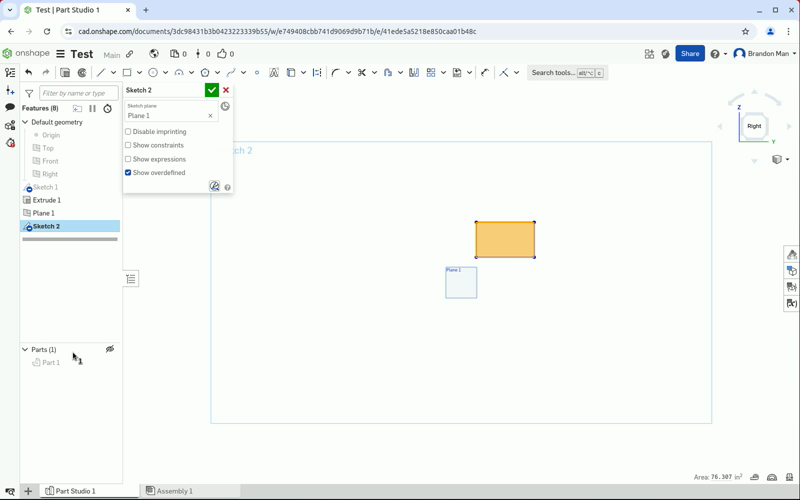
key(shift+y)
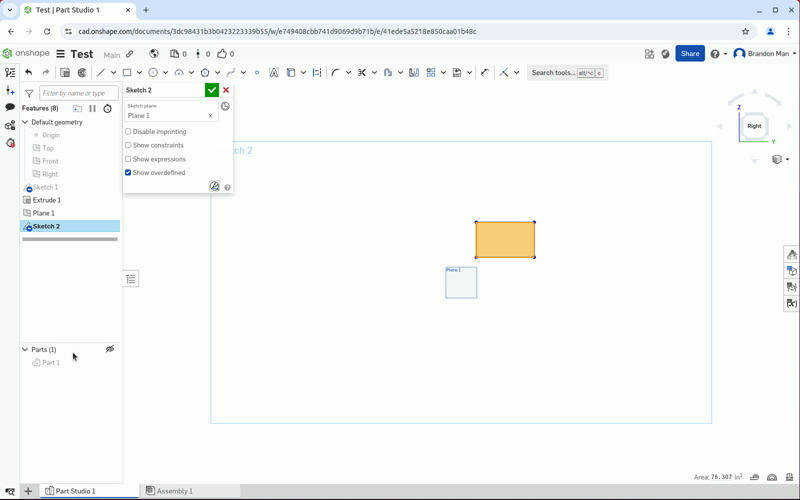
key(shift+e)
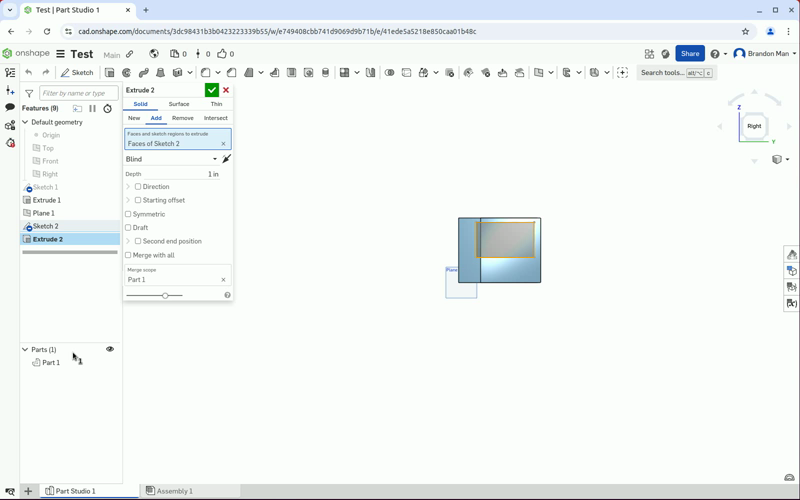
mouse_move(143, 106)
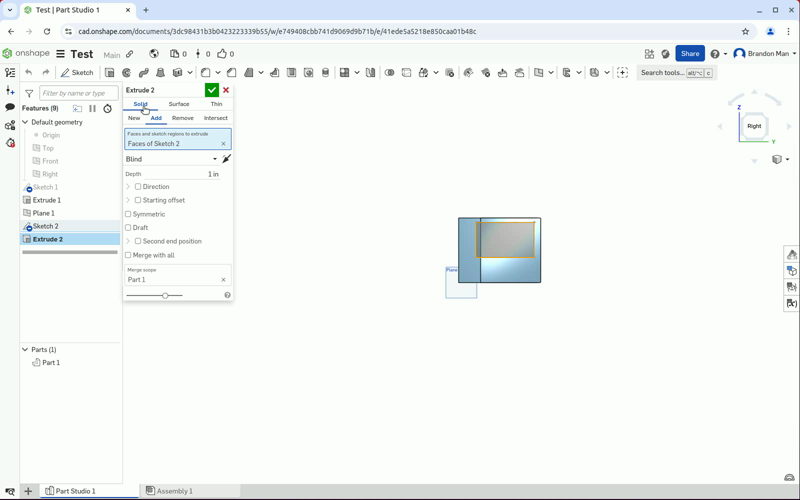
click(143, 106)
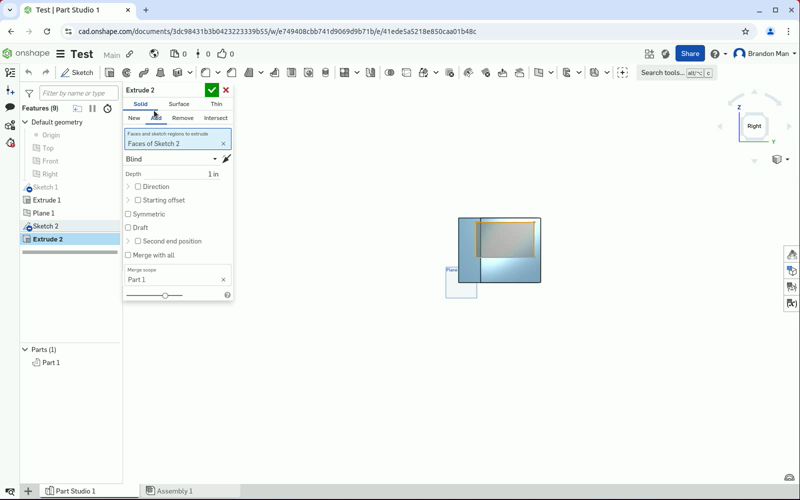
mouse_move(186, 120)
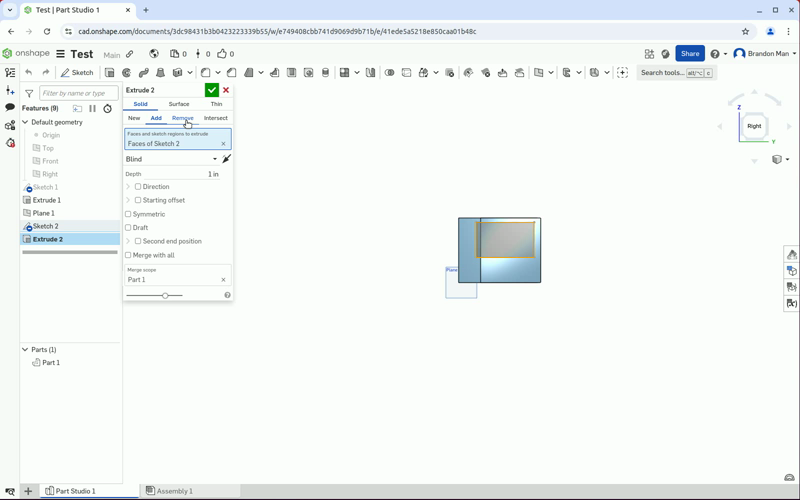
click(186, 120)
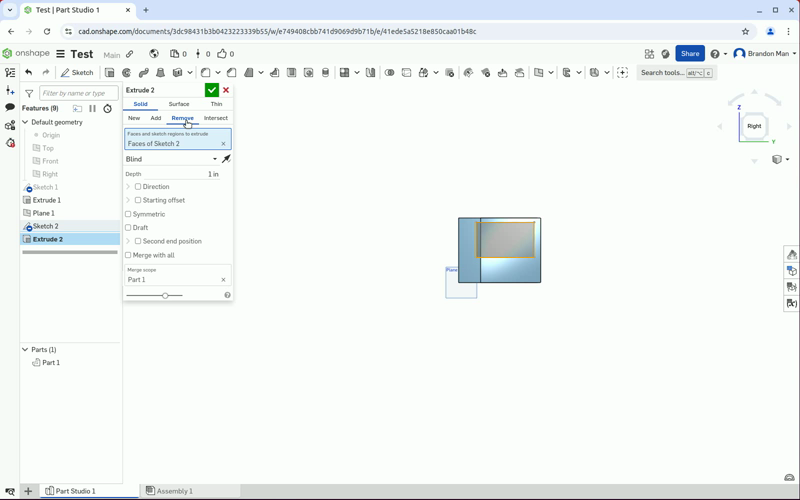
key(tab, 4)
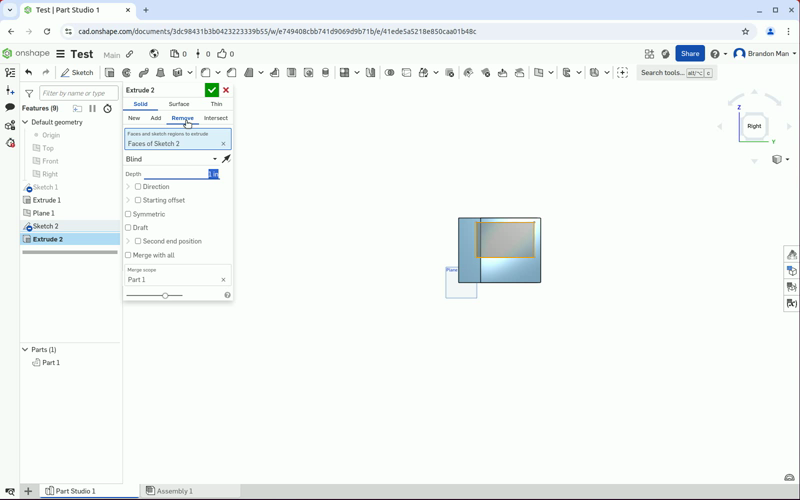
text(0.481)
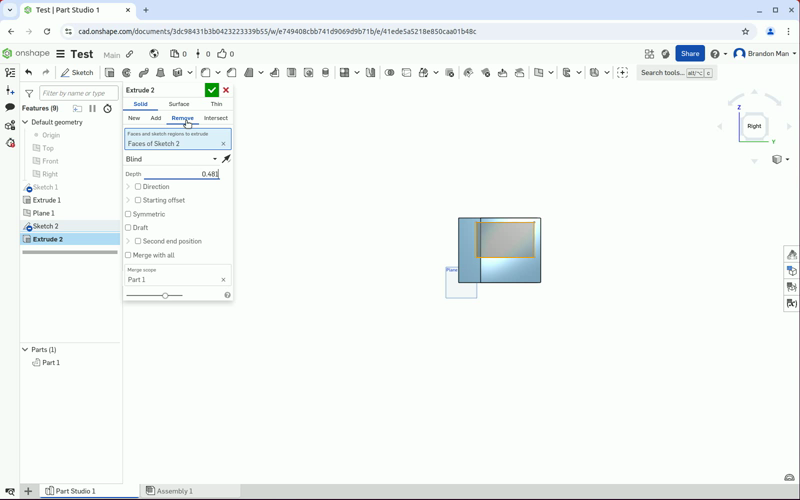
key(tab, 6)
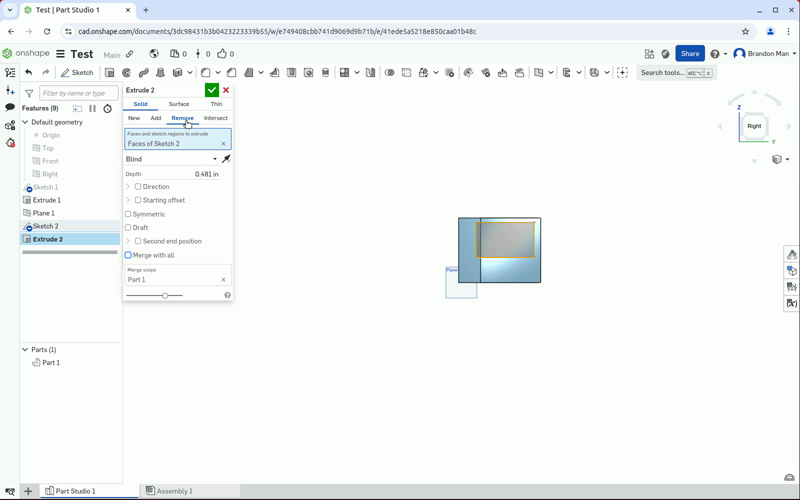
key(space)
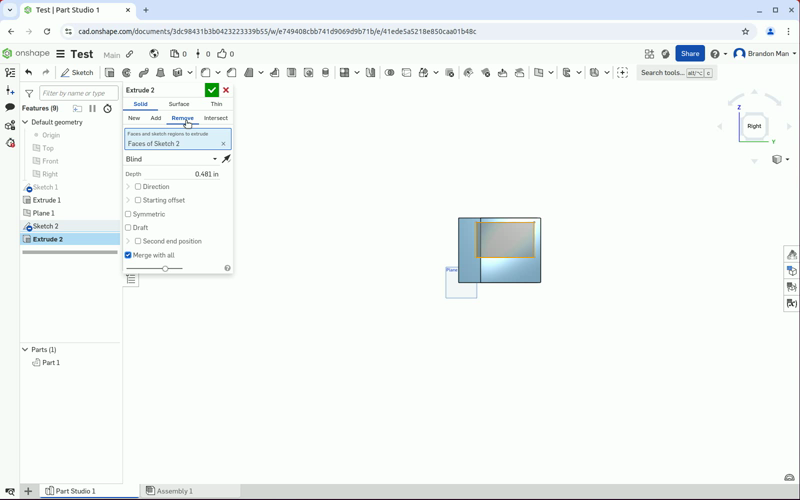
key(enter)
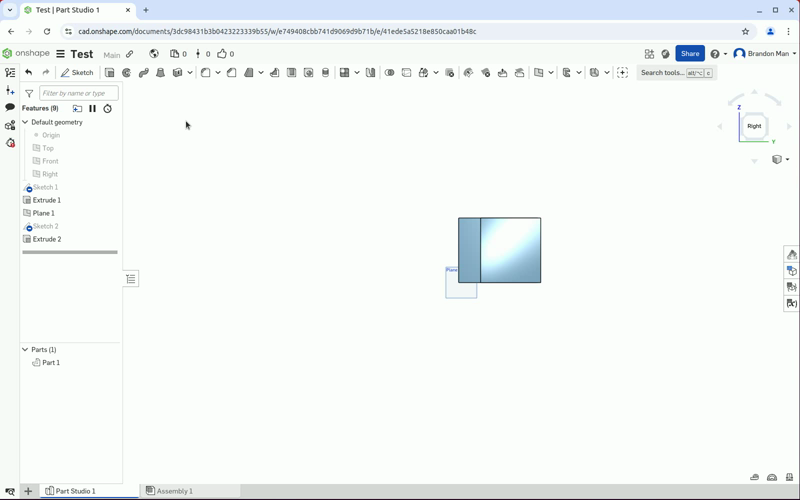
key(shift+h)
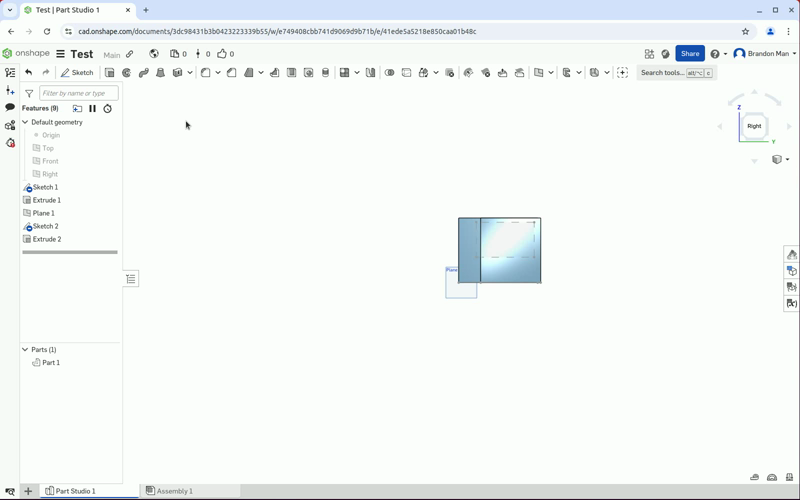
key(shift+h)
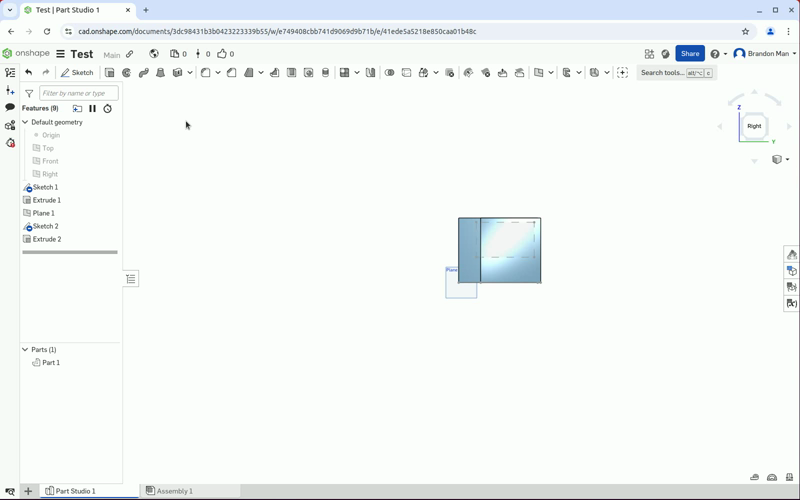
key(shift+7)
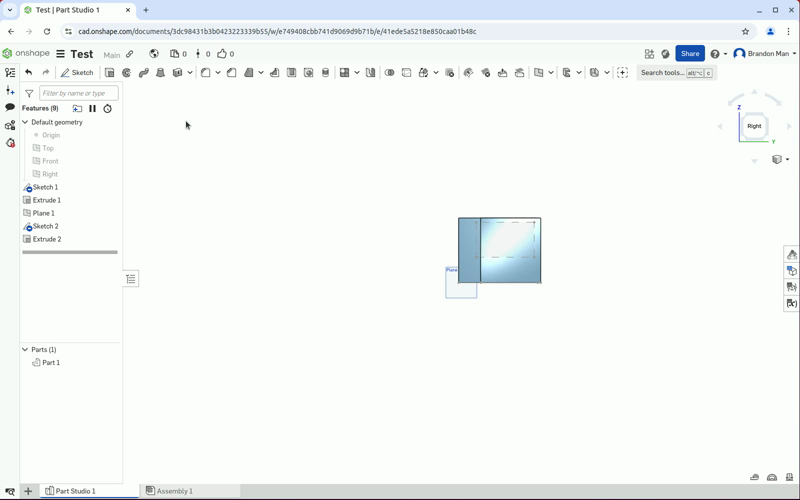
key(right, 2)
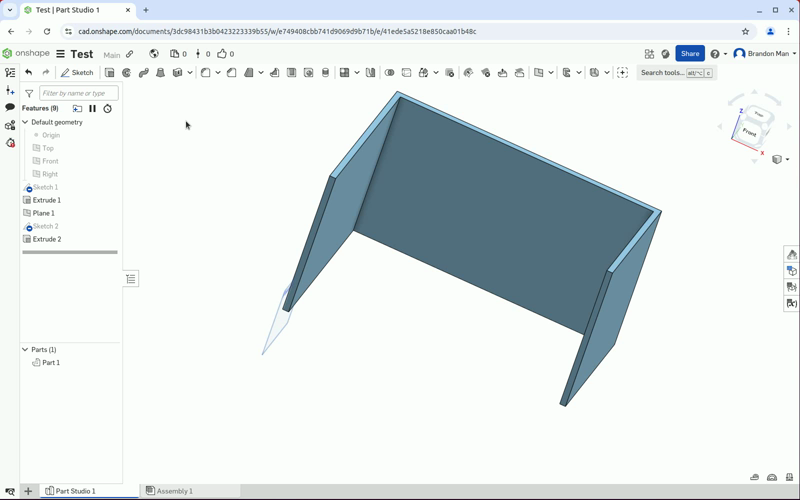
key(down, 2)
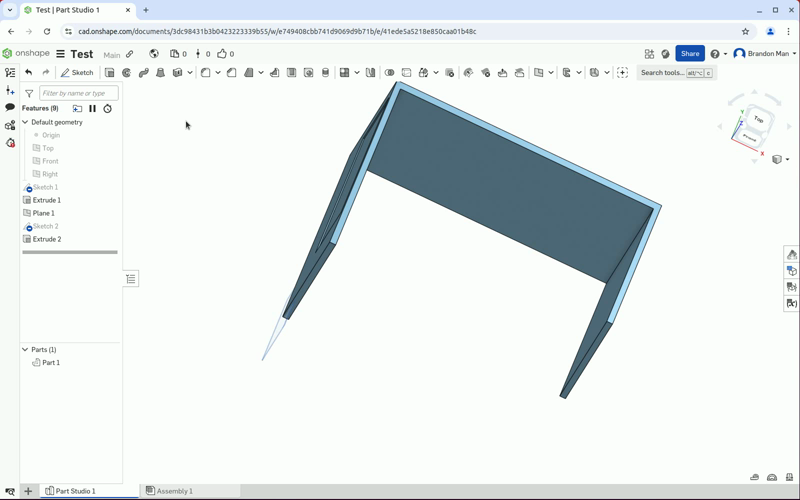
key(up, 2)
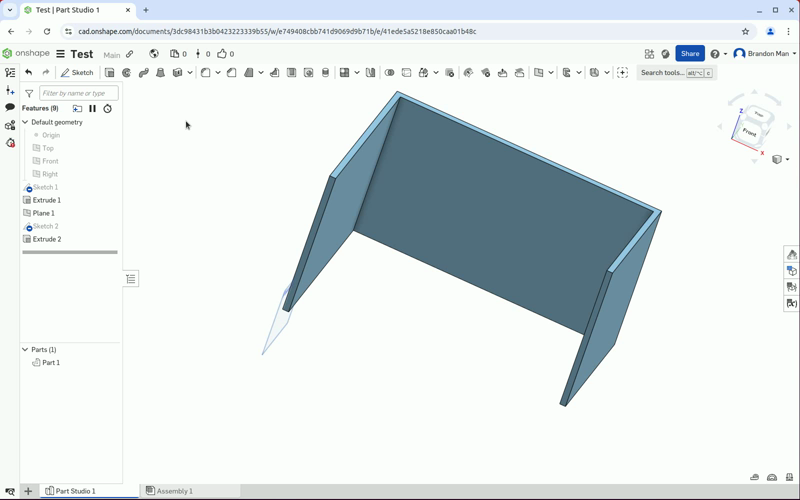
key(left, 2)
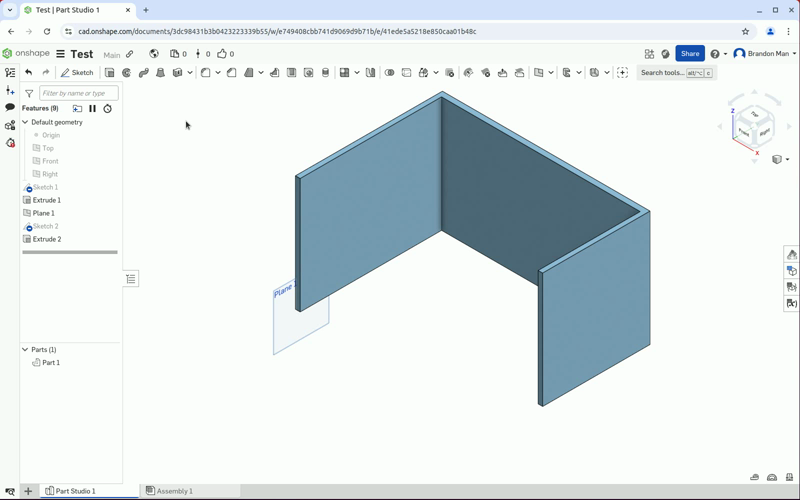
mouse_move(73, 189)
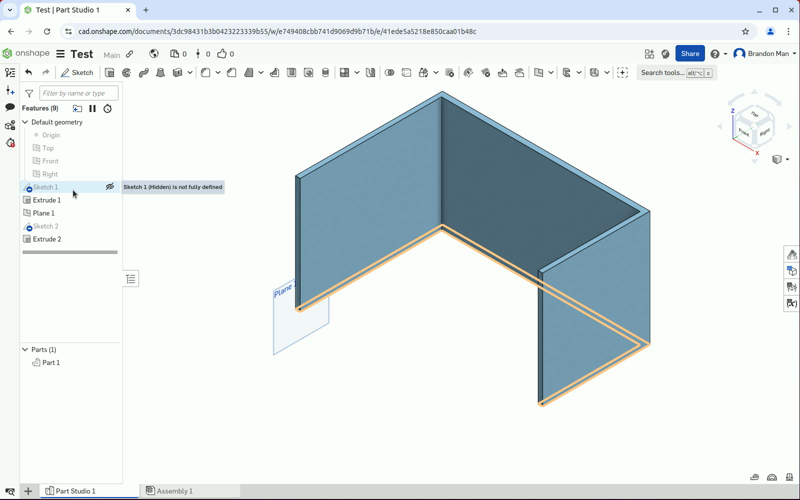
click(73, 189)